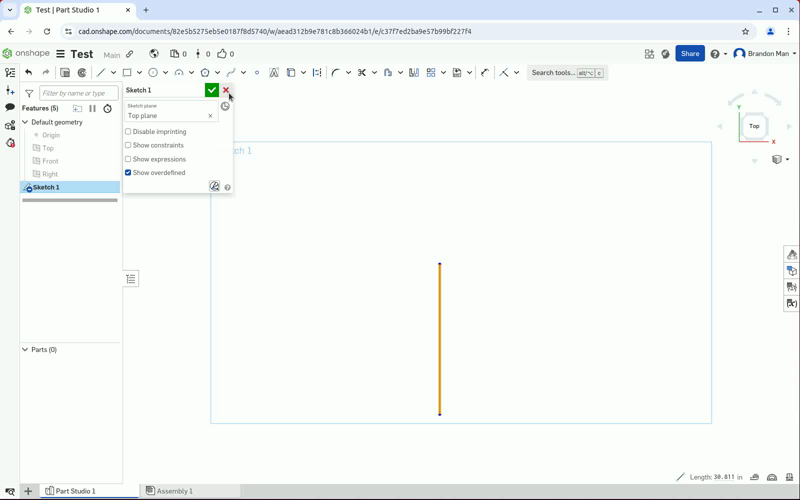
key(shift+h)
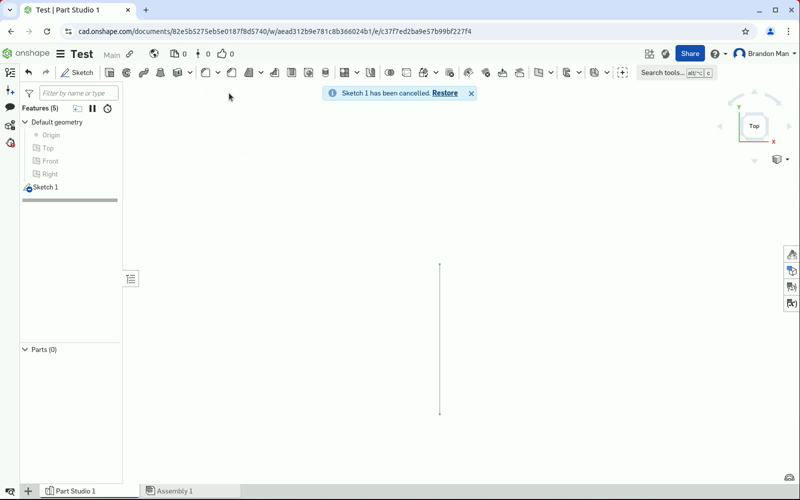
key(shift+s)
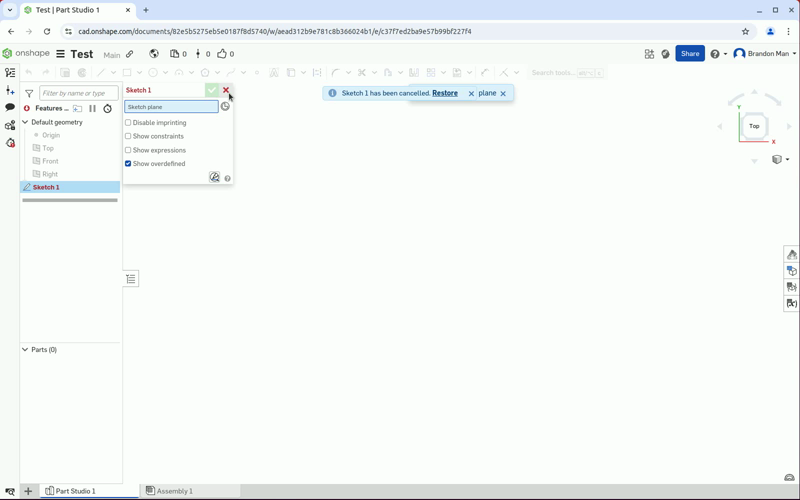
mouse_move(73, 150)
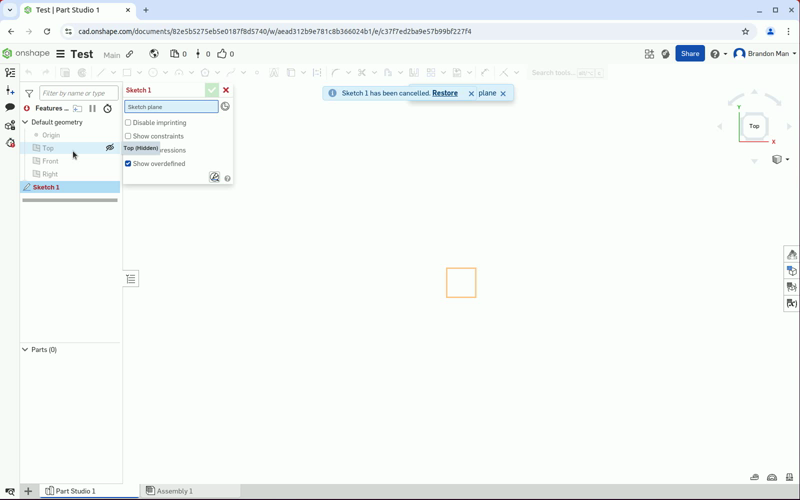
click(73, 150)
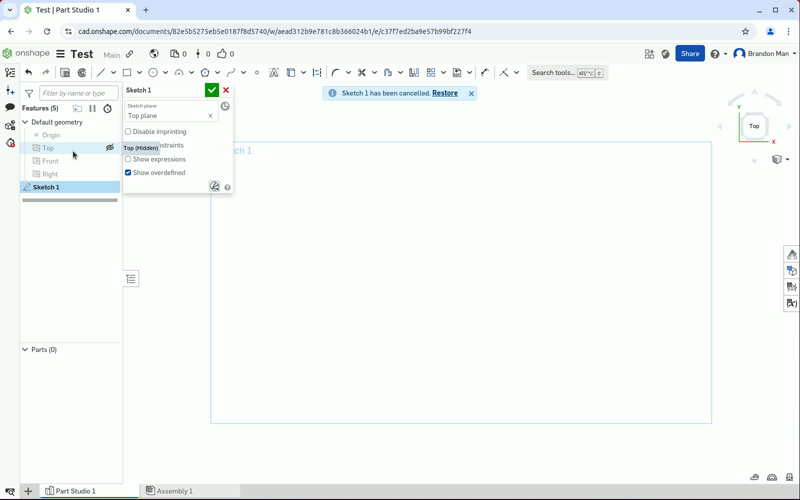
mouse_move(73, 352)
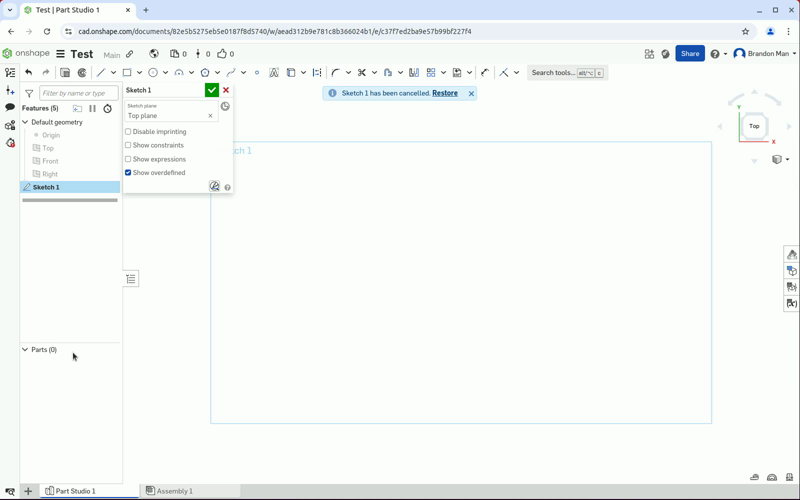
key(y)
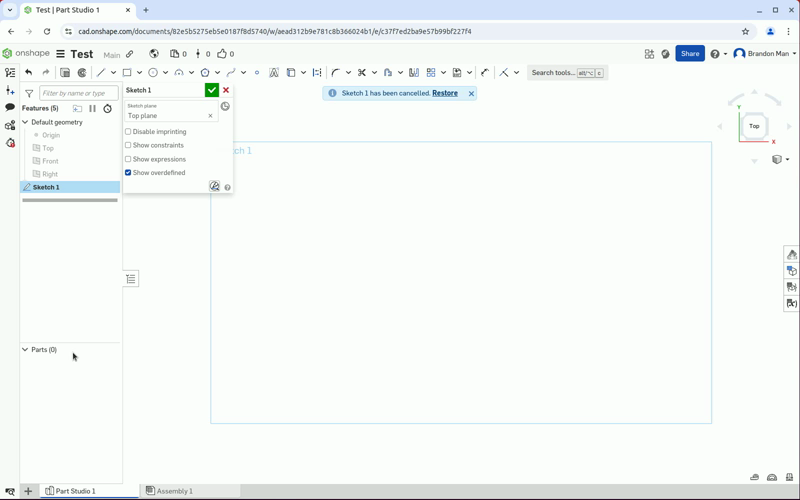
key(l)
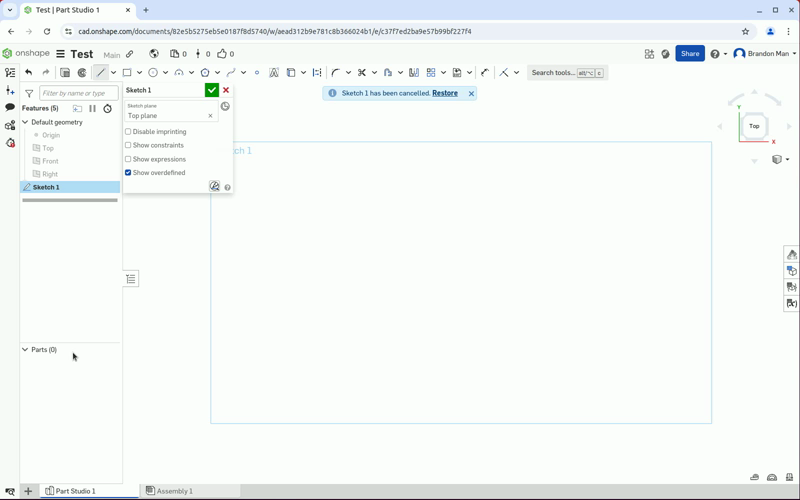
key_down(shift)
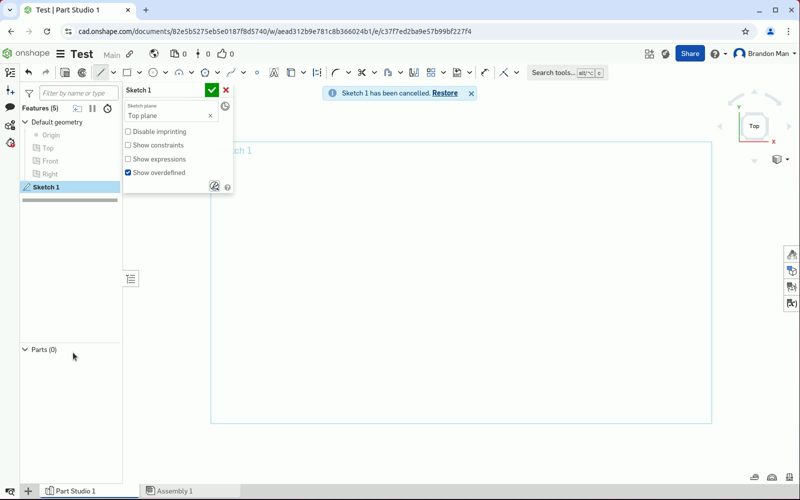
mouse_move(424, 319)
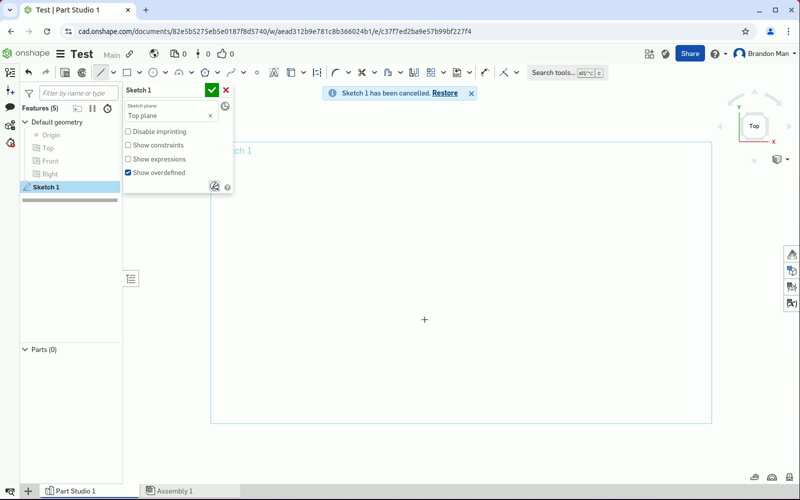
click(424, 319)
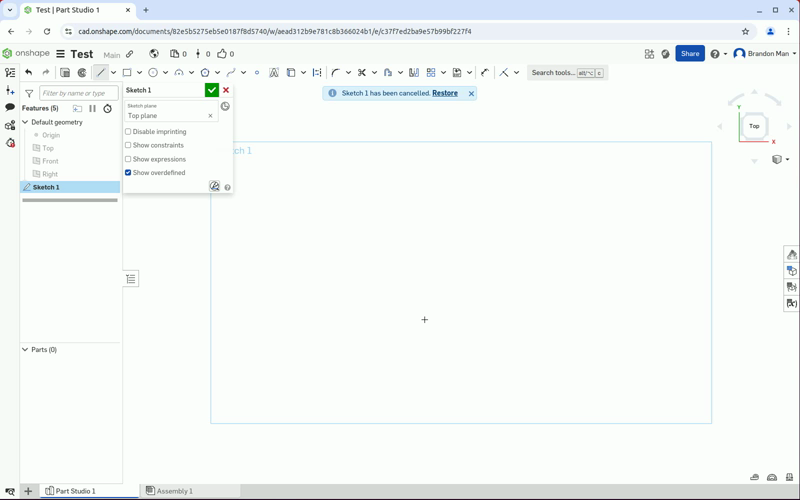
key_up(shift)
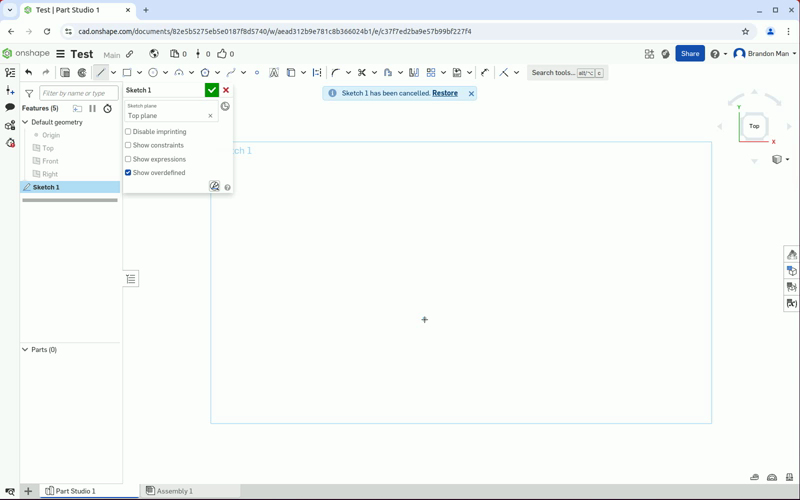
key_down(shift)
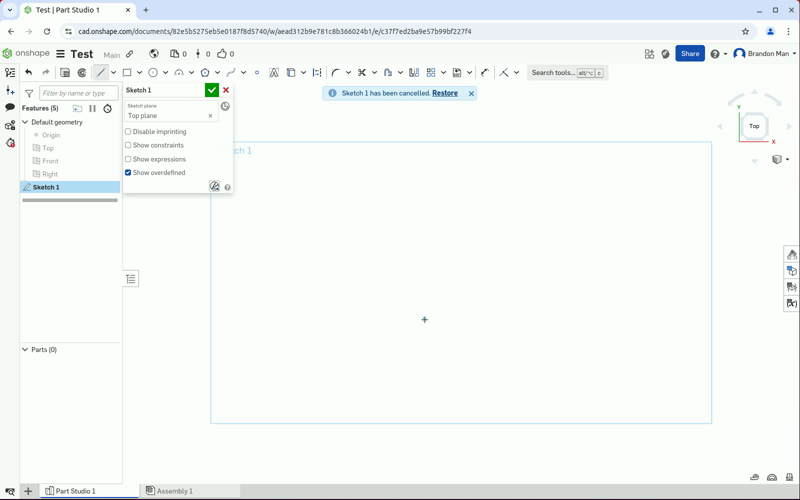
mouse_move(497, 319)
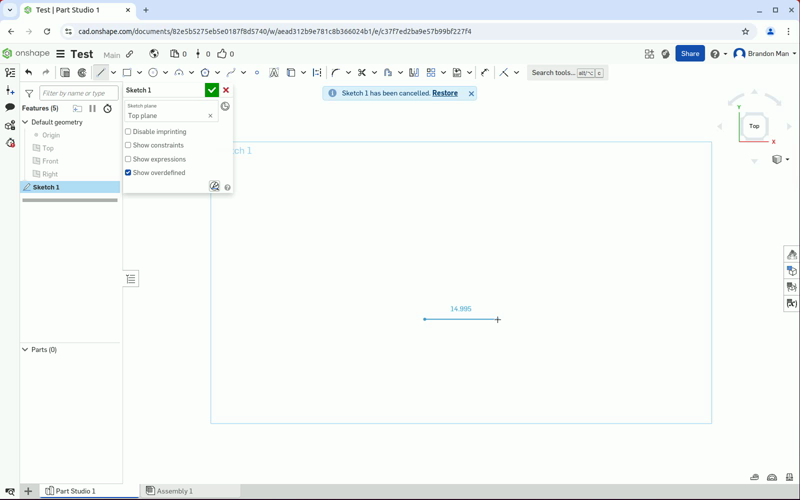
click(497, 319)
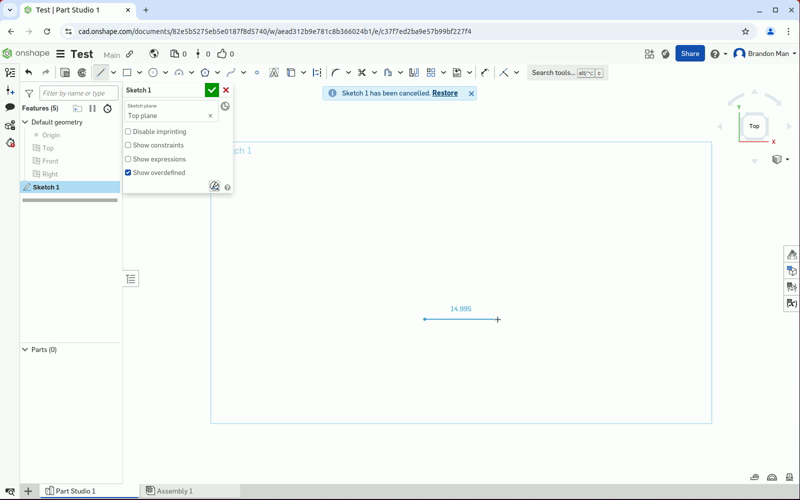
key_up(shift)
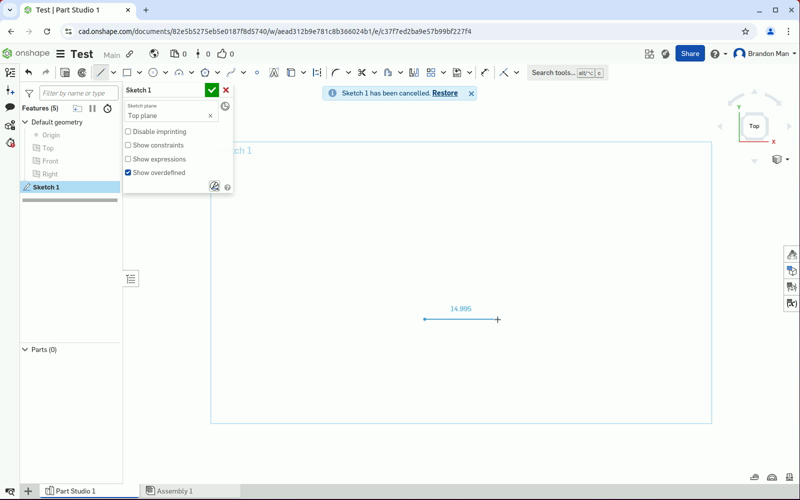
key_down(shift)
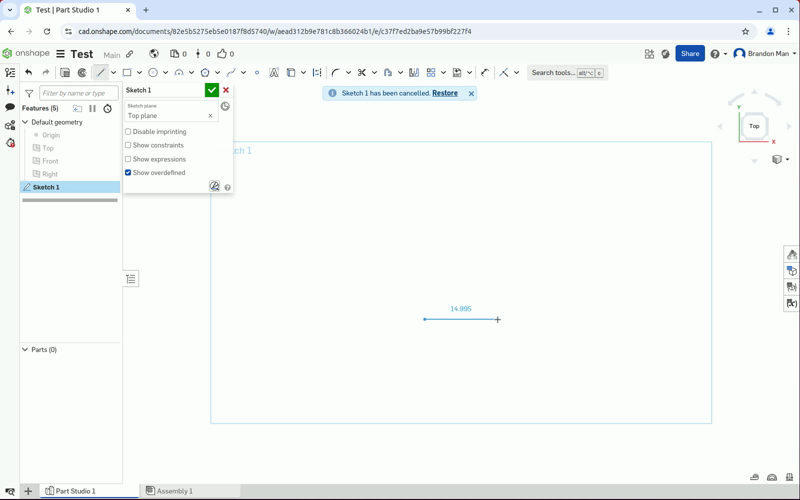
mouse_move(497, 246)
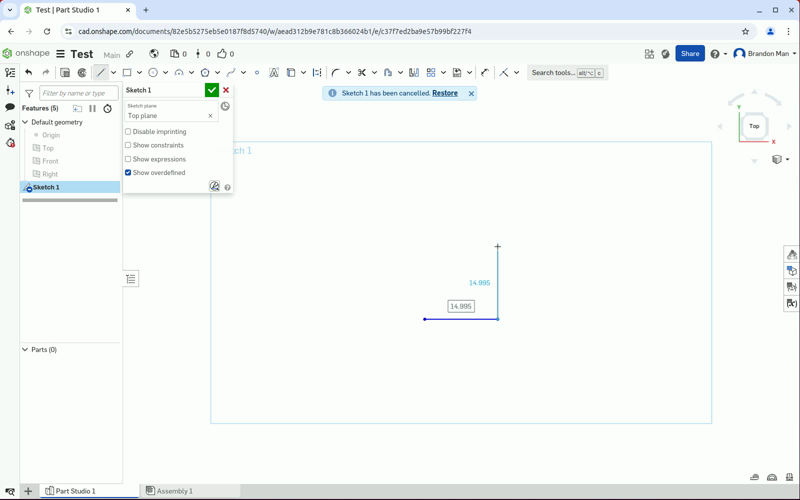
click(497, 246)
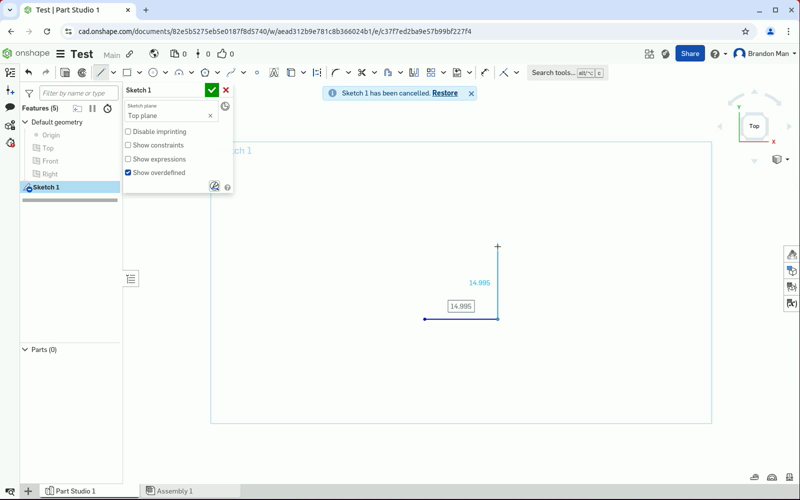
key_up(shift)
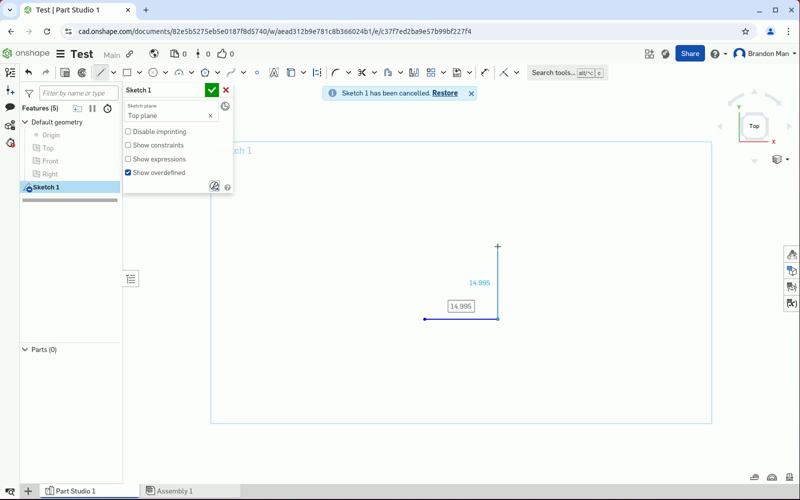
key_down(shift)
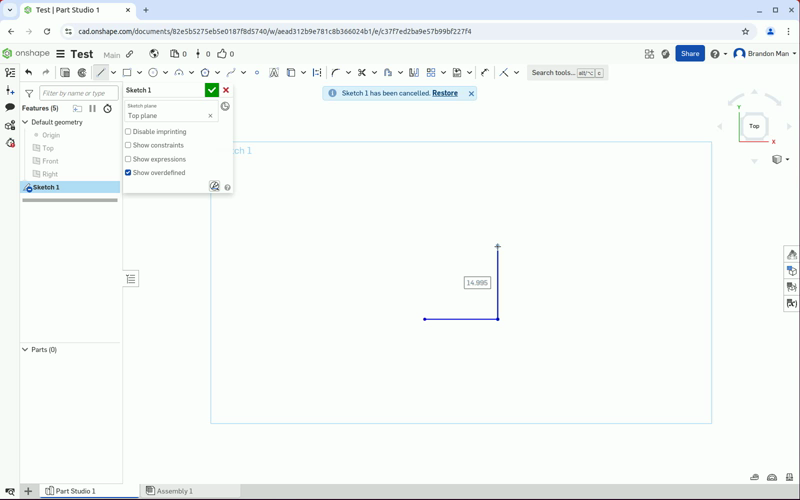
mouse_move(424, 246)
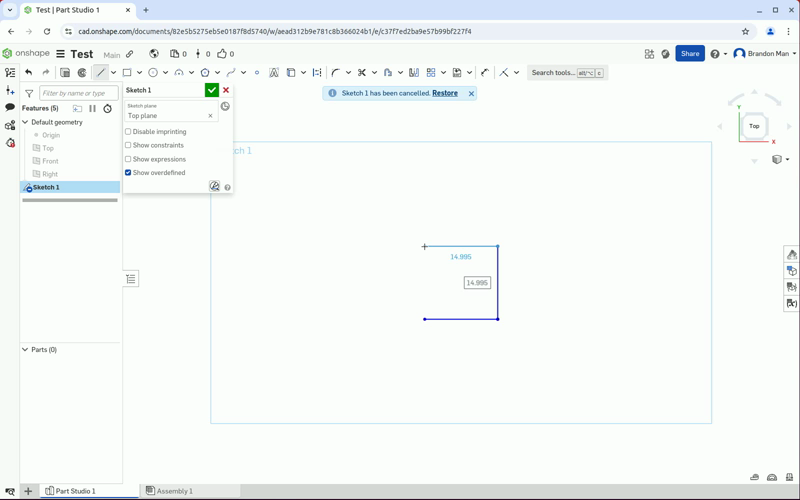
click(424, 246)
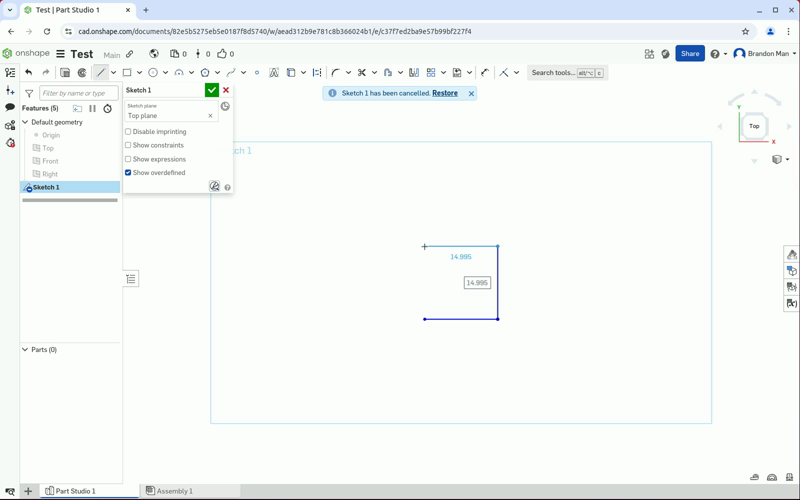
key_up(shift)
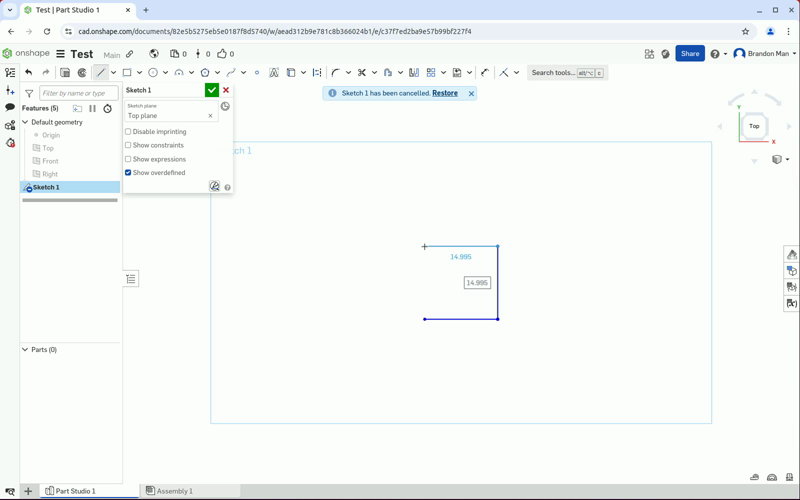
key_down(shift)
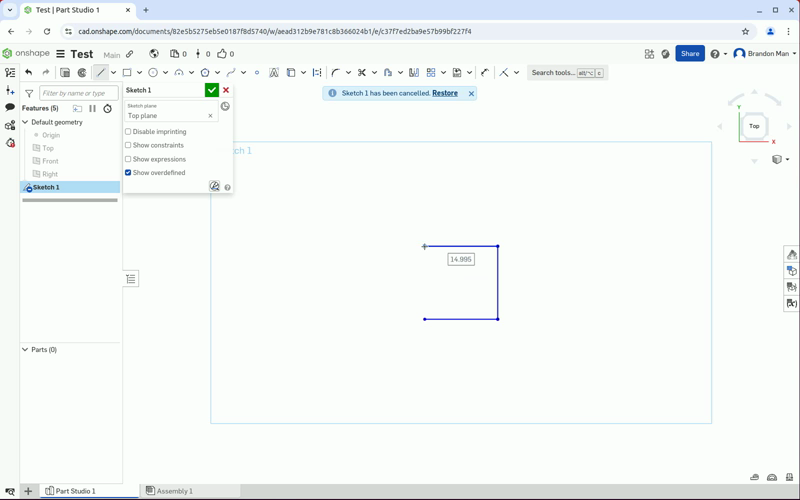
mouse_move(424, 319)
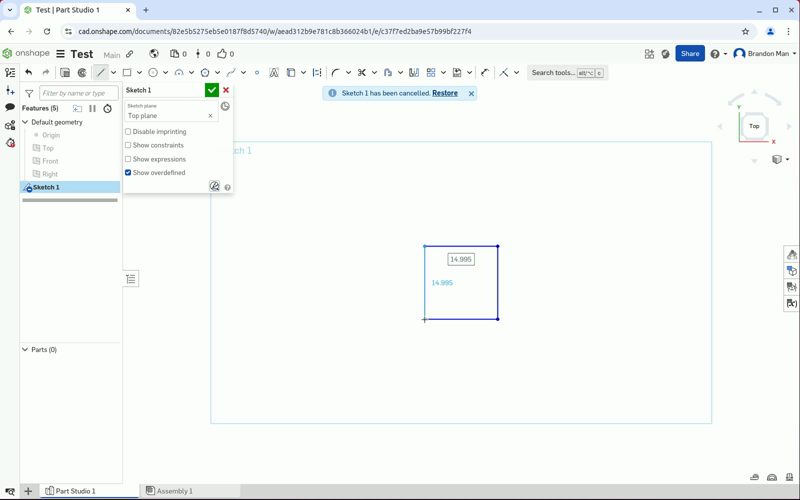
key_up(shift)
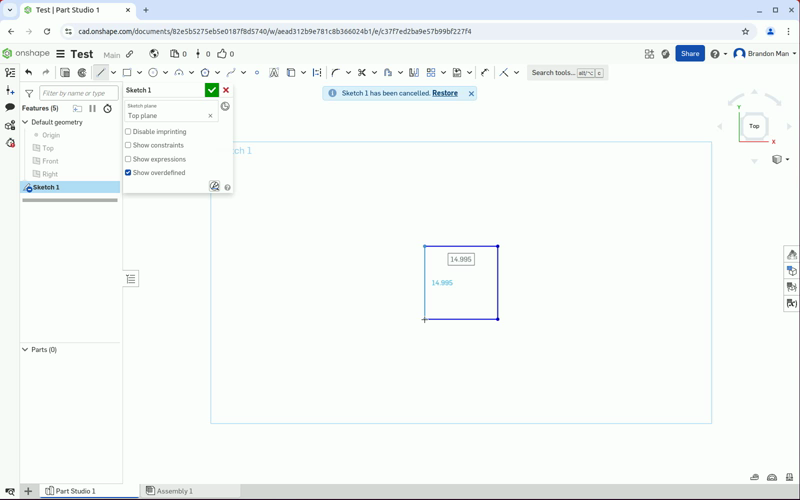
click(424, 319)
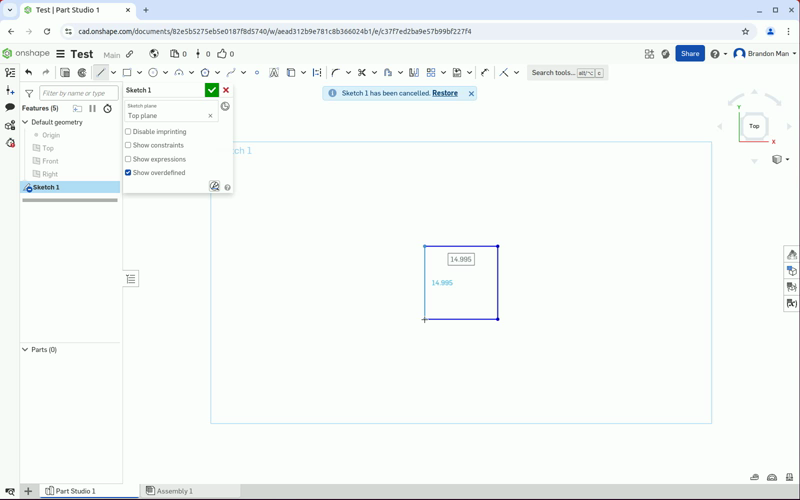
key(esc)
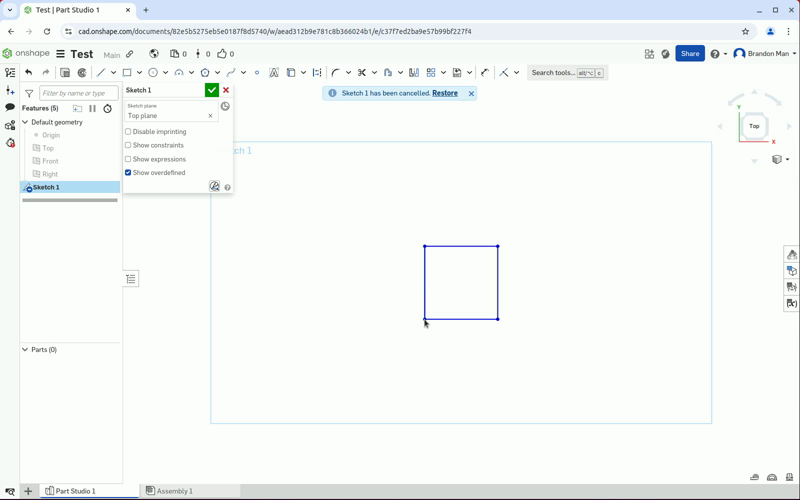
mouse_move(454, 290)
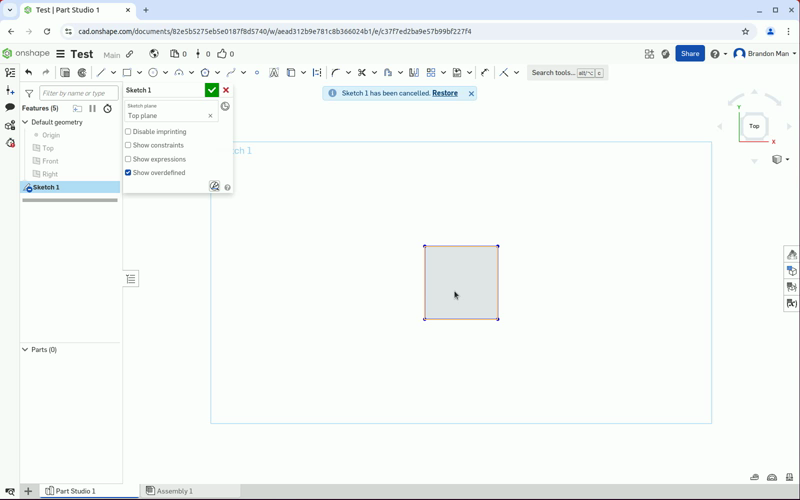
click(454, 290)
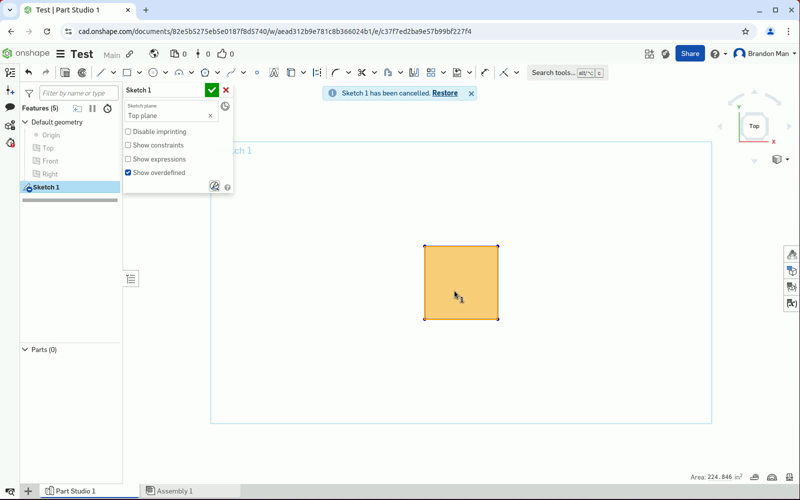
mouse_move(73, 352)
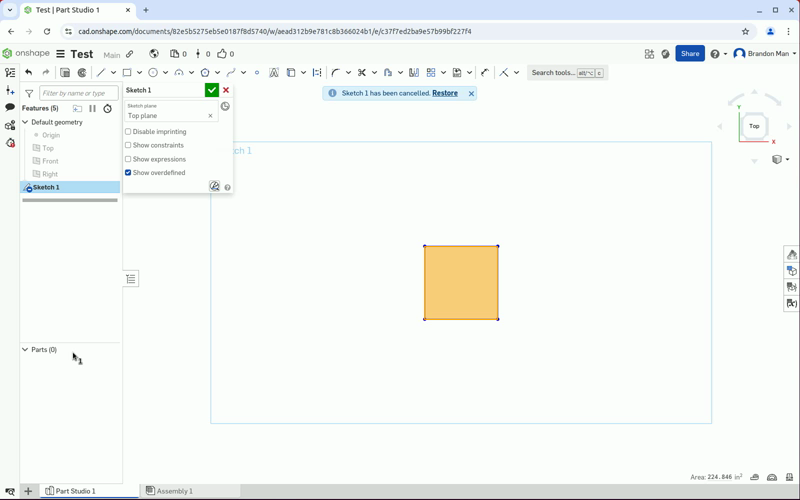
key(shift+y)
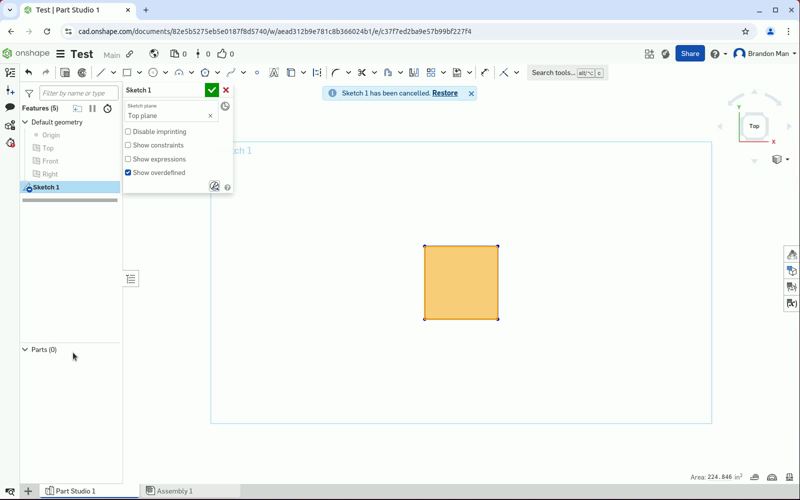
key(shift+e)
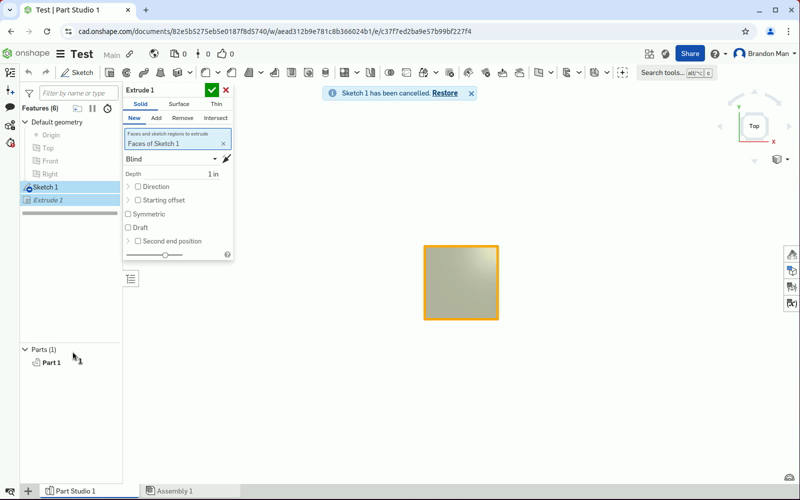
mouse_move(143, 106)
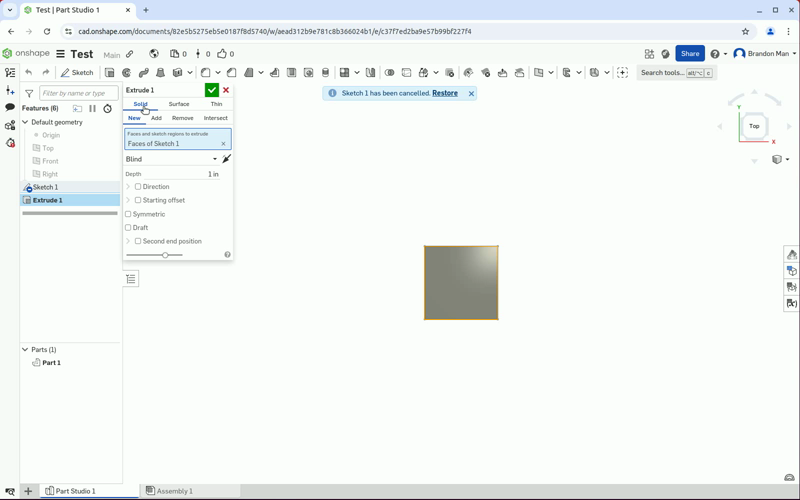
click(143, 106)
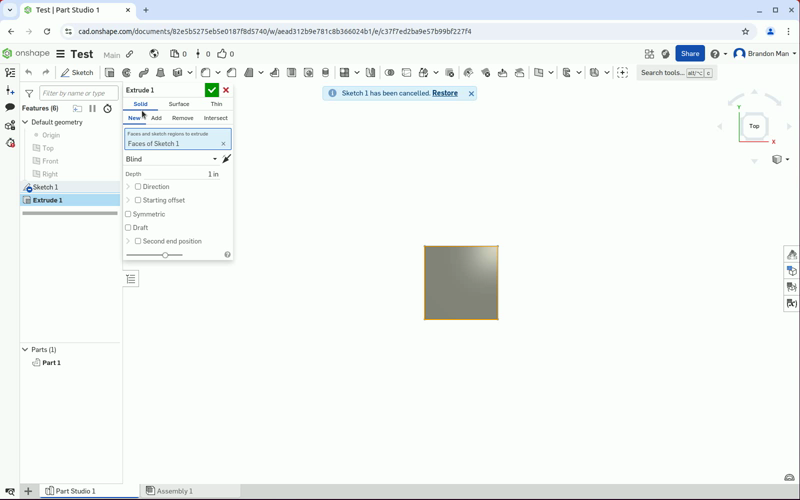
mouse_move(137, 120)
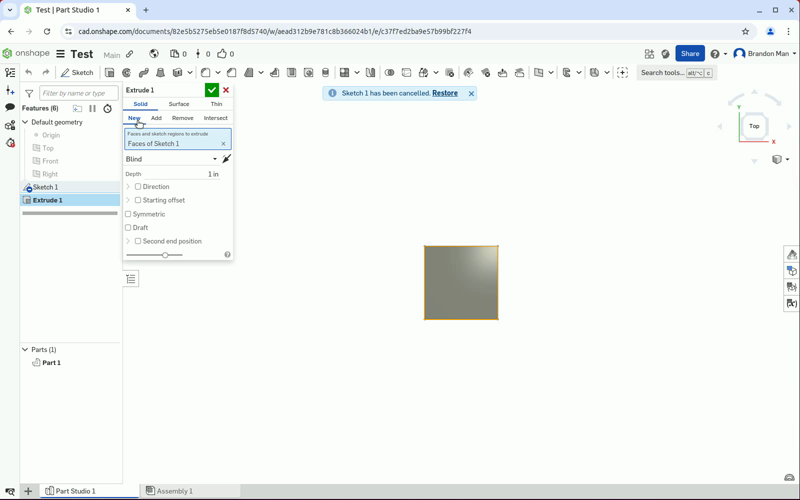
click(137, 120)
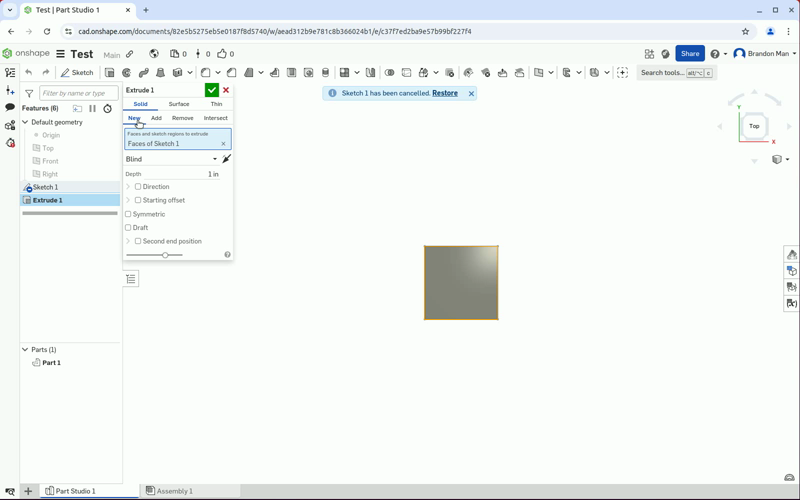
key(tab, 4)
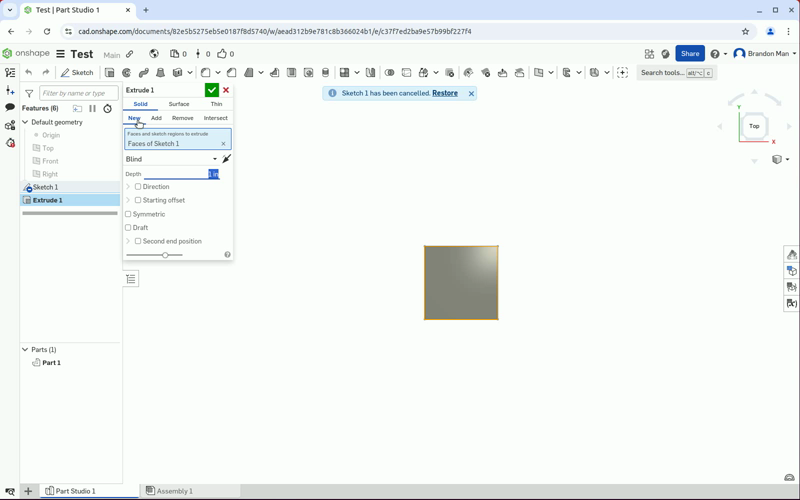
text(23.108)
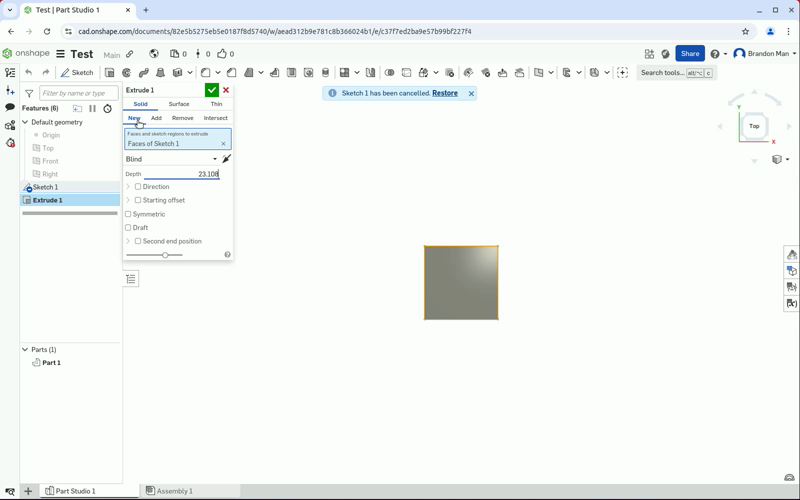
key(enter)
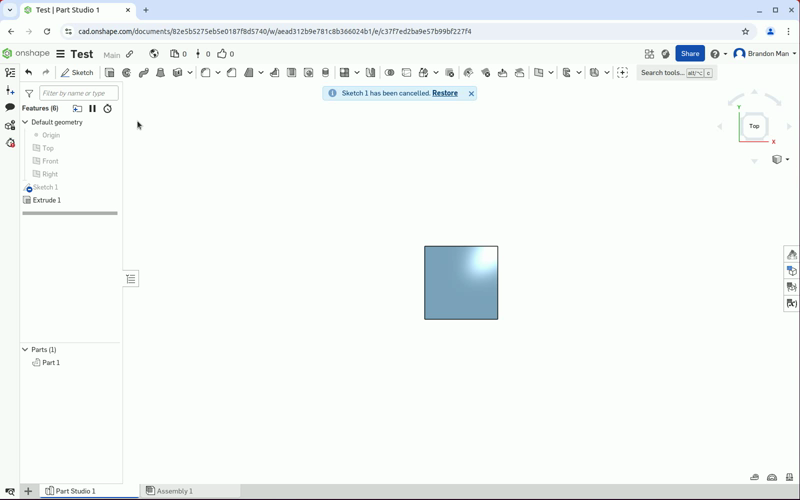
key(shift+h)
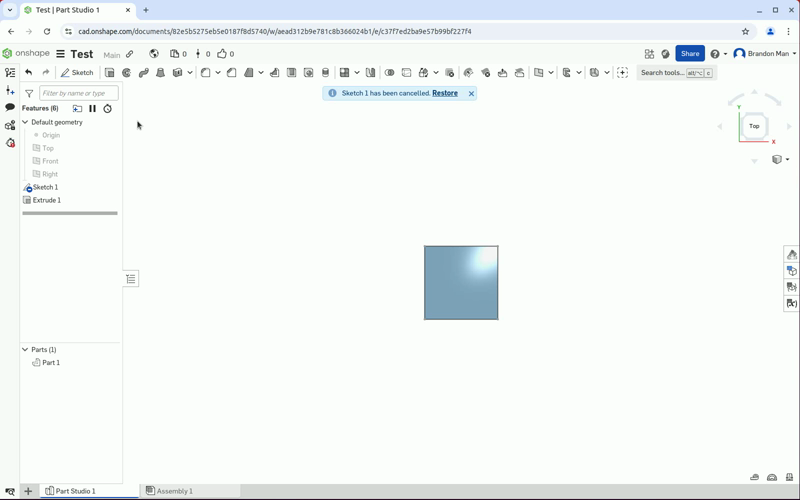
key(shift+h)
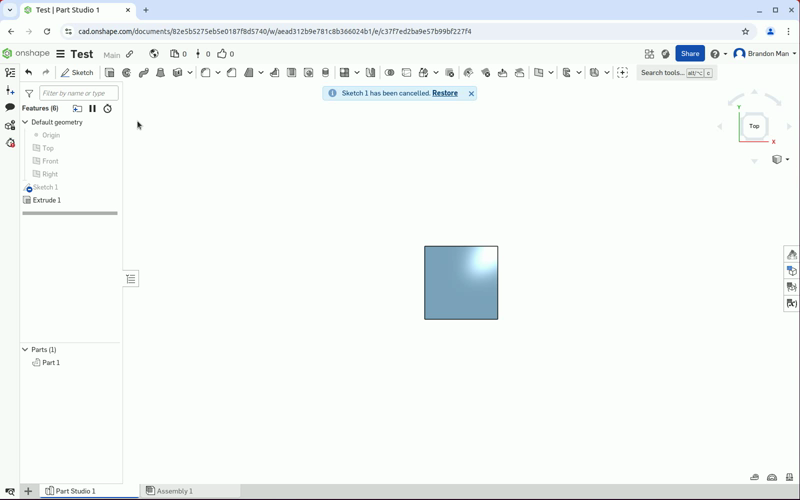
mouse_move(73, 189)
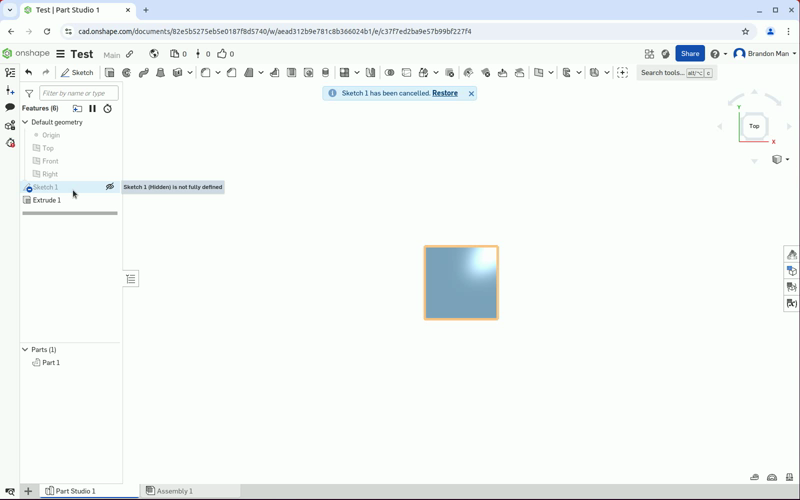
click(73, 189)
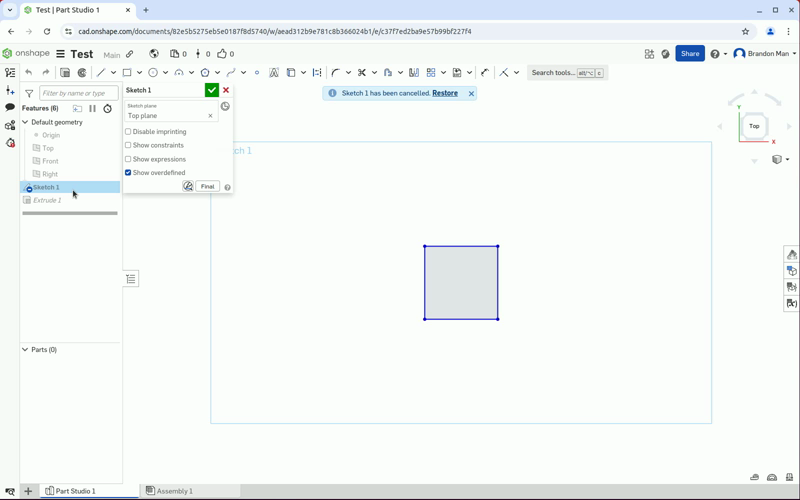
mouse_move(229, 92)
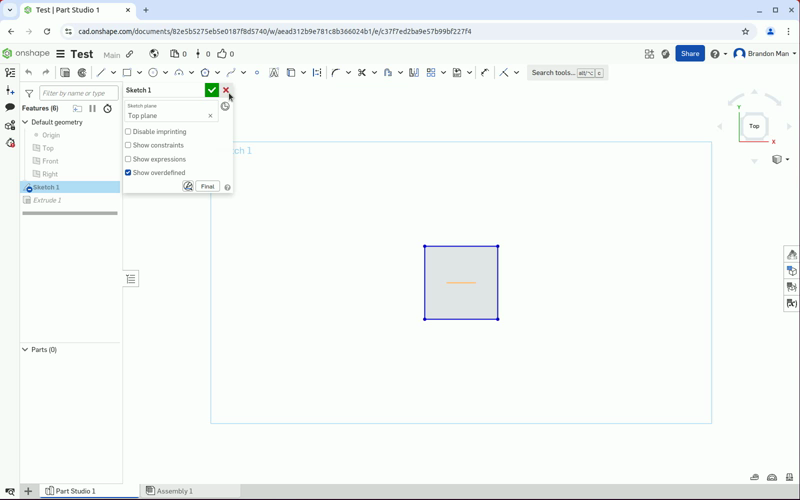
click(229, 92)
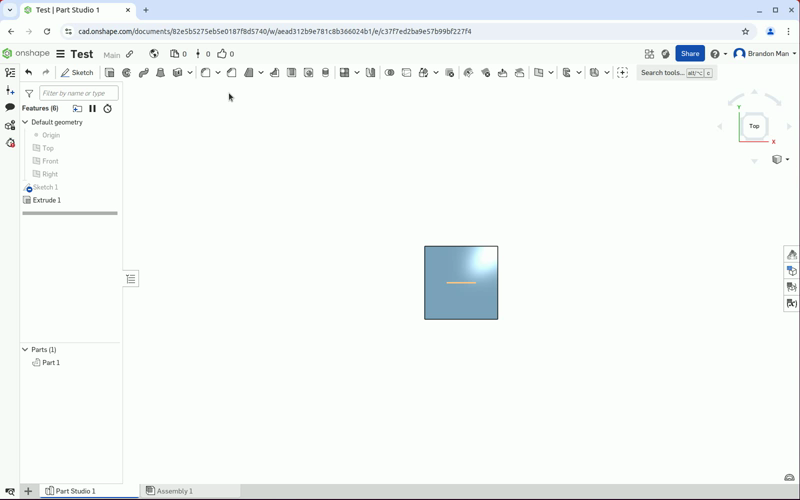
mouse_move(541, 75)
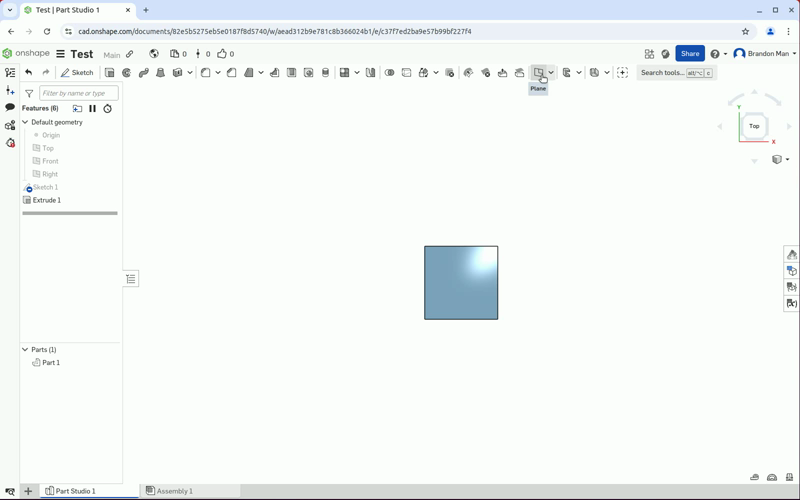
click(541, 75)
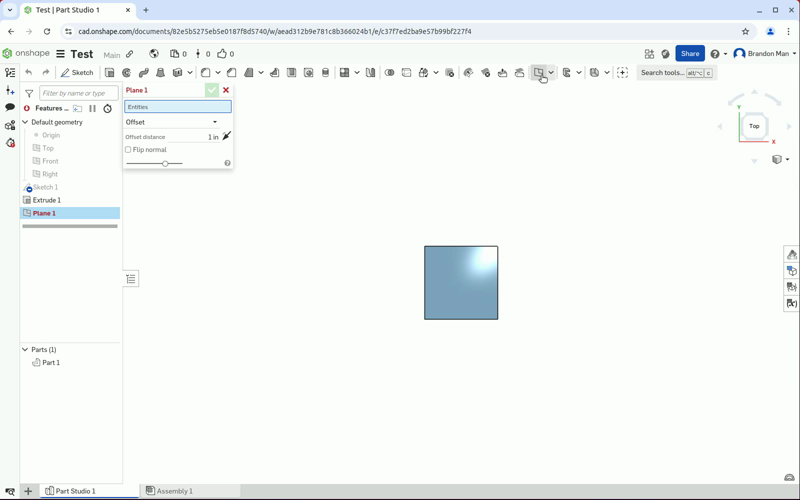
mouse_move(73, 150)
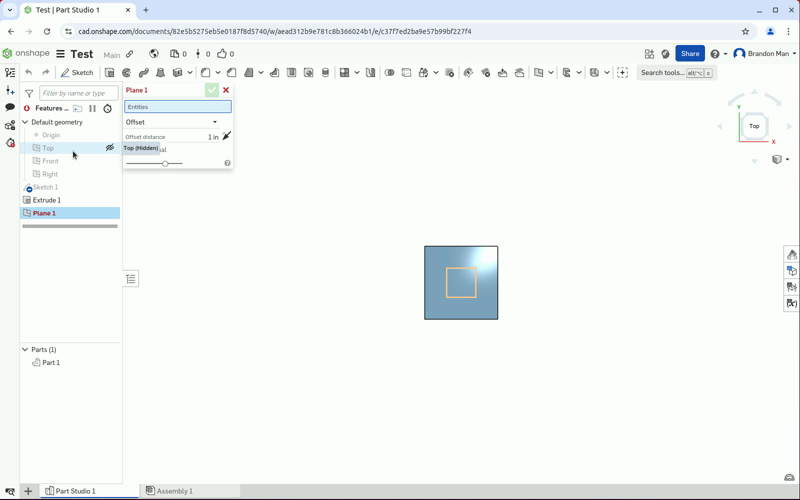
click(73, 150)
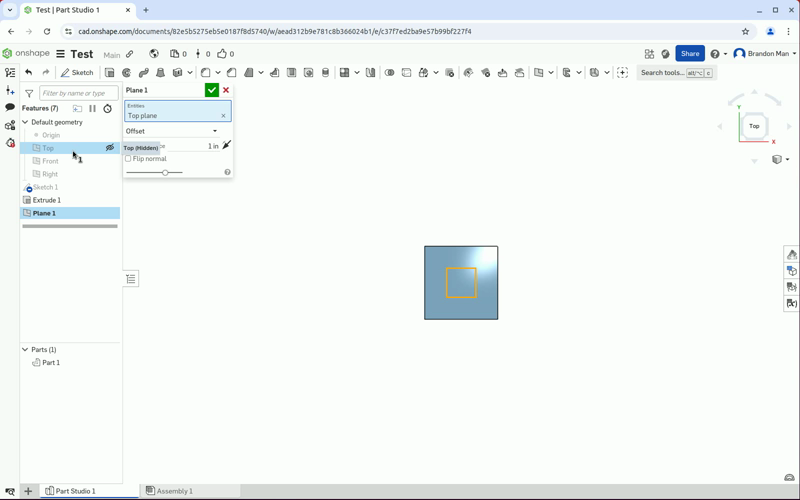
key(tab, 2)
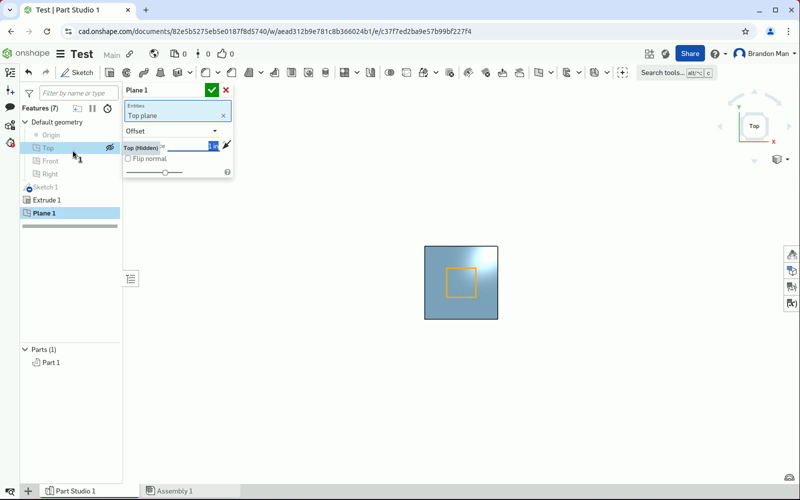
text(23.108)
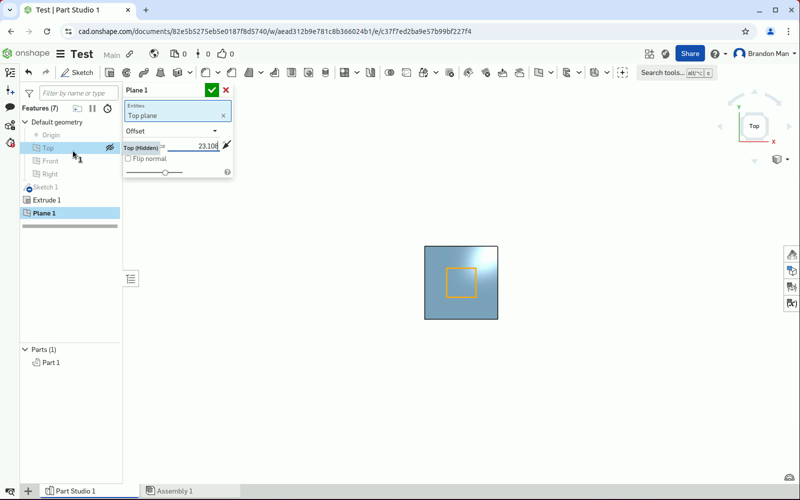
key(enter, 2)
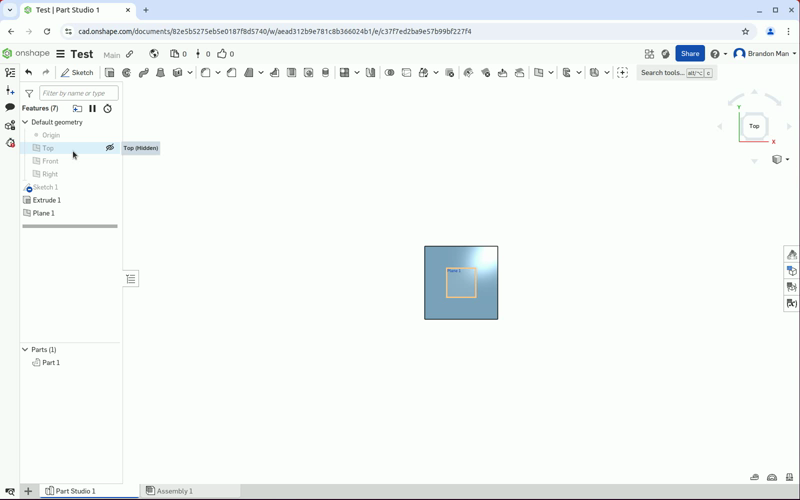
key(shift+s)
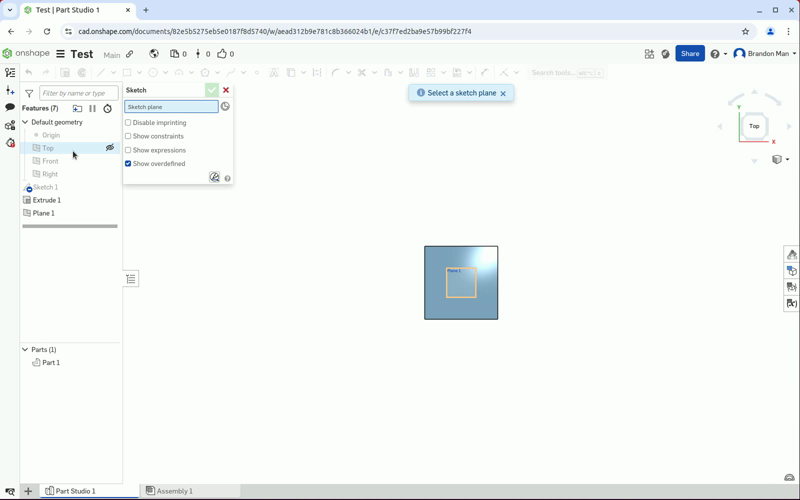
mouse_move(73, 215)
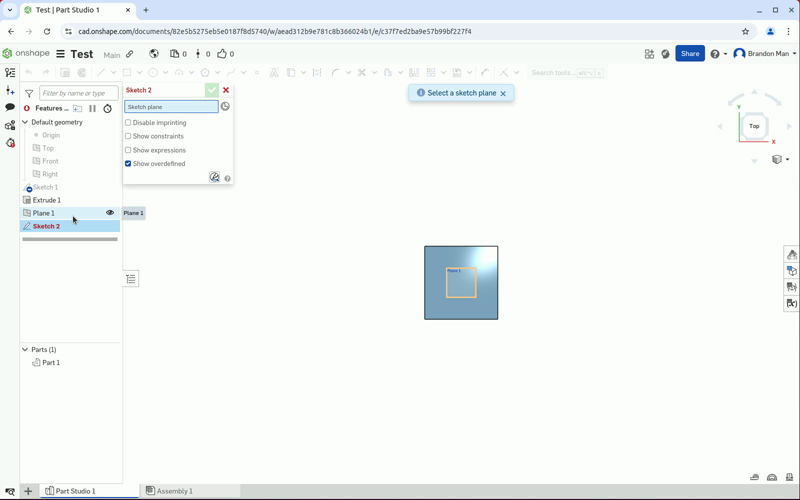
click(73, 215)
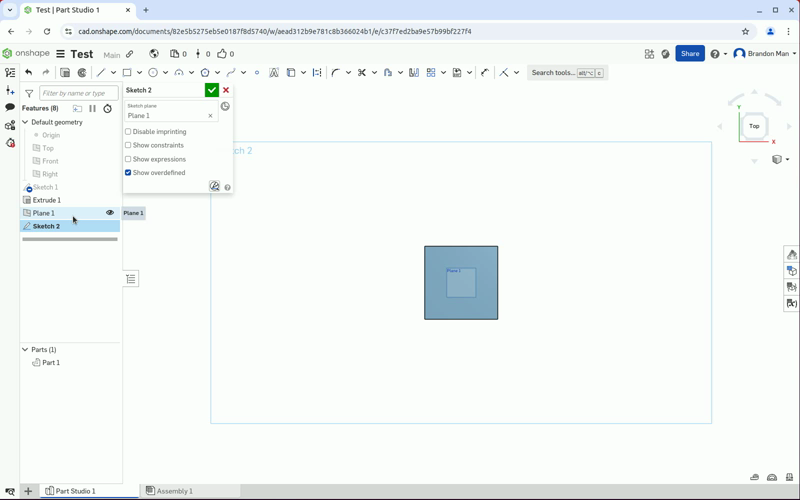
mouse_move(73, 352)
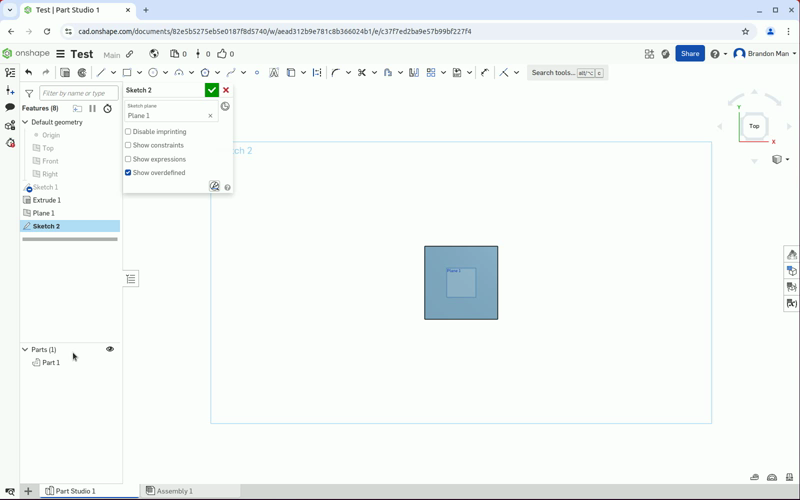
key(y)
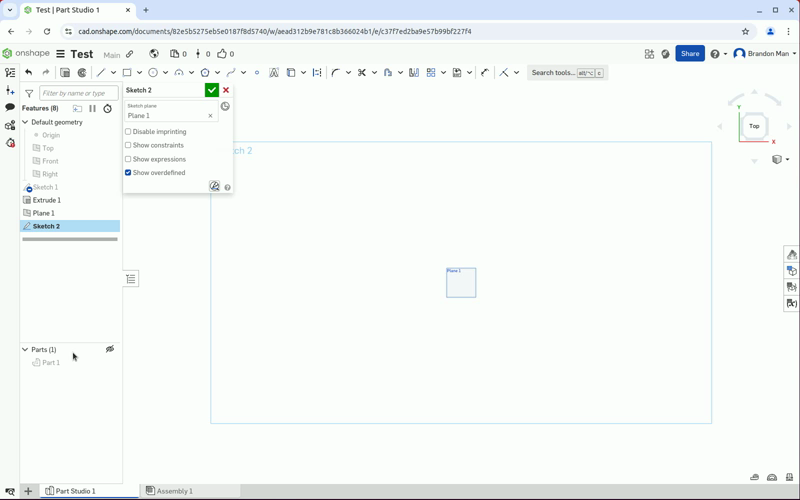
key(l)
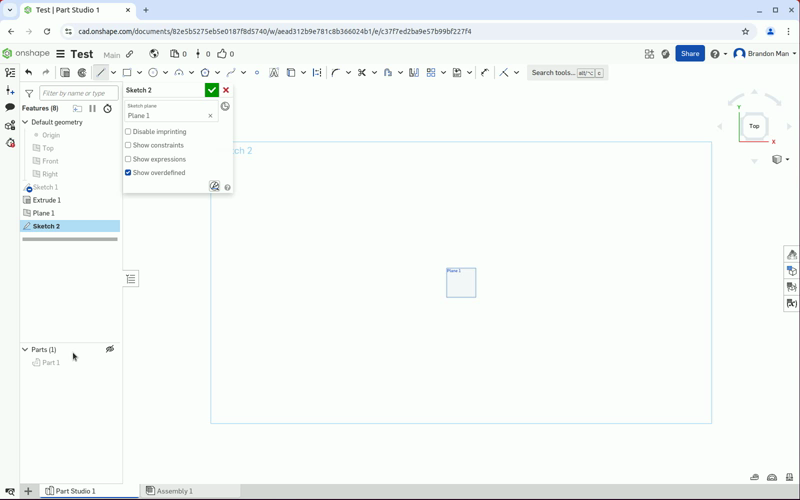
key_down(shift)
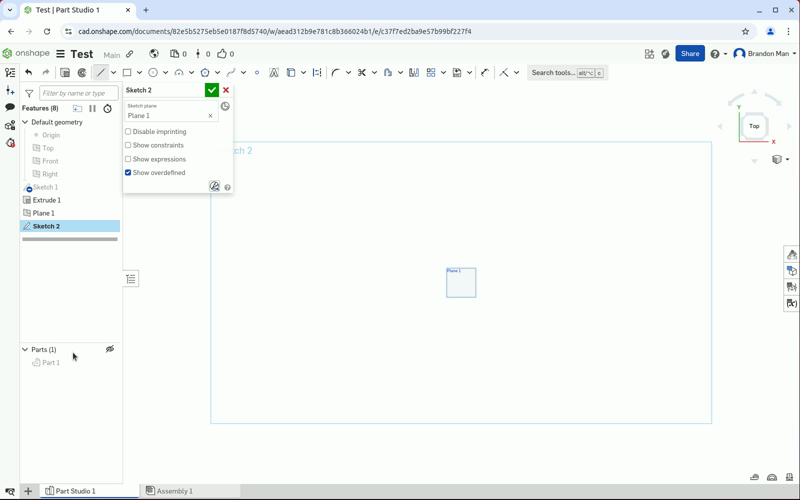
mouse_move(429, 280)
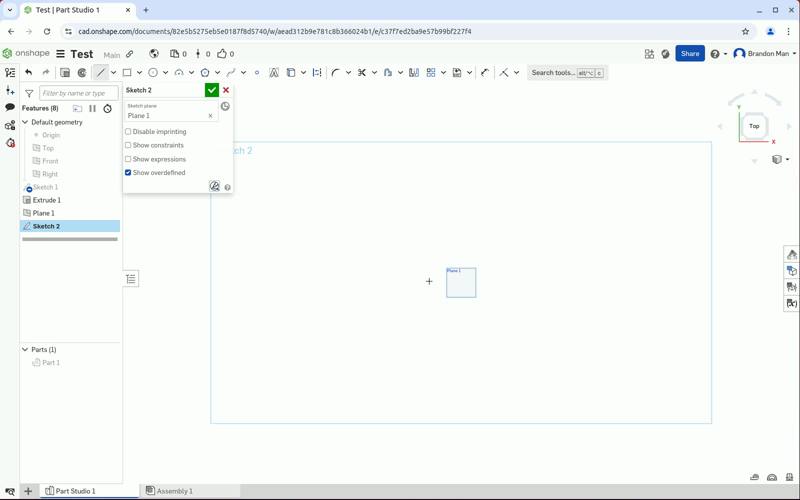
click(429, 280)
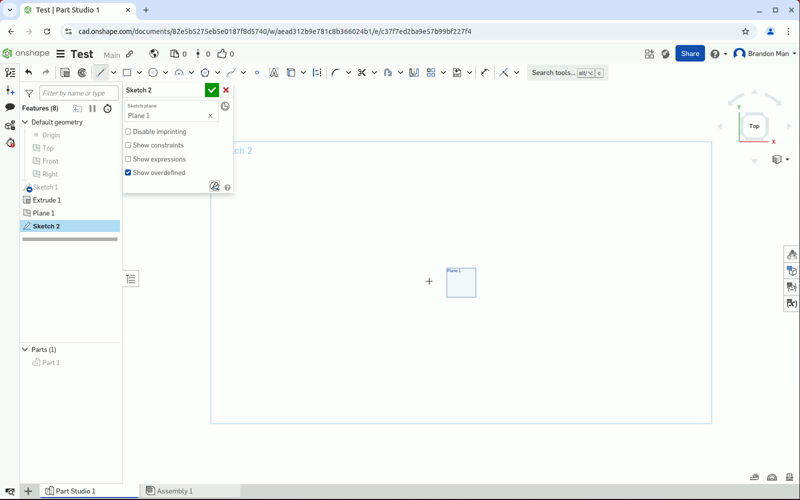
key_up(shift)
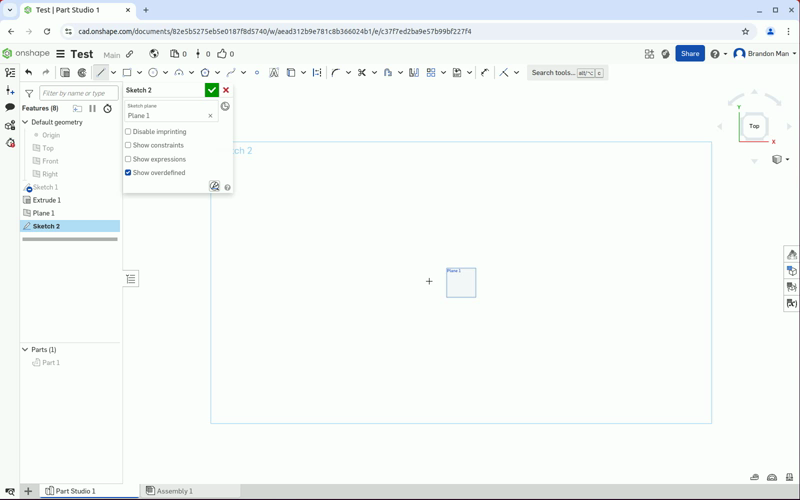
key_down(shift)
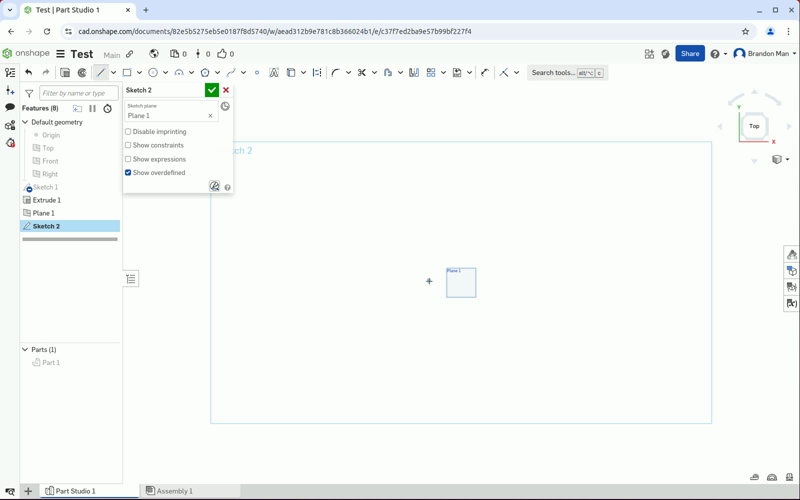
mouse_move(459, 280)
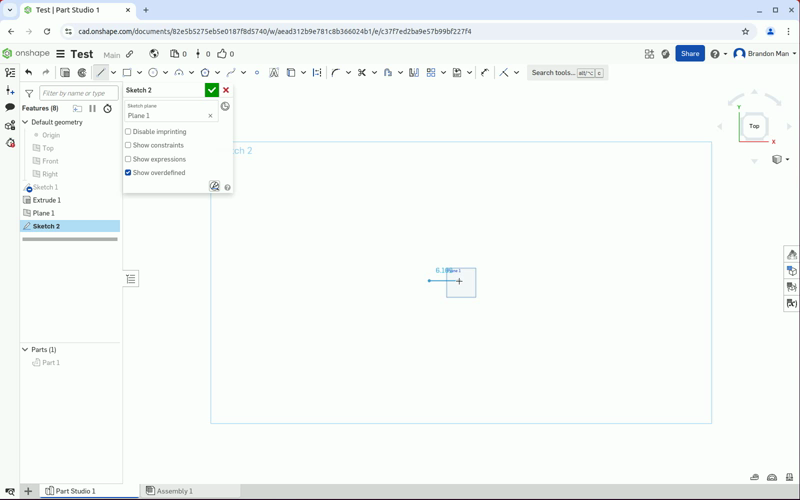
mouse_move(460, 280)
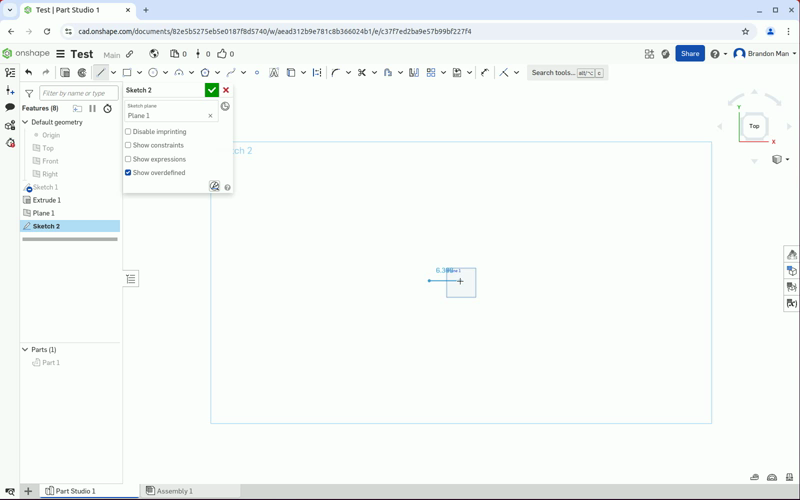
click(460, 280)
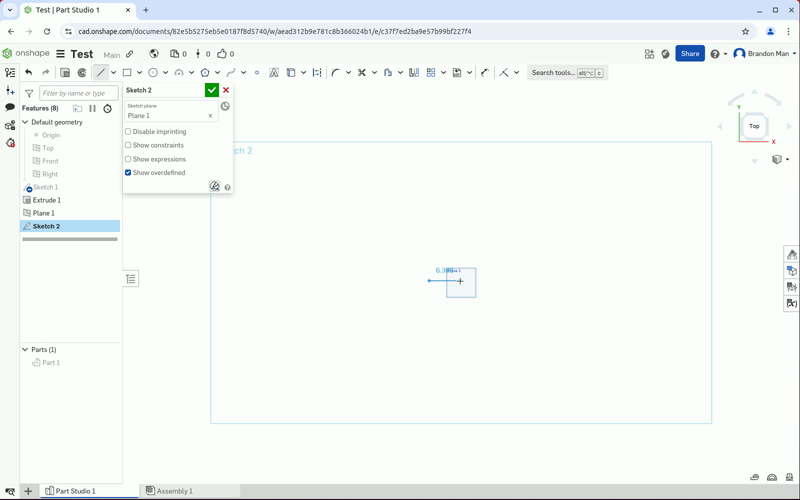
key_up(shift)
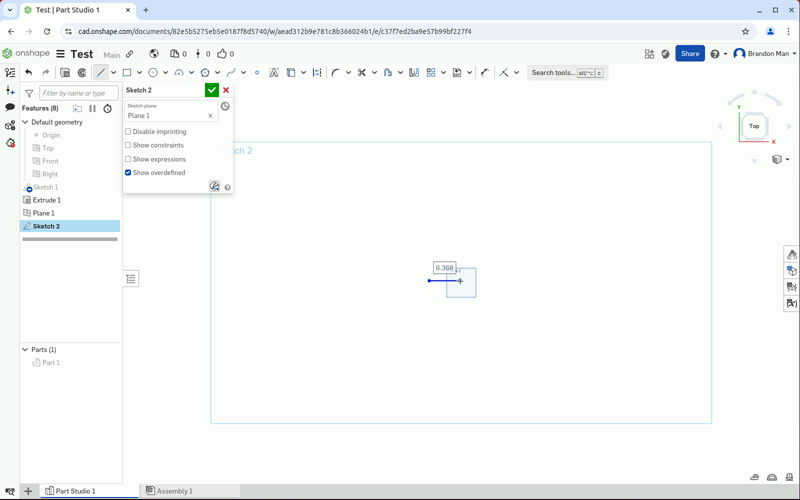
key_down(shift)
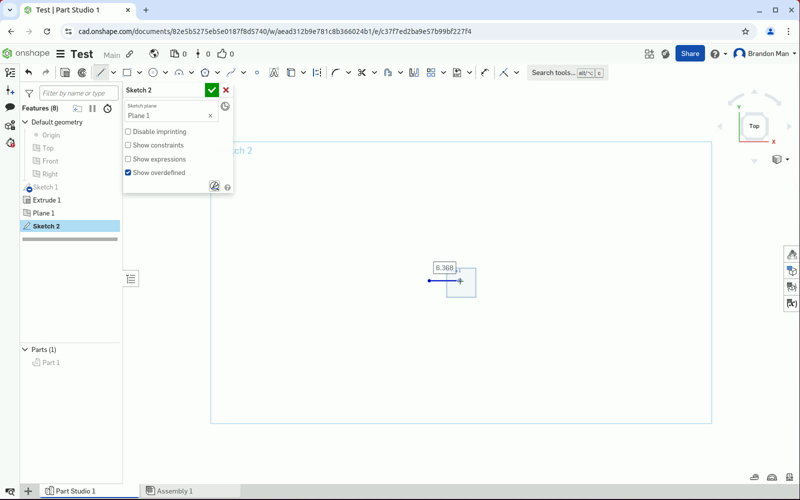
mouse_move(490, 280)
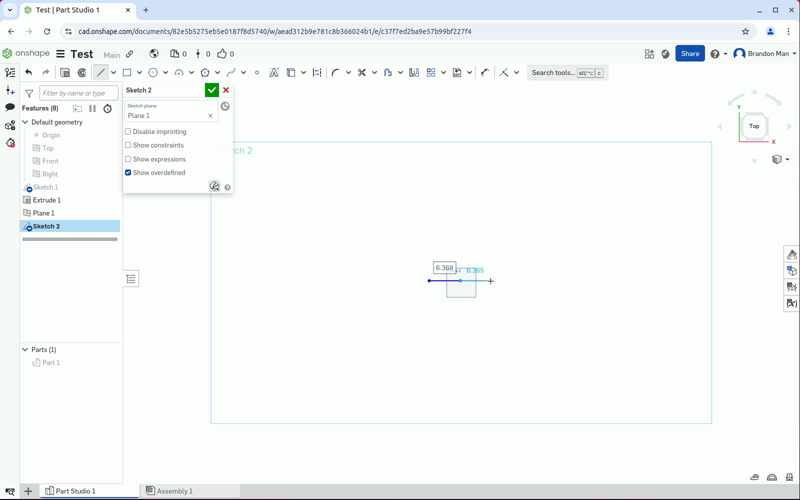
mouse_move(460, 249)
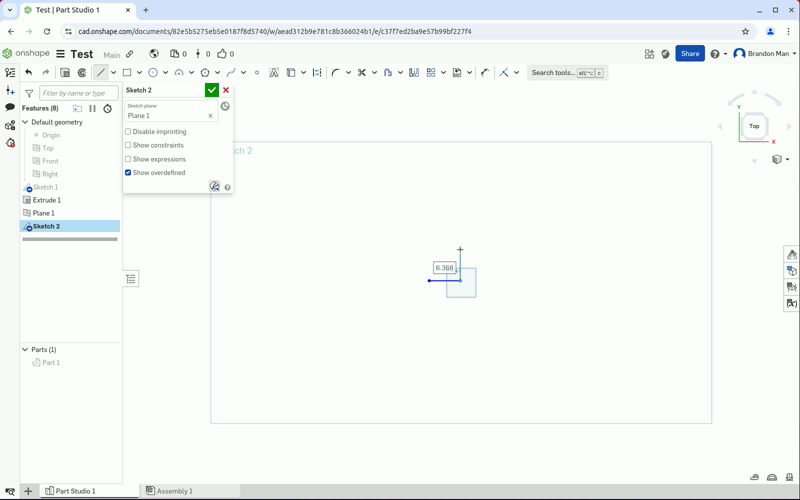
click(460, 249)
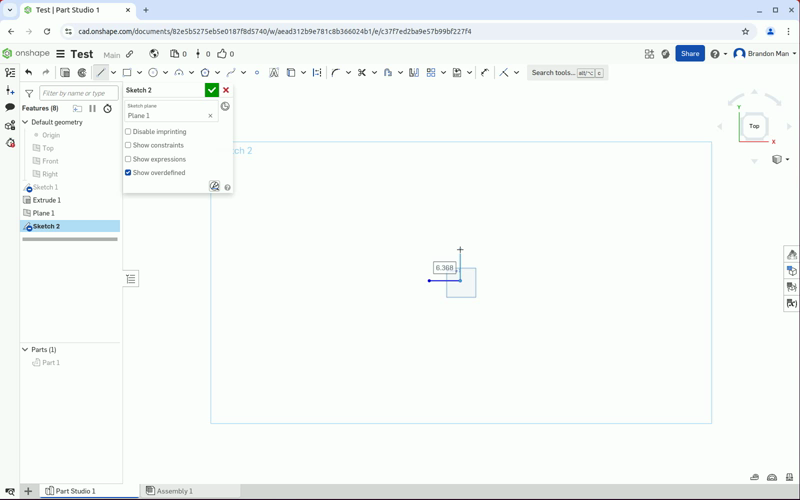
key_up(shift)
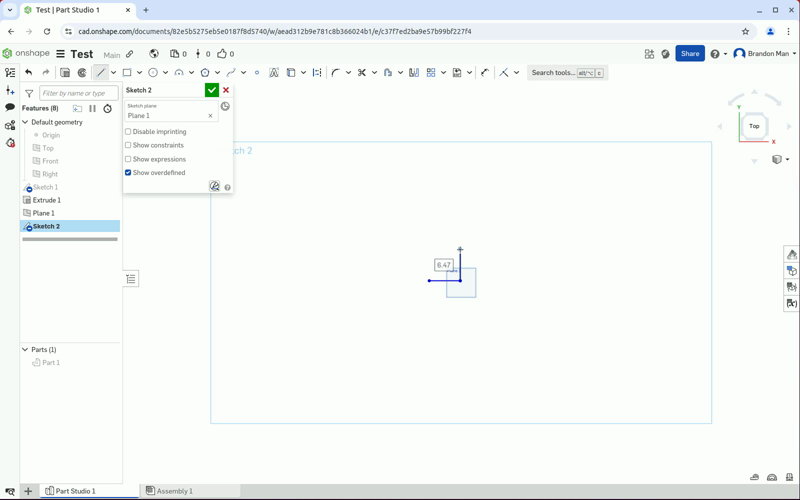
key_down(shift)
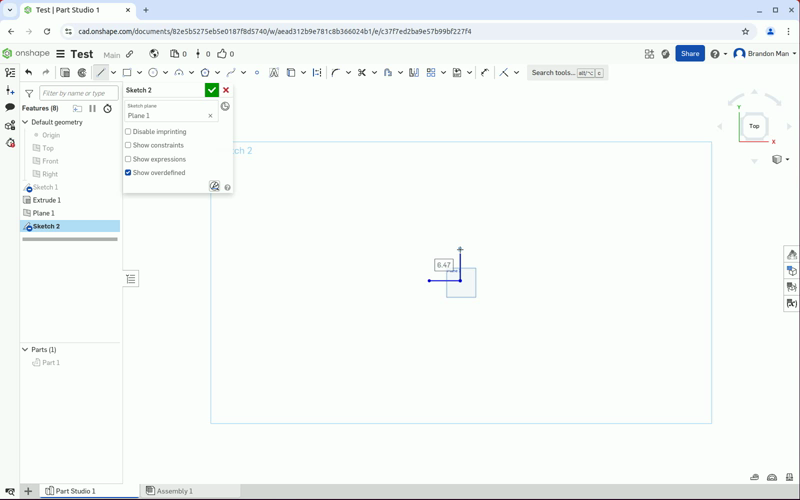
mouse_move(490, 249)
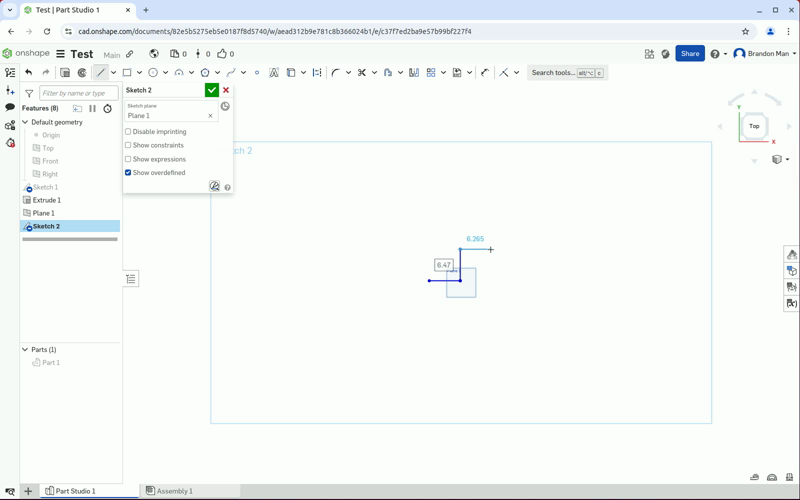
mouse_move(429, 249)
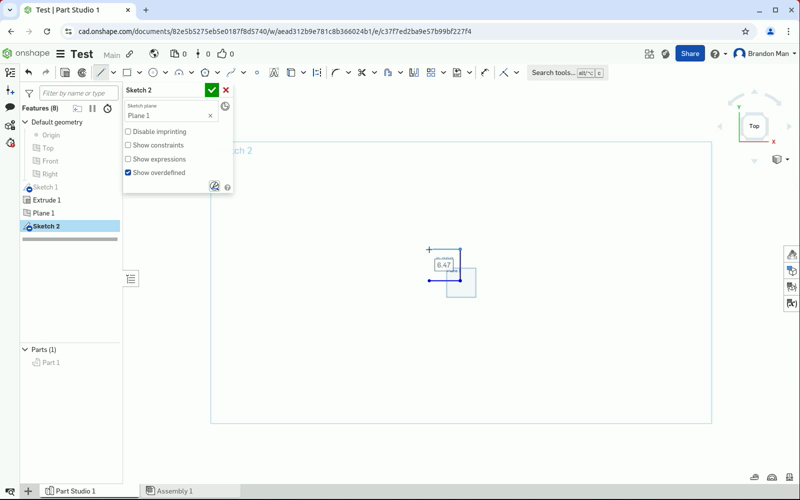
click(429, 249)
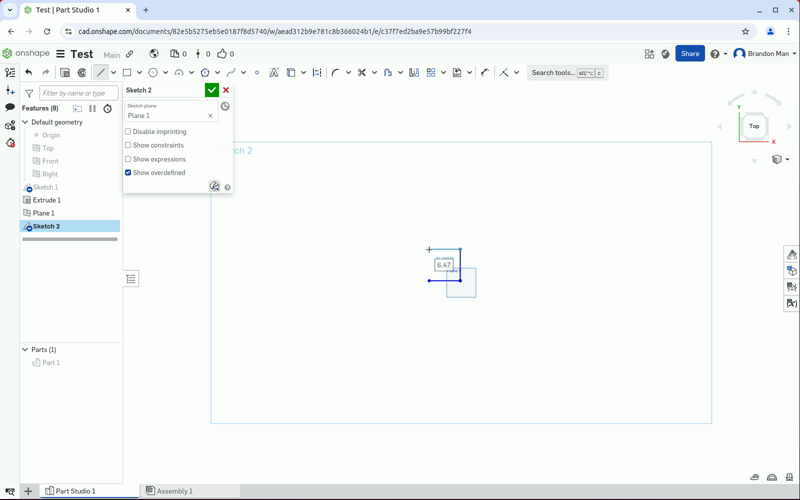
key_up(shift)
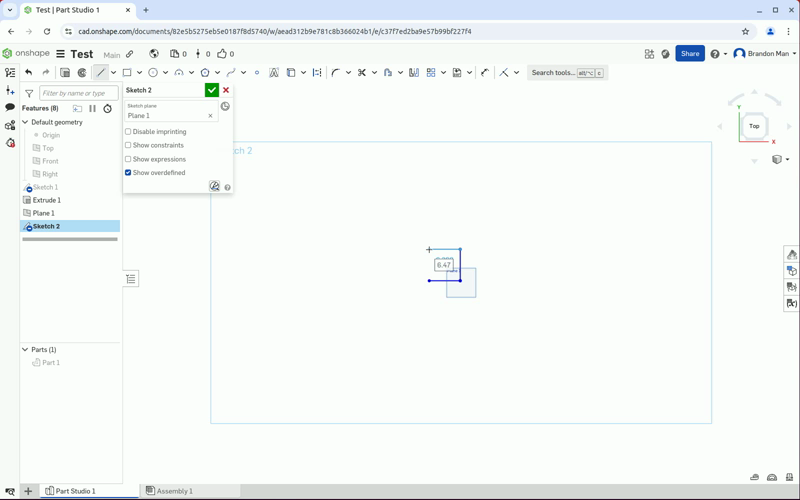
mouse_move(459, 249)
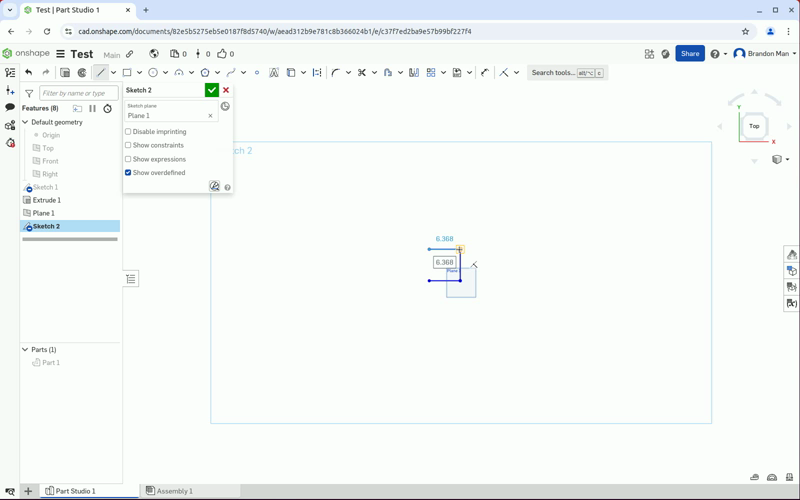
key_down(shift)
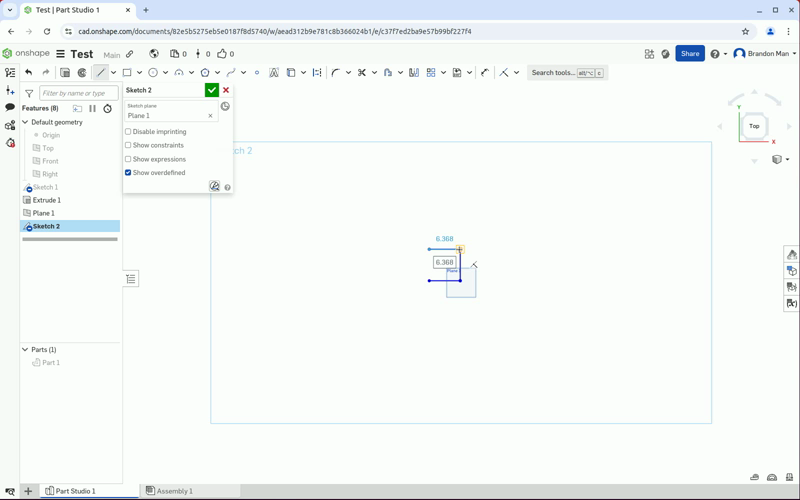
mouse_move(429, 280)
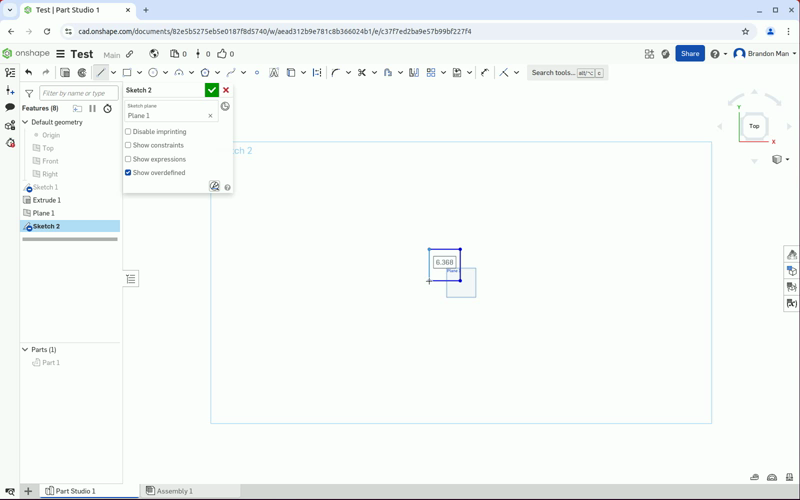
key_up(shift)
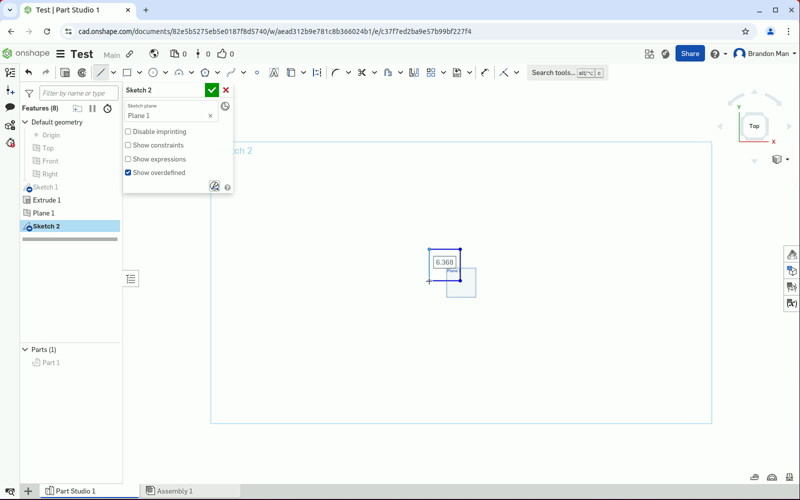
click(429, 280)
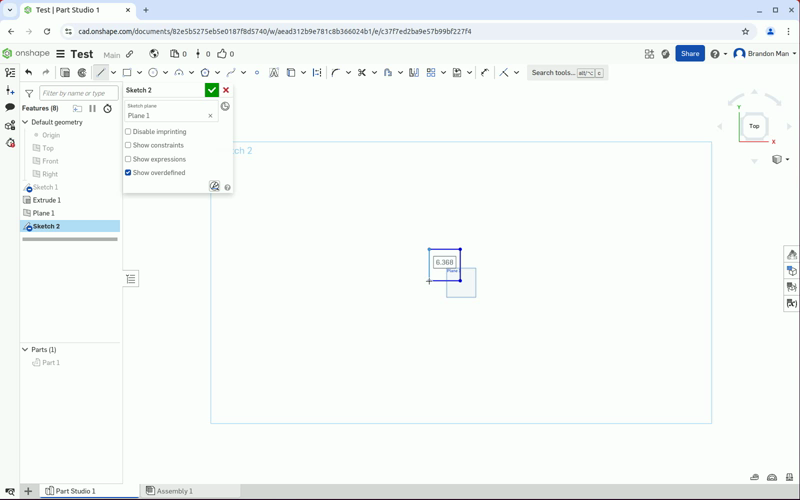
key(esc)
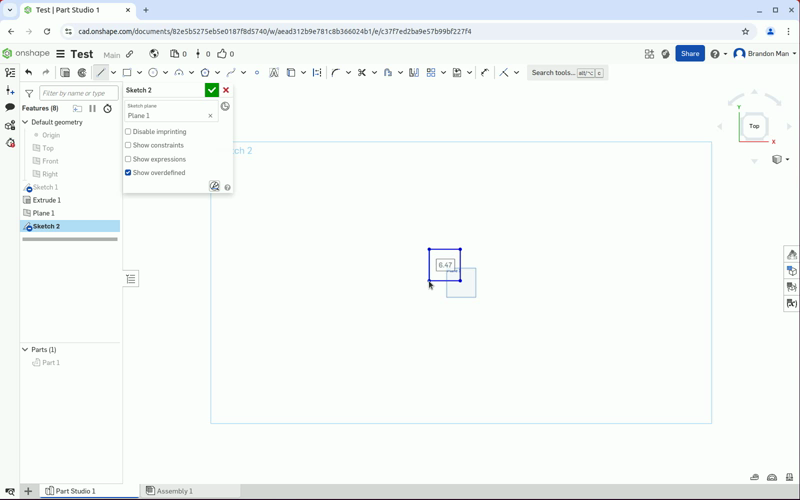
mouse_move(442, 272)
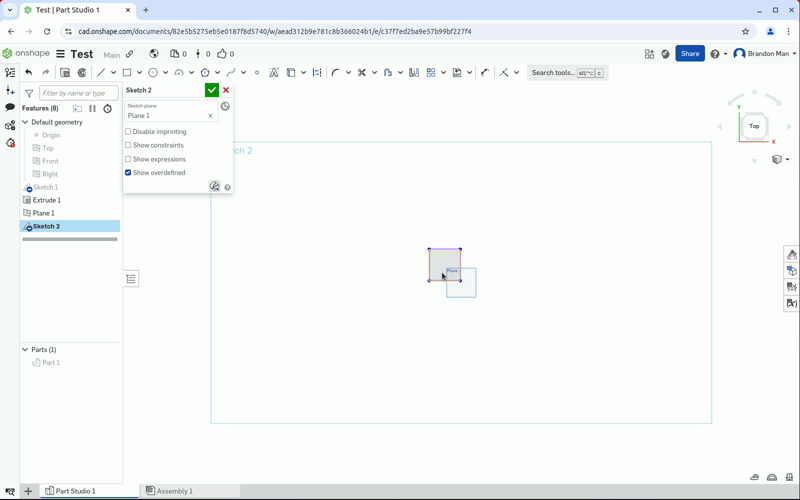
scroll(6)
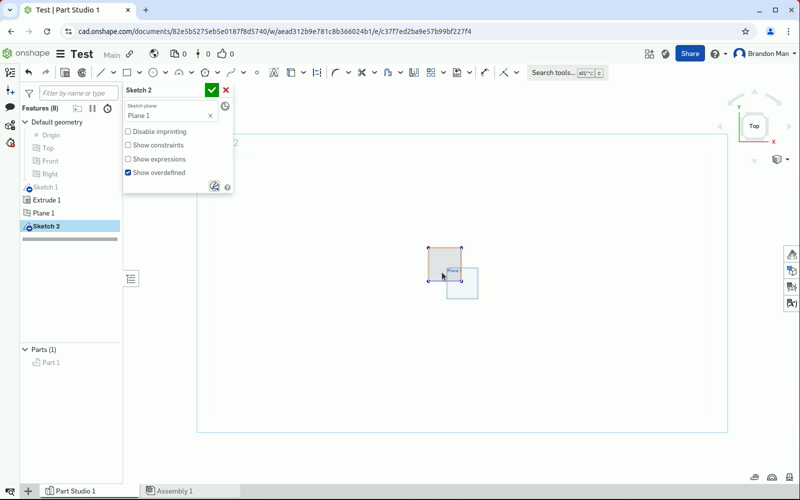
scroll(6)
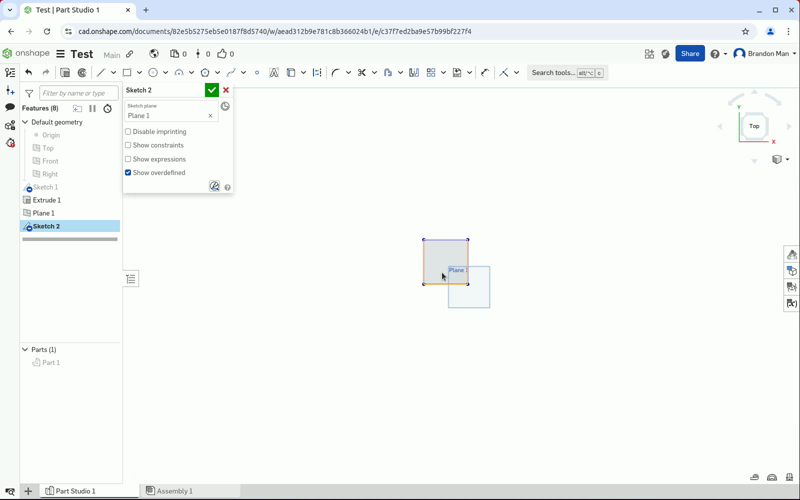
scroll(6)
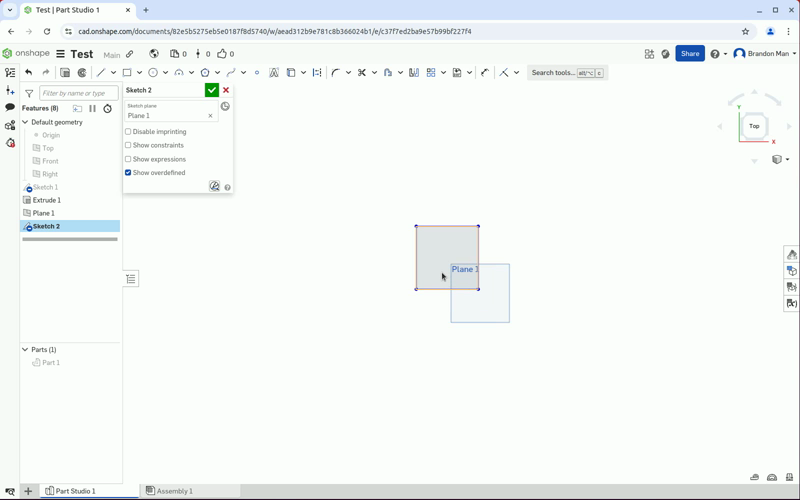
scroll(6)
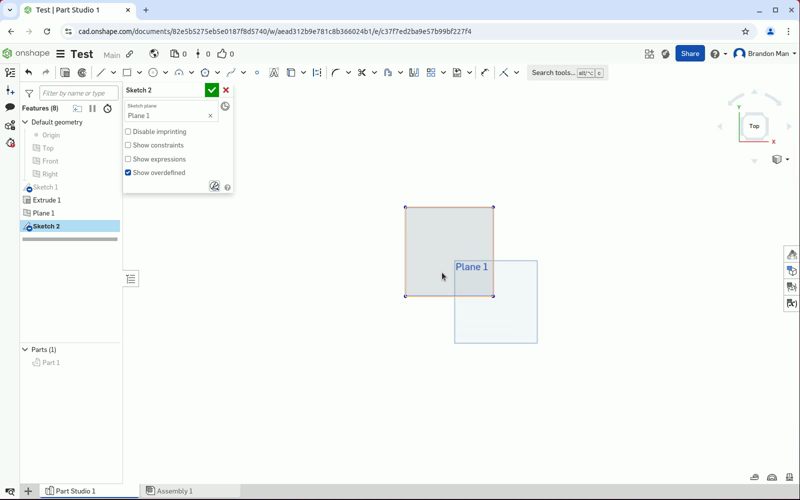
scroll(6)
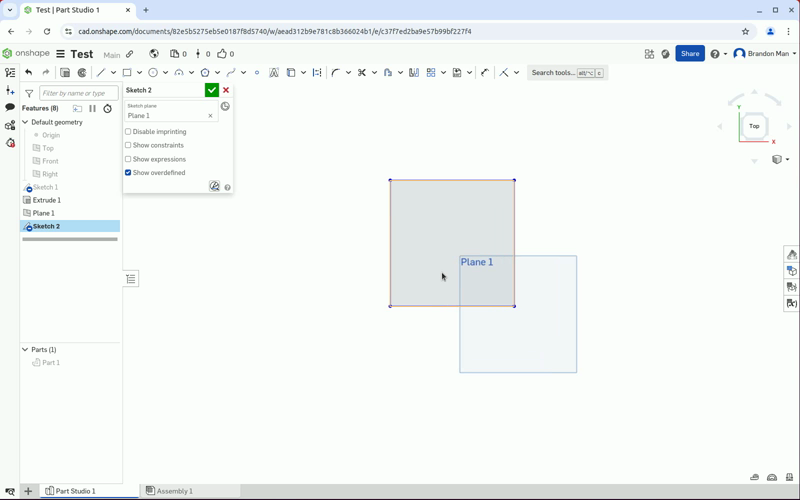
scroll(6)
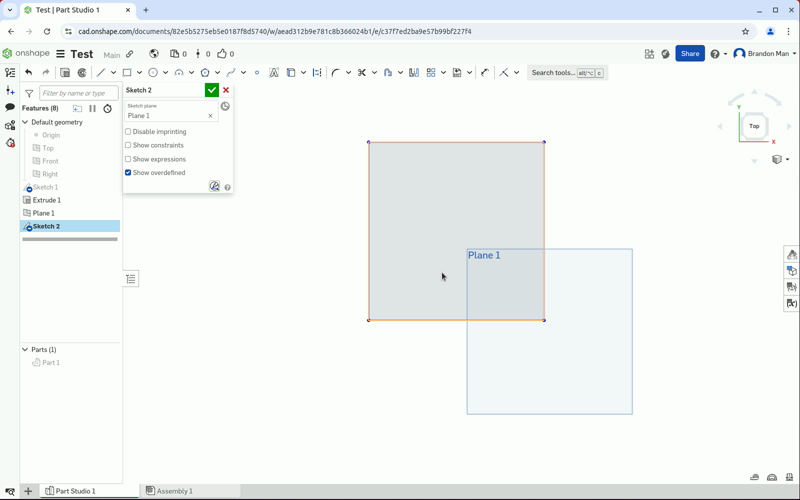
scroll(6)
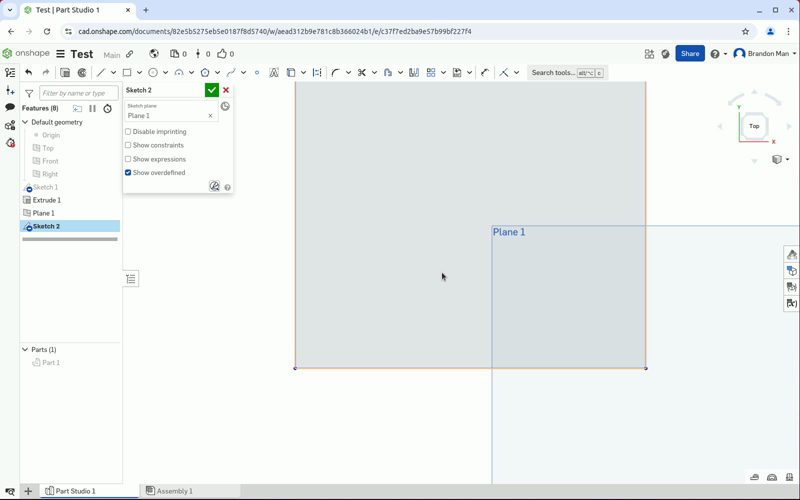
click(442, 272)
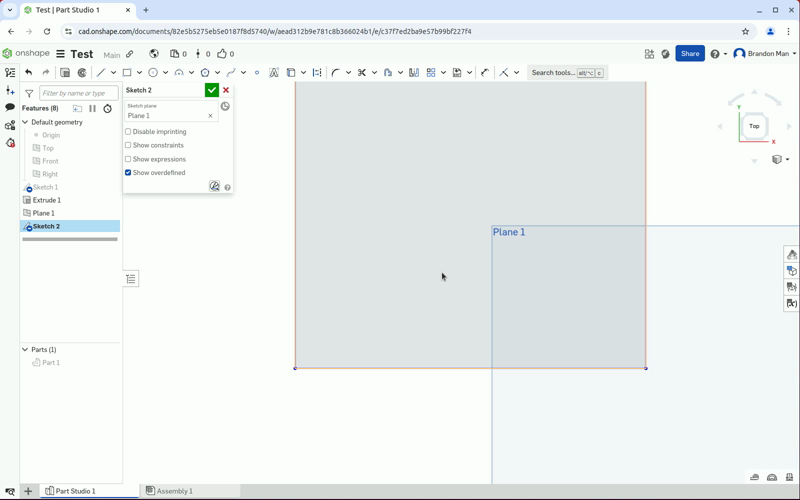
scroll(-6)
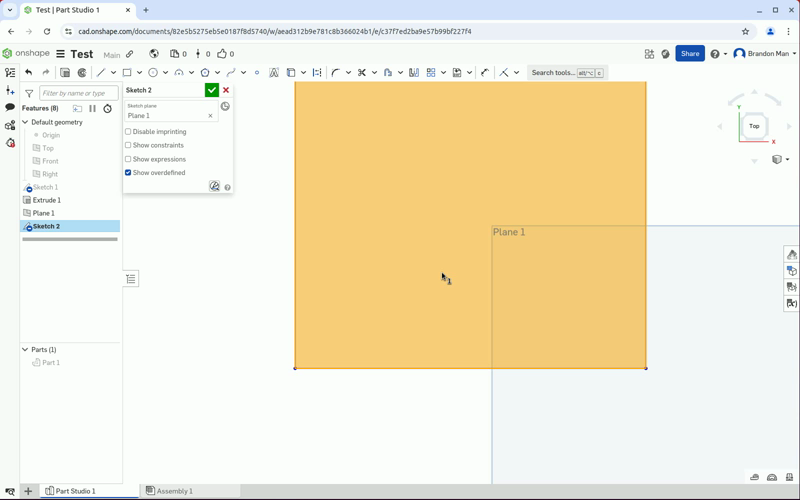
scroll(-6)
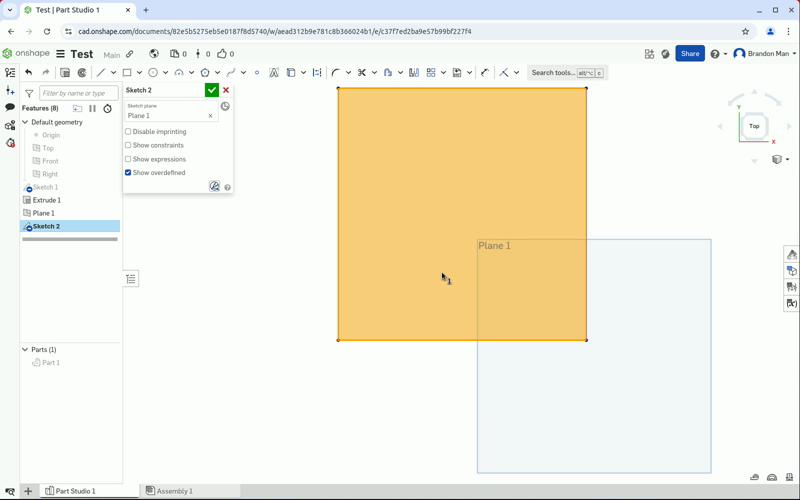
scroll(-6)
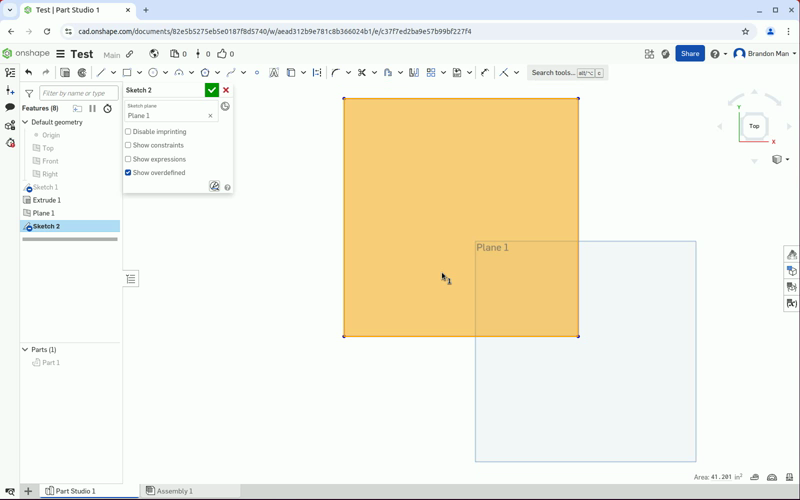
scroll(-6)
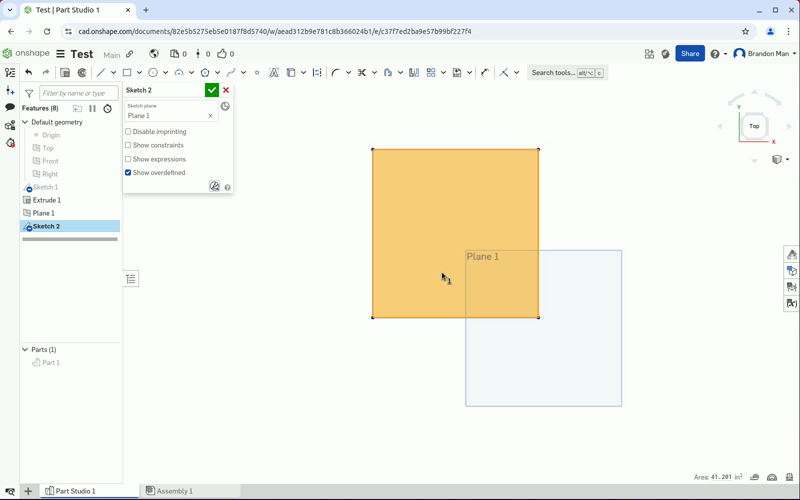
scroll(-6)
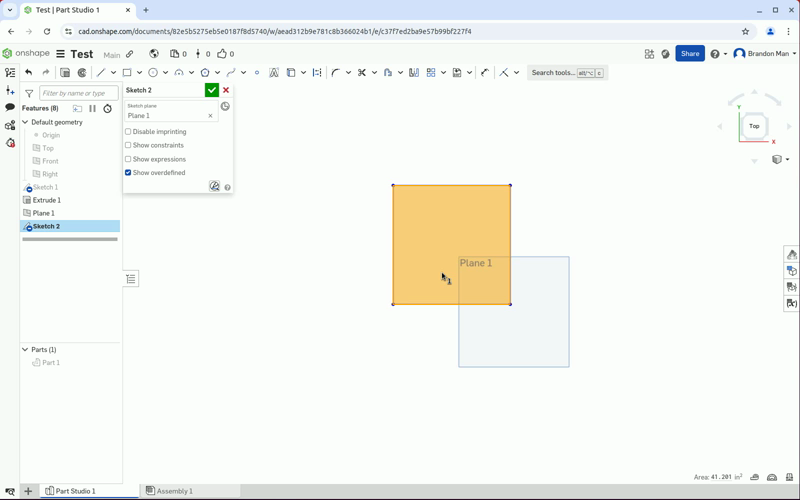
scroll(-6)
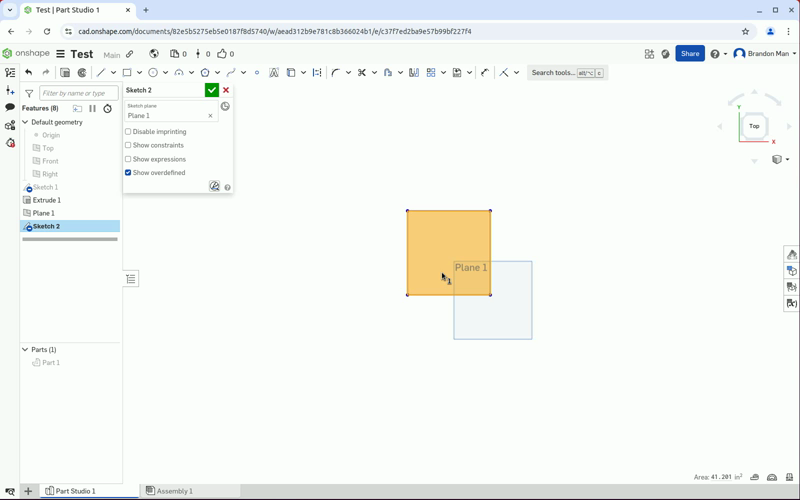
scroll(-6)
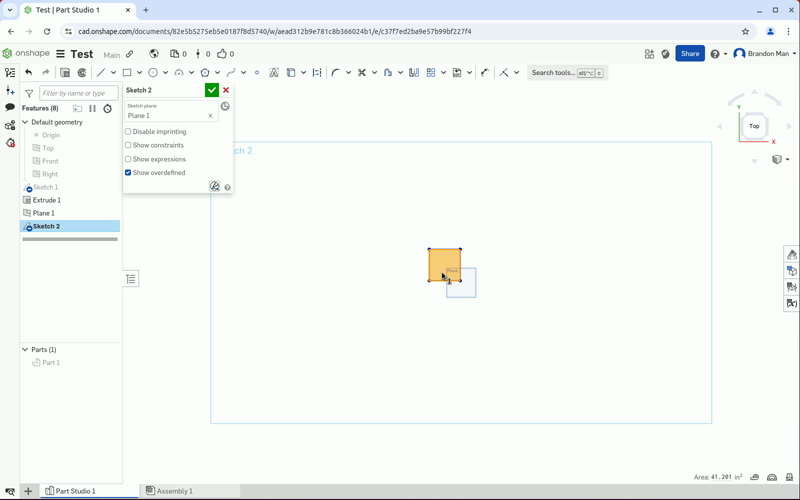
mouse_move(73, 352)
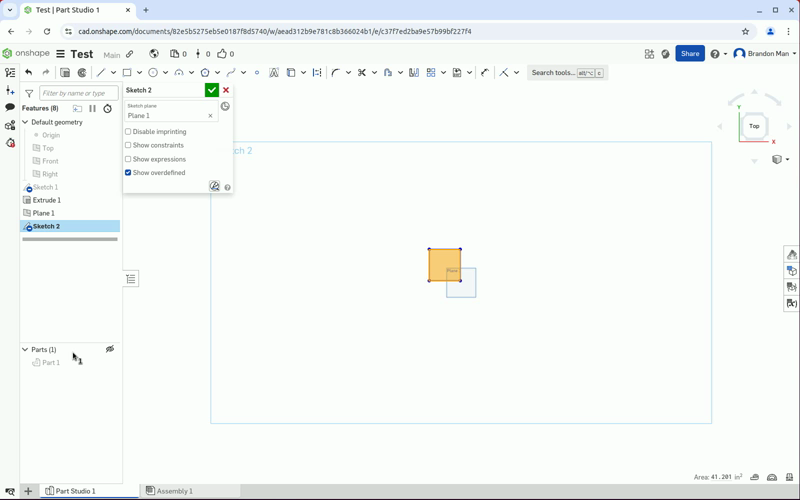
key(shift+y)
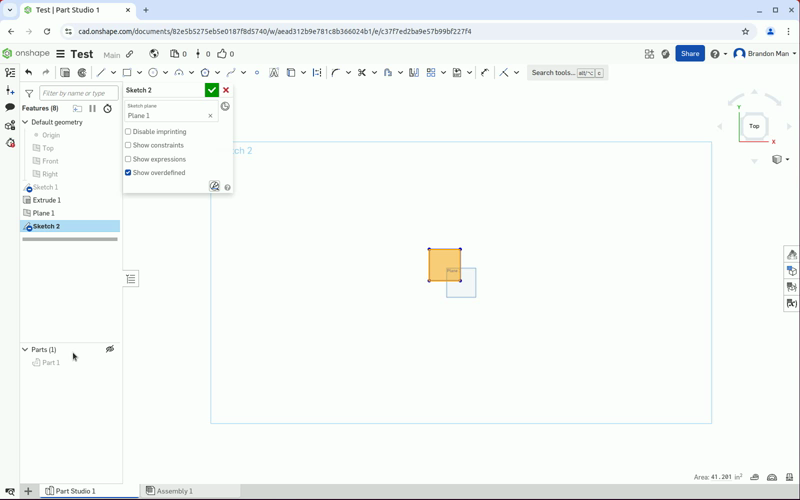
key(shift+e)
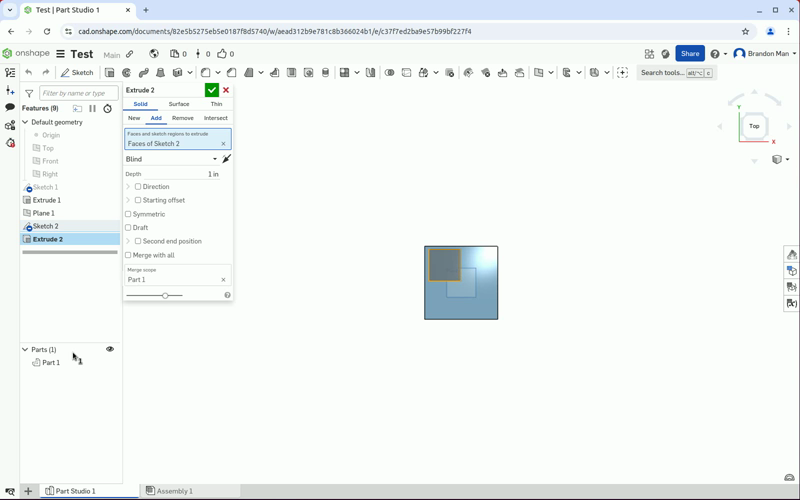
mouse_move(143, 106)
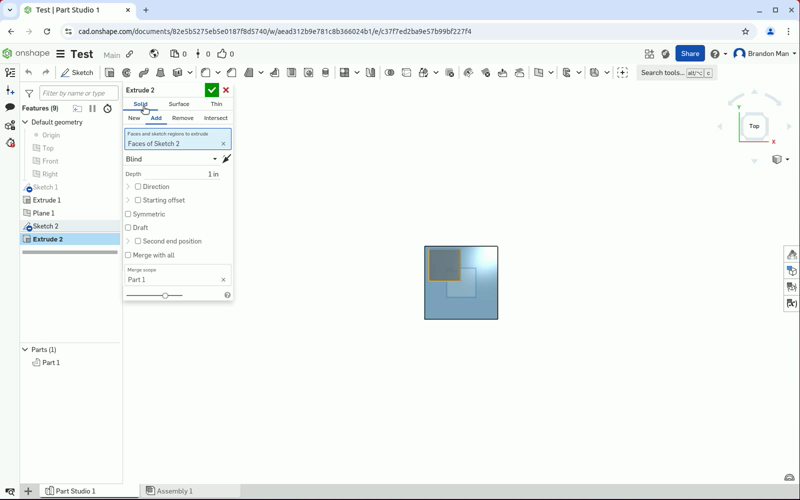
click(143, 106)
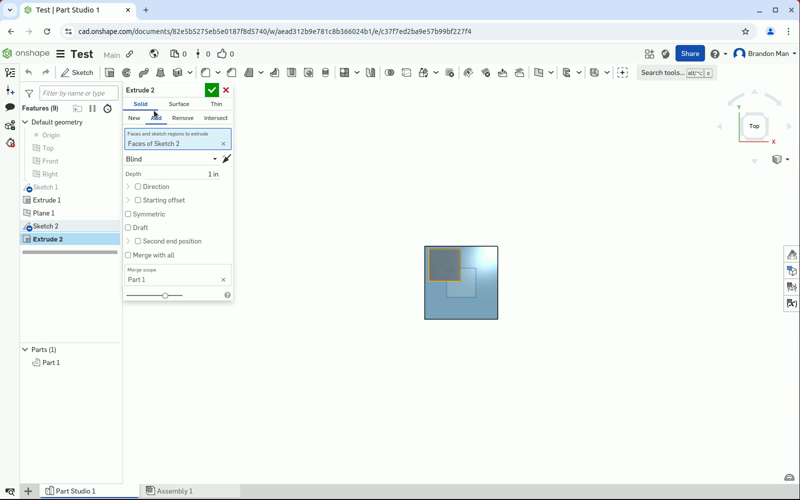
mouse_move(186, 120)
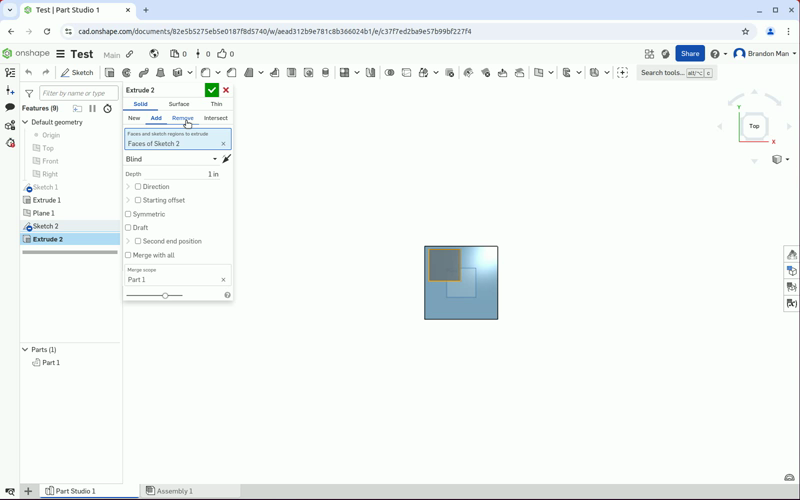
click(186, 120)
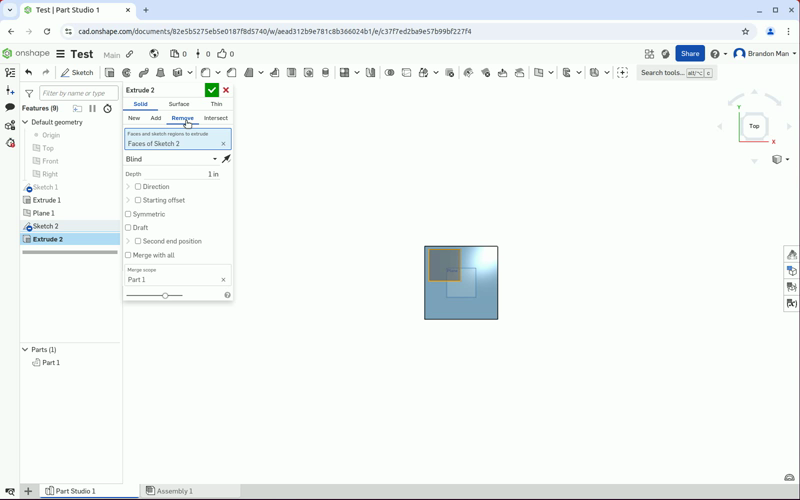
key(tab, 4)
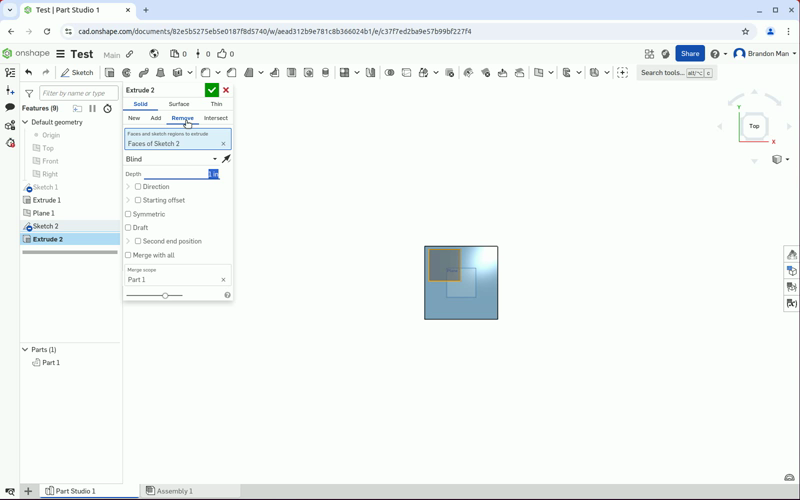
text(22.386)
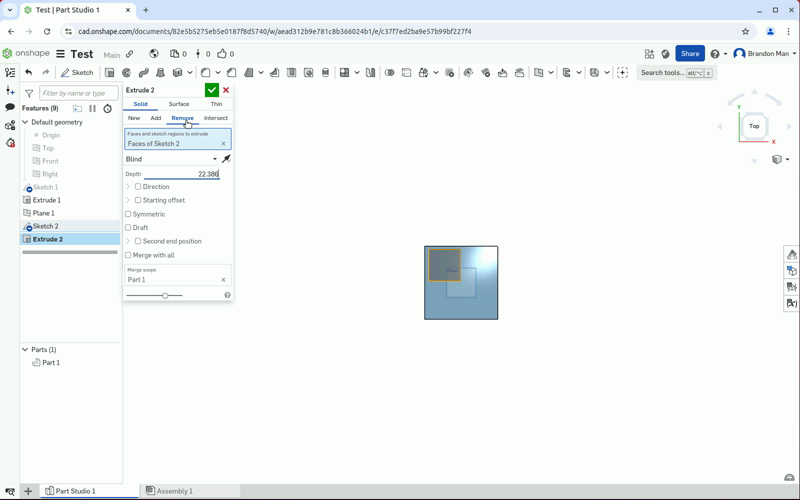
key(tab, 6)
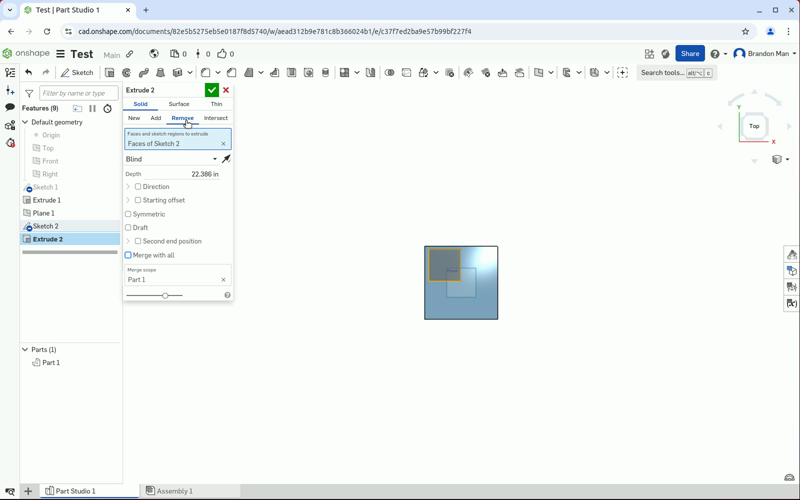
key(space)
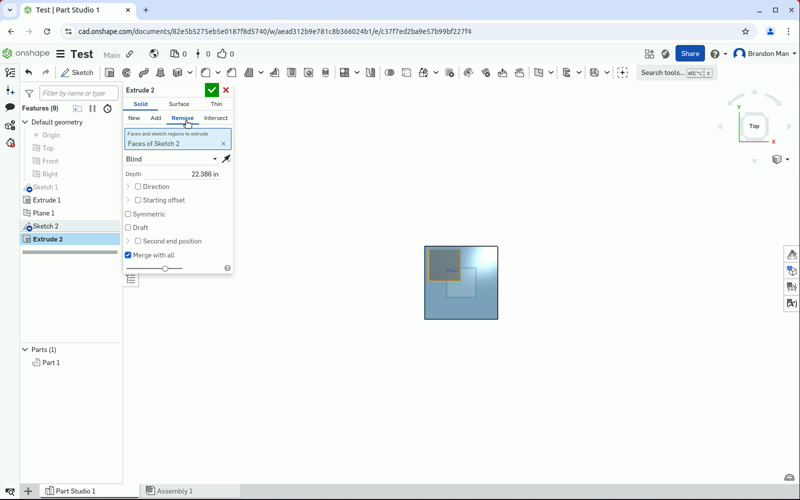
key(enter)
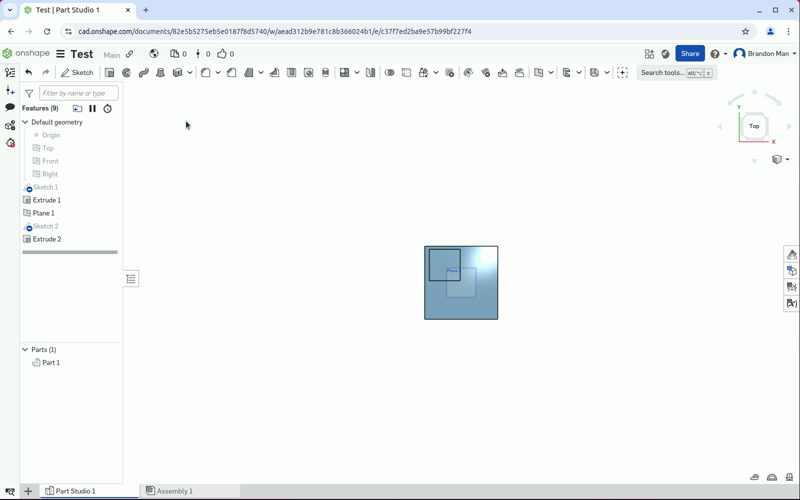
key(shift+h)
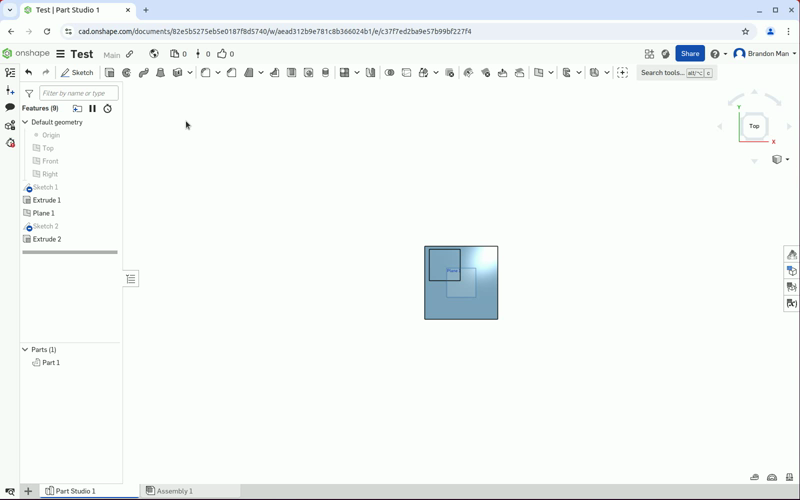
key(shift+h)
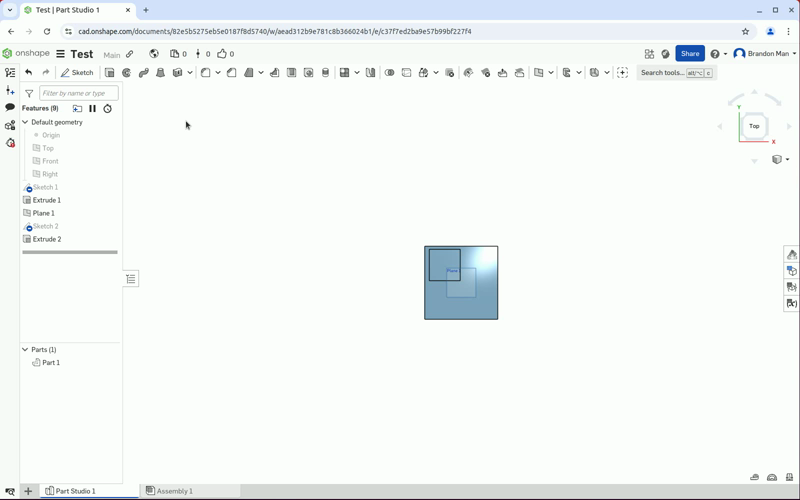
mouse_move(73, 189)
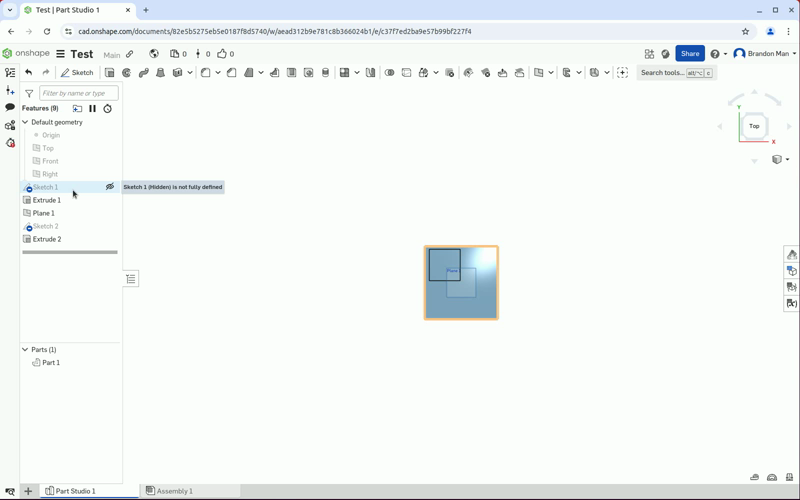
click(73, 189)
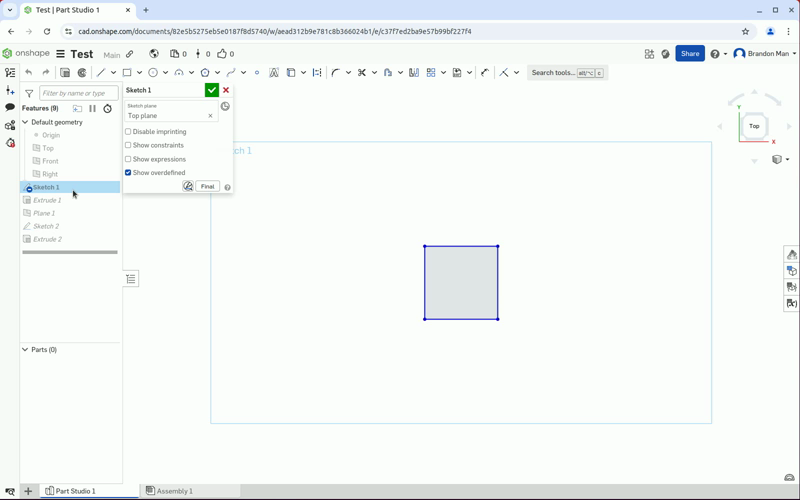
mouse_move(229, 92)
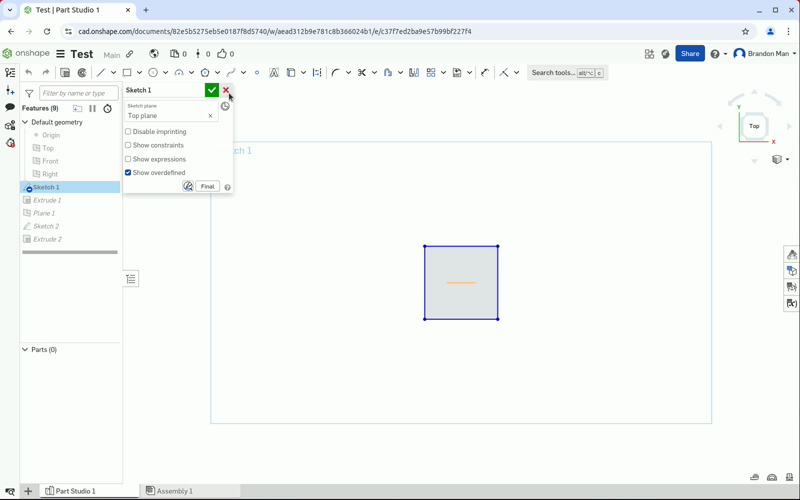
click(229, 92)
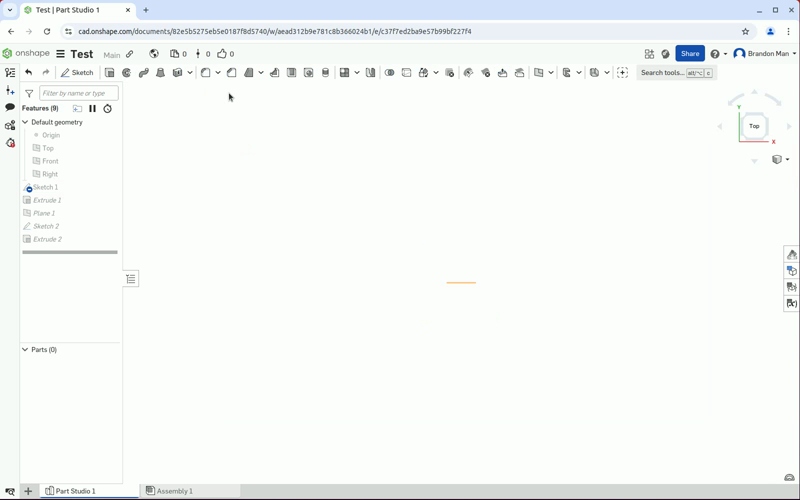
key(shift+s)
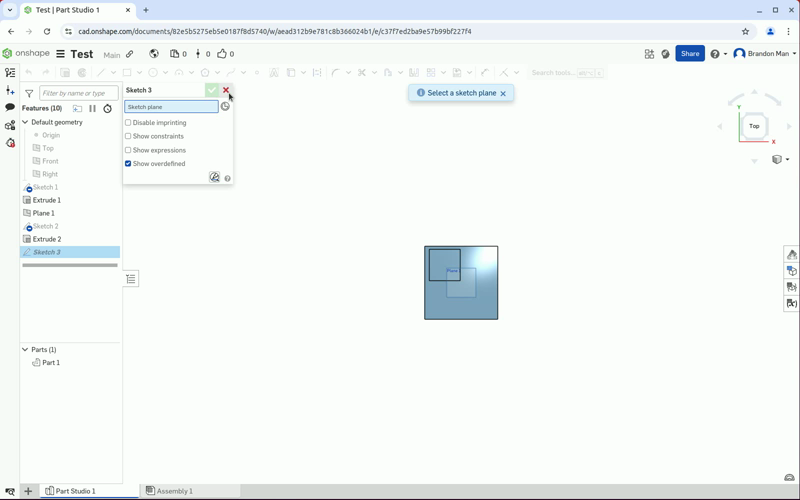
mouse_move(73, 215)
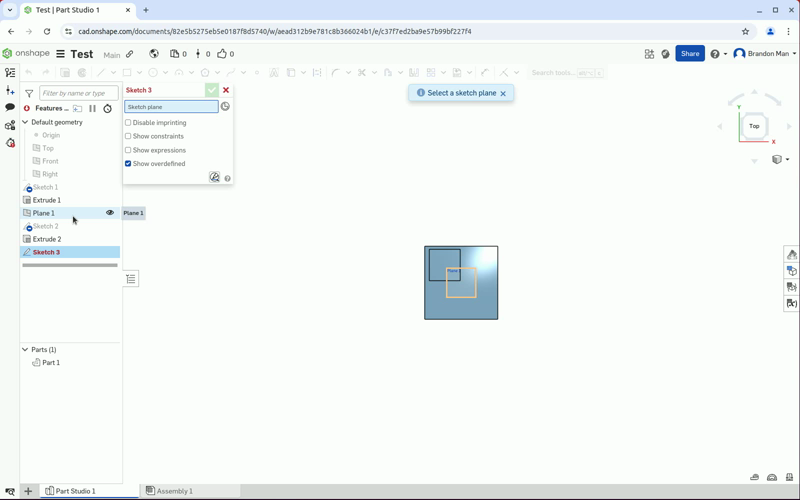
click(73, 215)
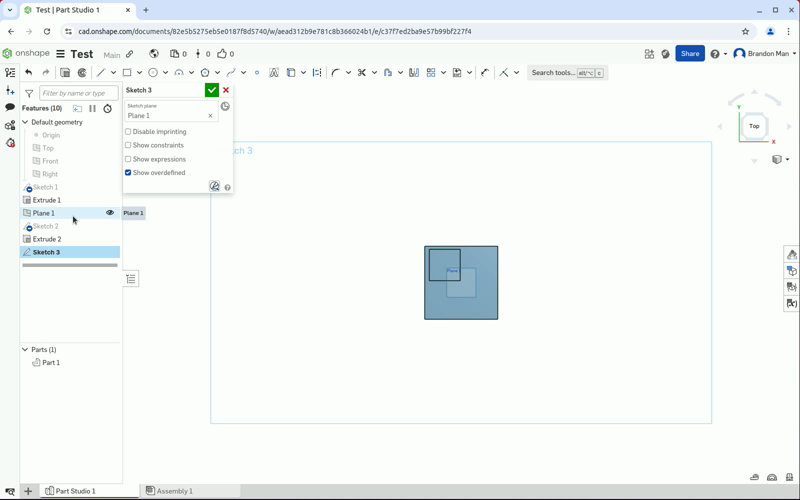
mouse_move(73, 352)
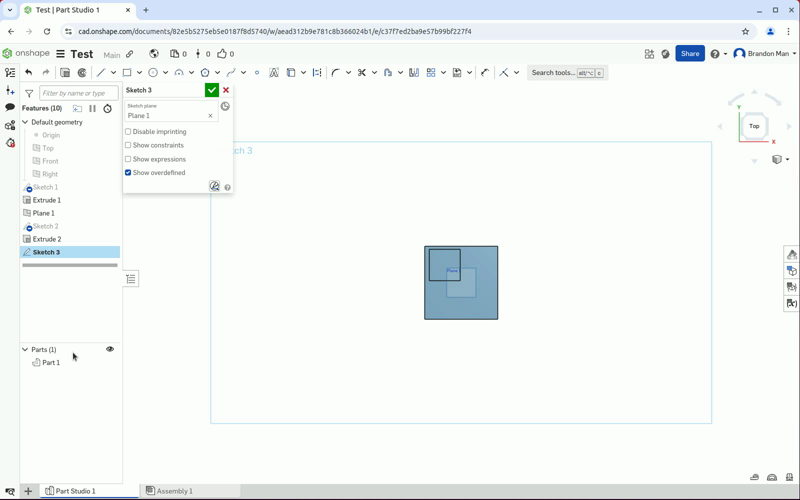
key(y)
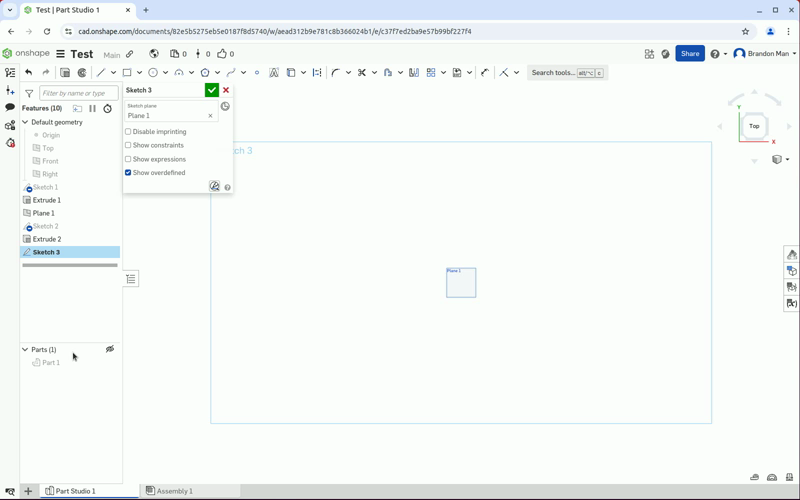
key(l)
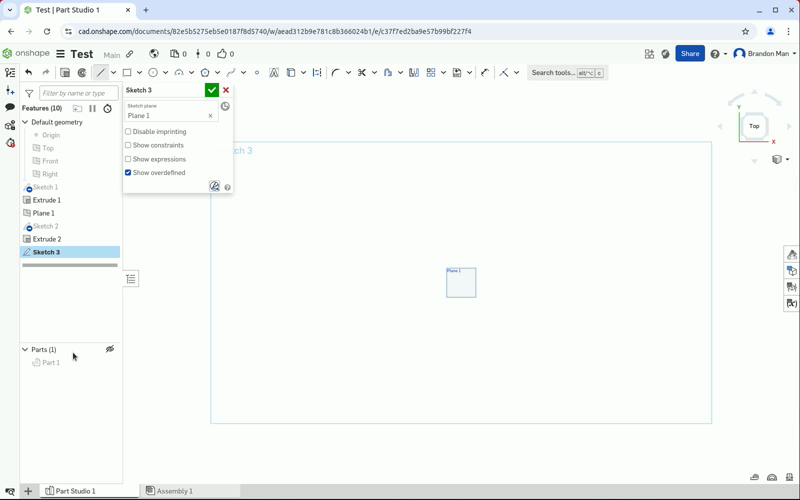
key_down(shift)
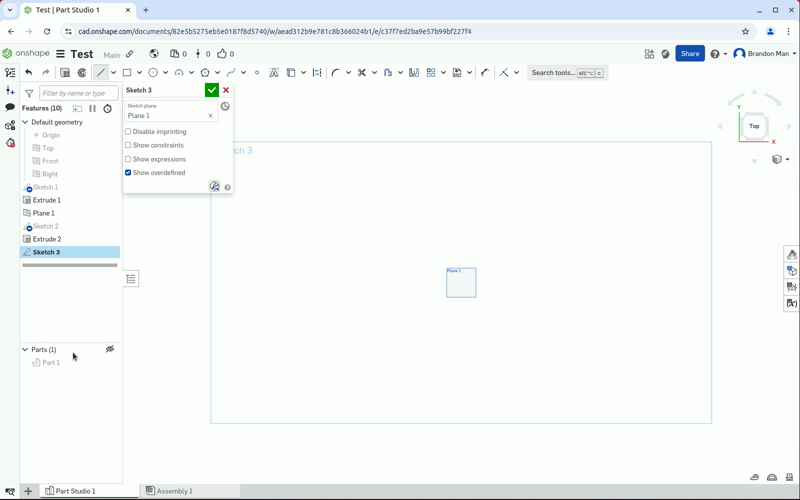
mouse_move(429, 314)
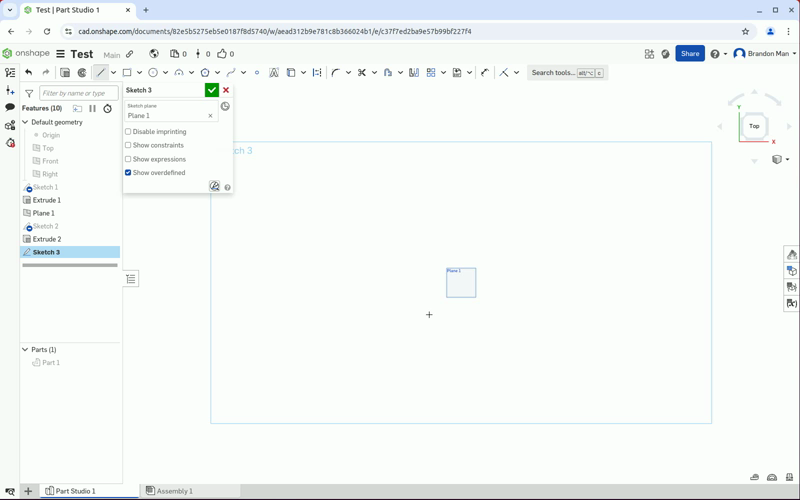
click(429, 314)
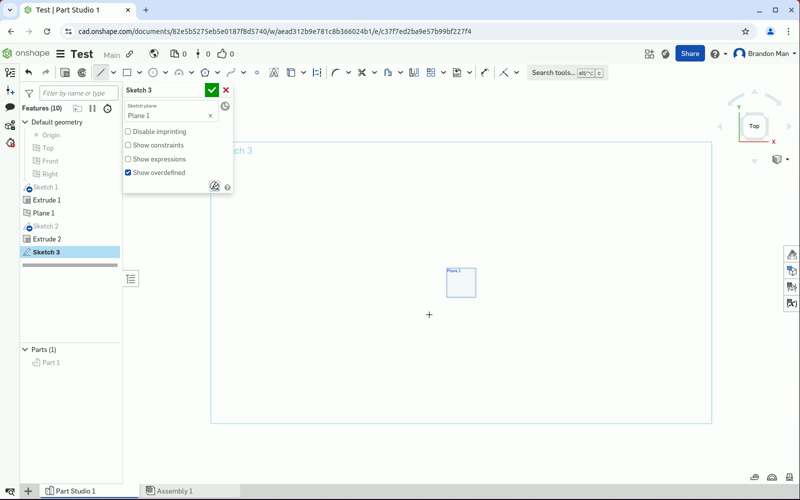
key_up(shift)
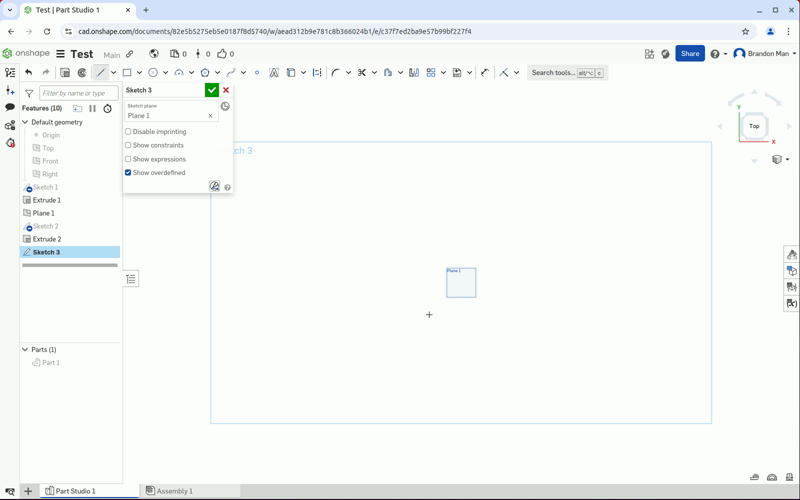
key_down(shift)
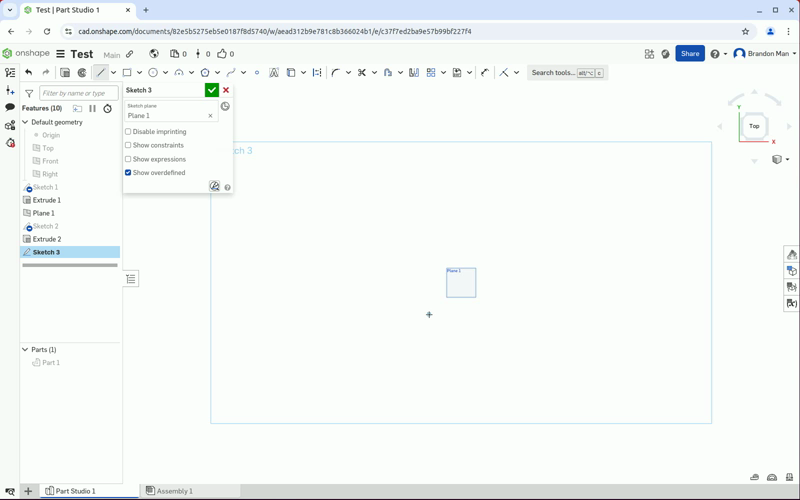
mouse_move(459, 314)
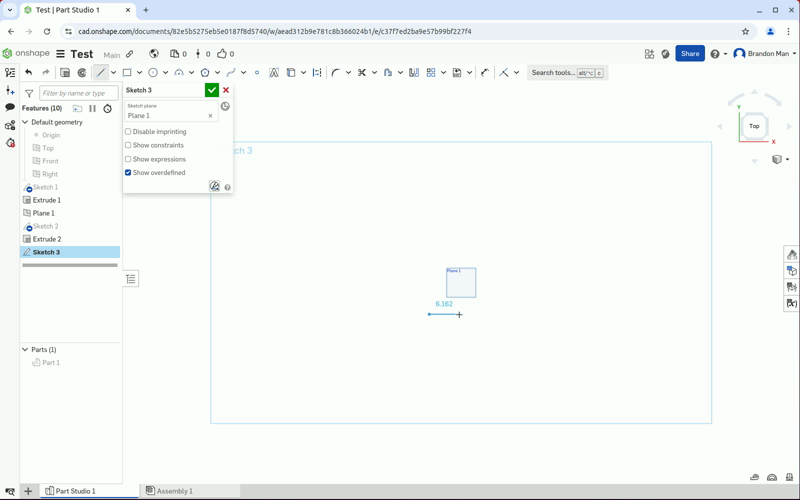
mouse_move(460, 314)
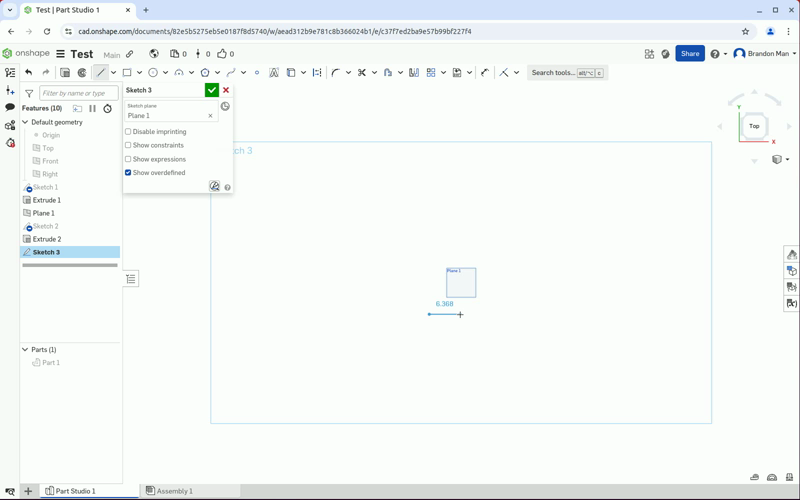
click(460, 314)
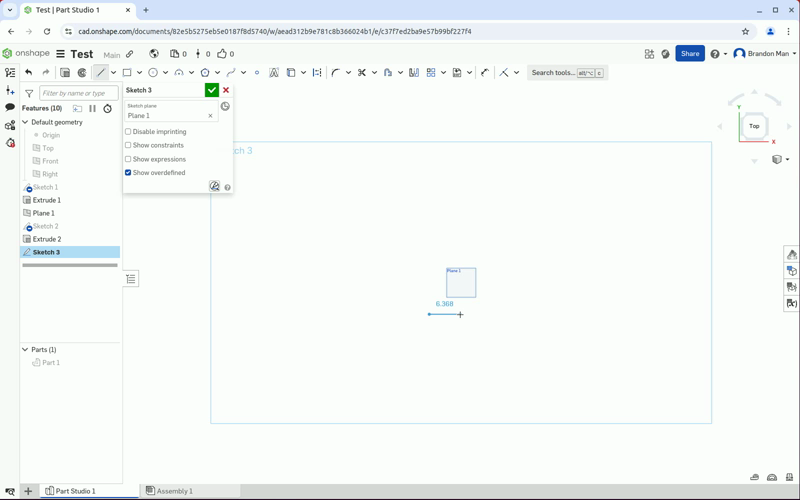
key_up(shift)
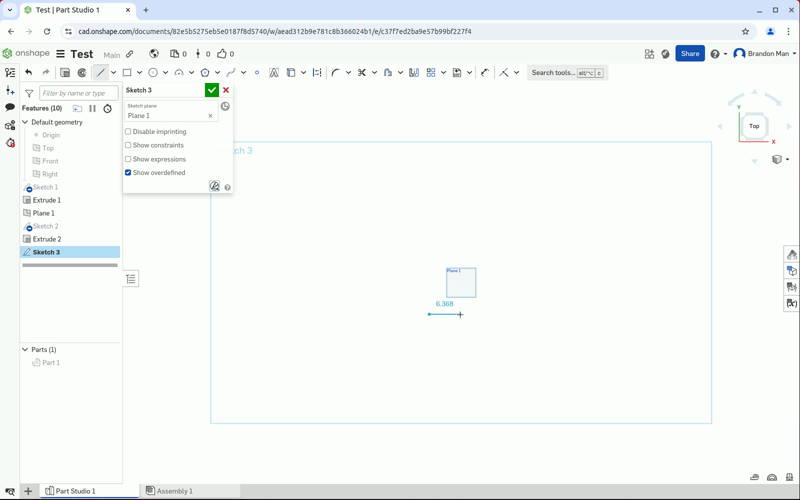
key_down(shift)
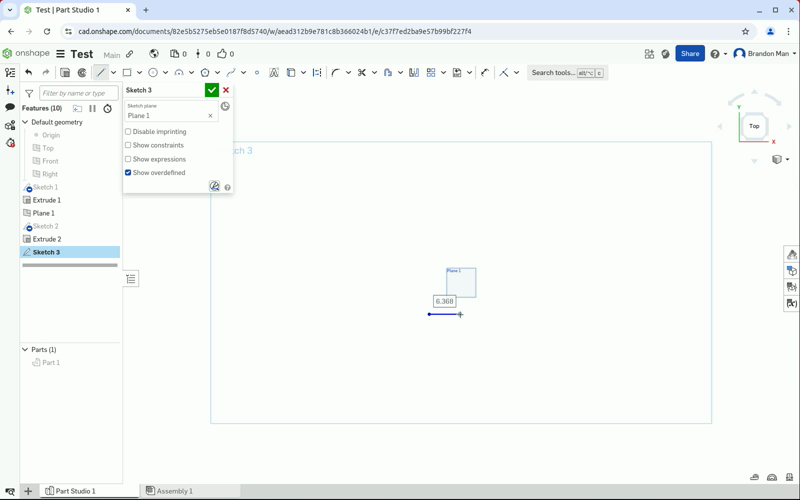
mouse_move(490, 314)
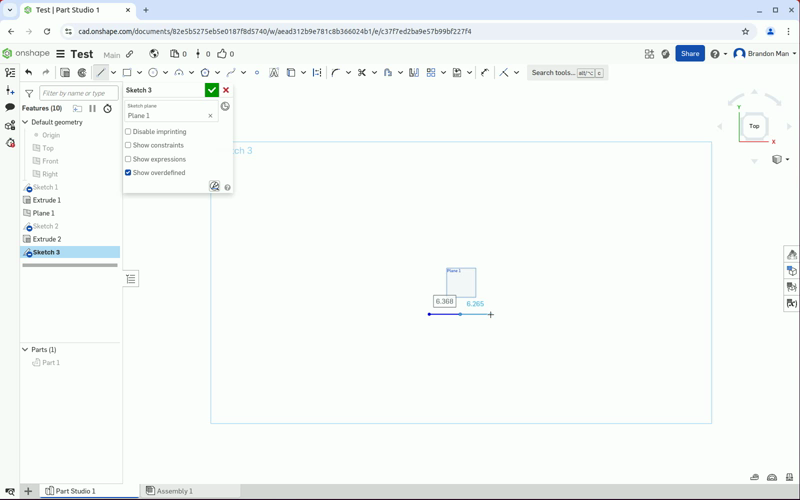
mouse_move(460, 283)
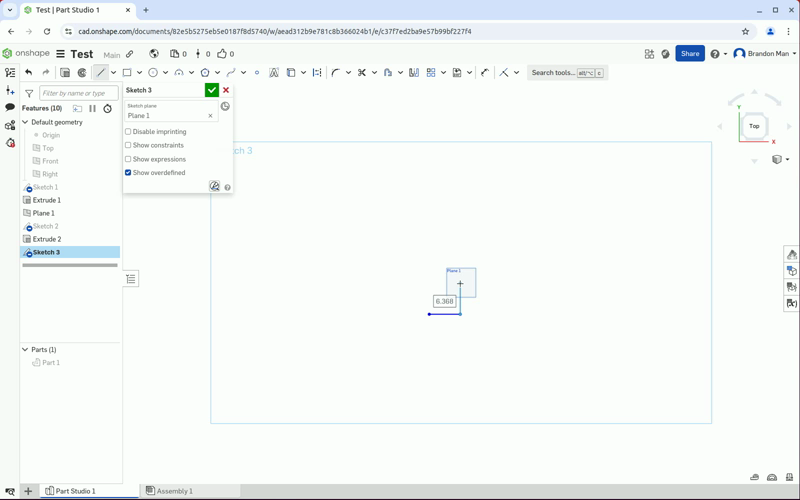
click(460, 283)
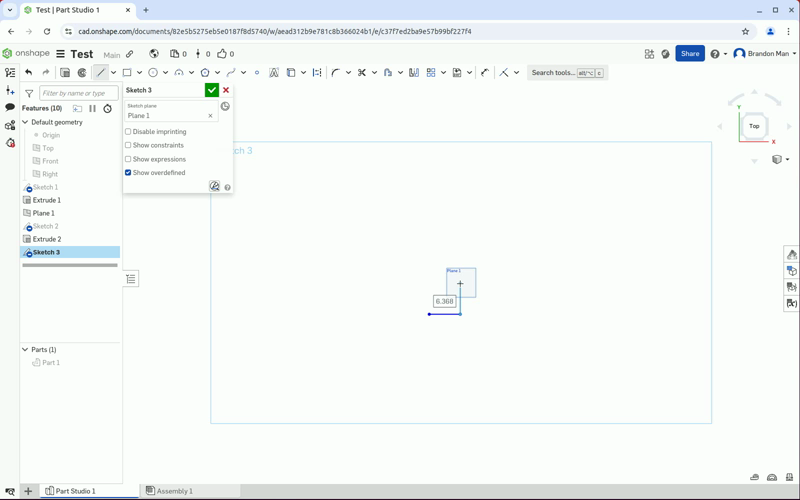
key_up(shift)
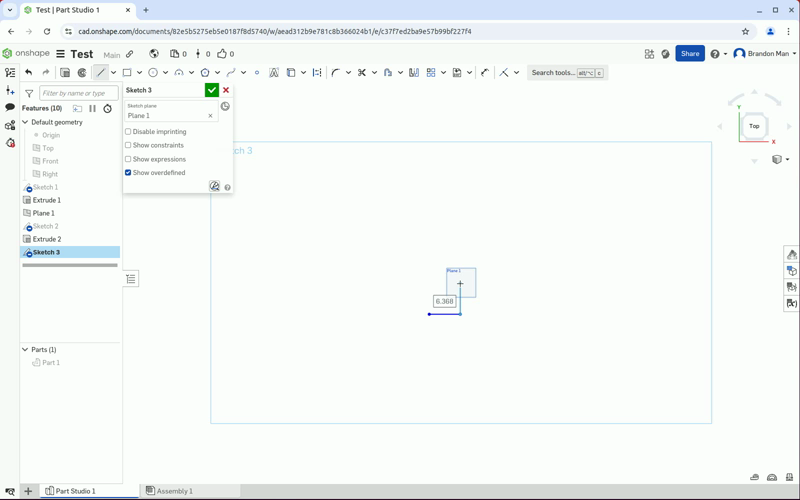
key_down(shift)
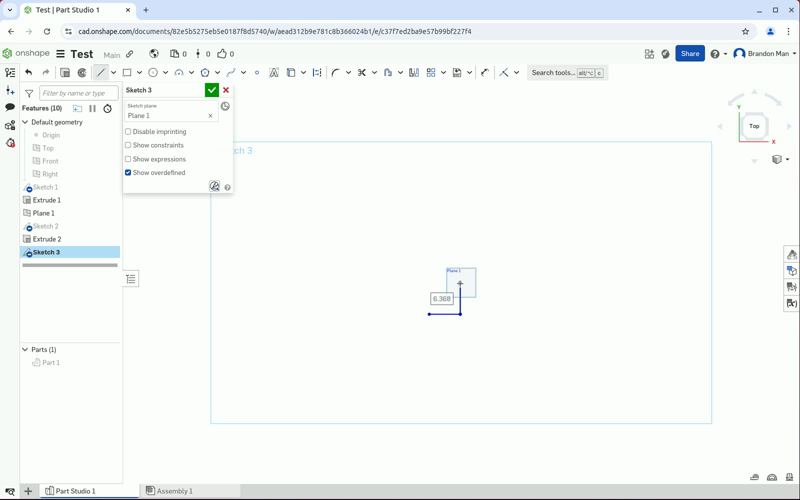
mouse_move(490, 283)
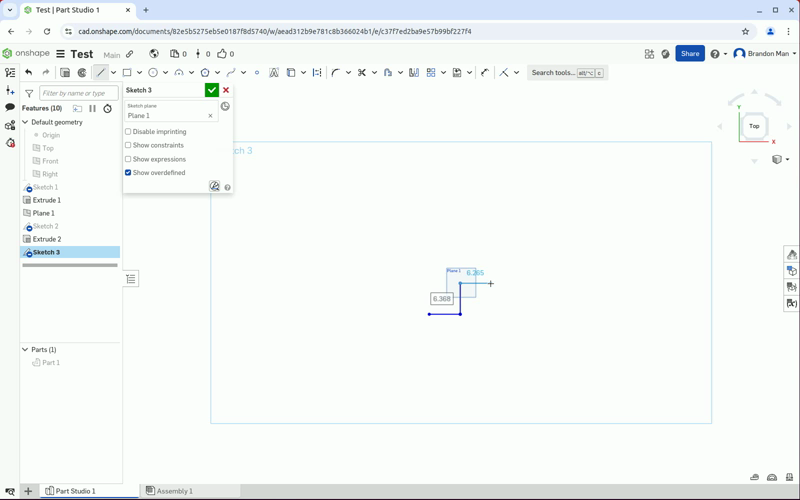
mouse_move(429, 283)
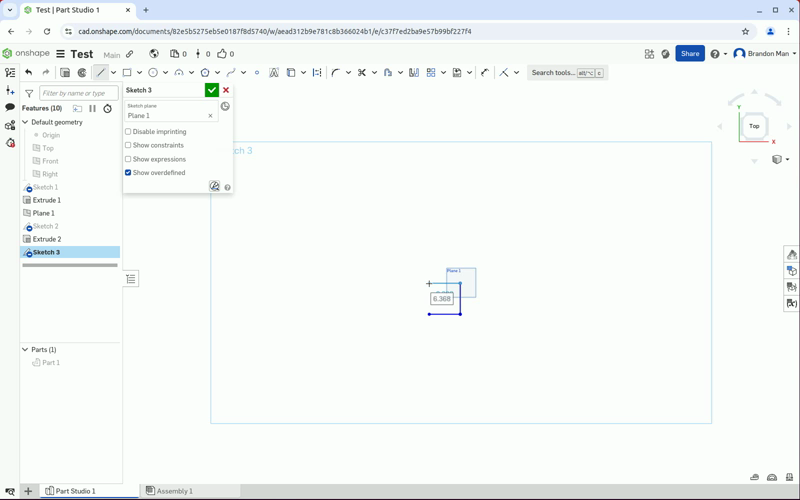
click(429, 283)
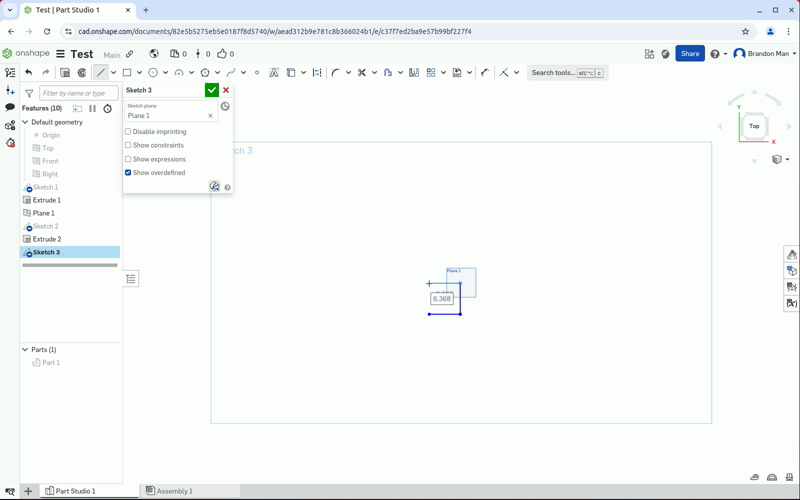
key_up(shift)
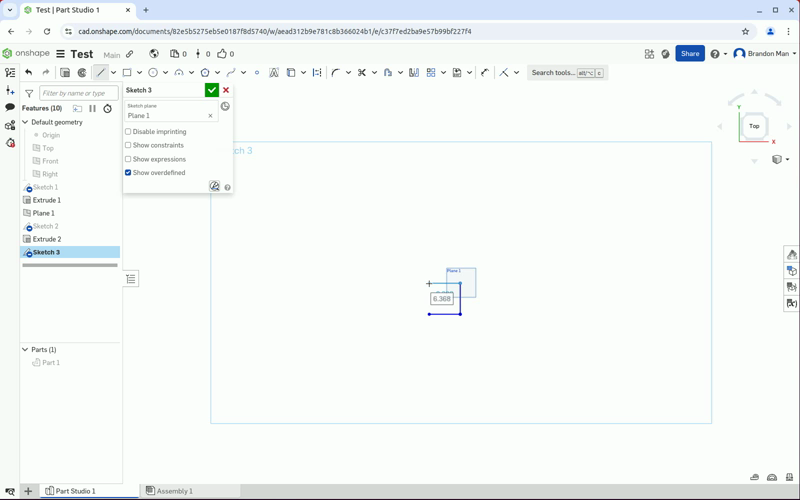
mouse_move(459, 283)
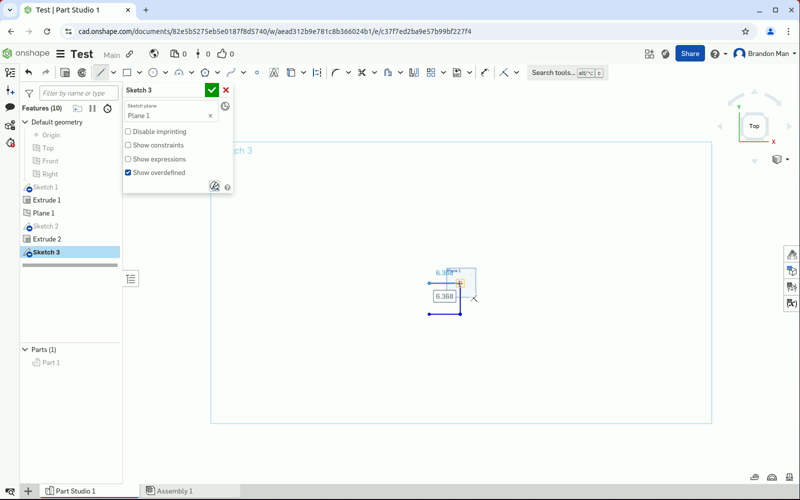
key_down(shift)
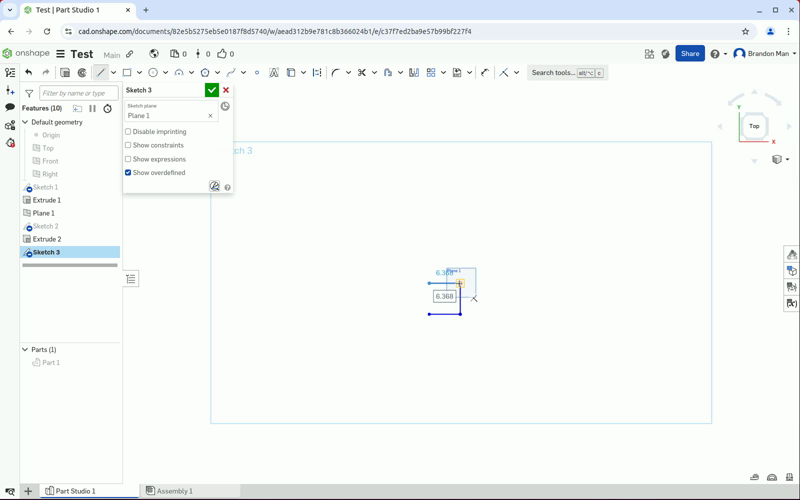
mouse_move(429, 314)
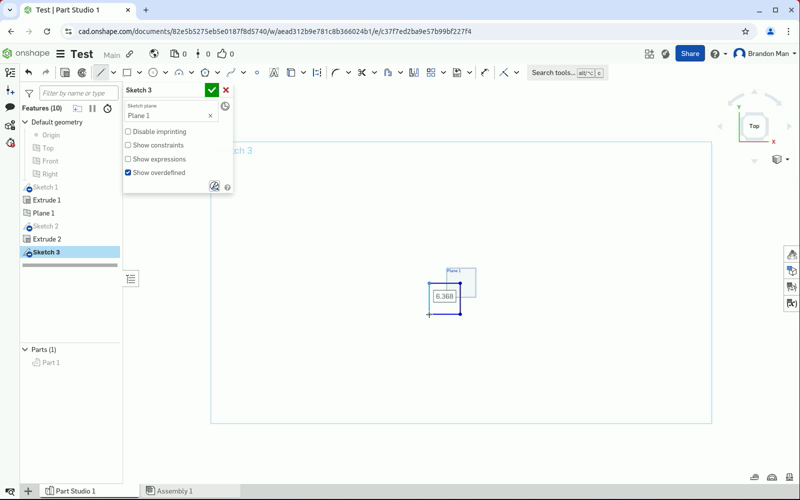
key_up(shift)
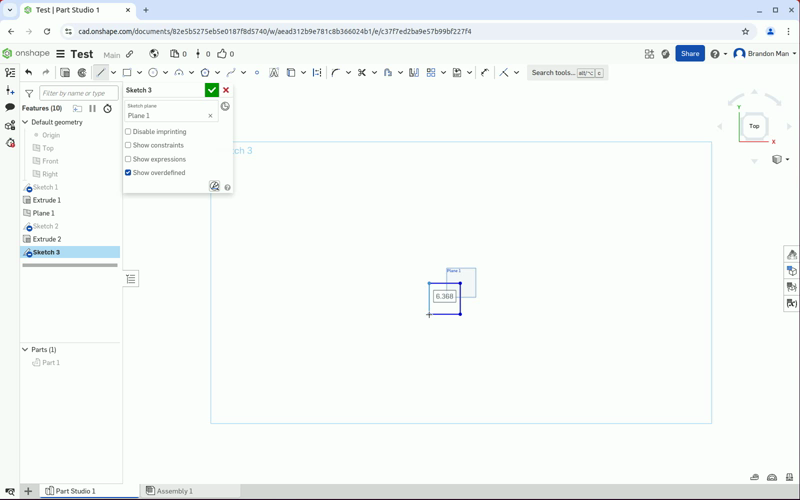
click(429, 314)
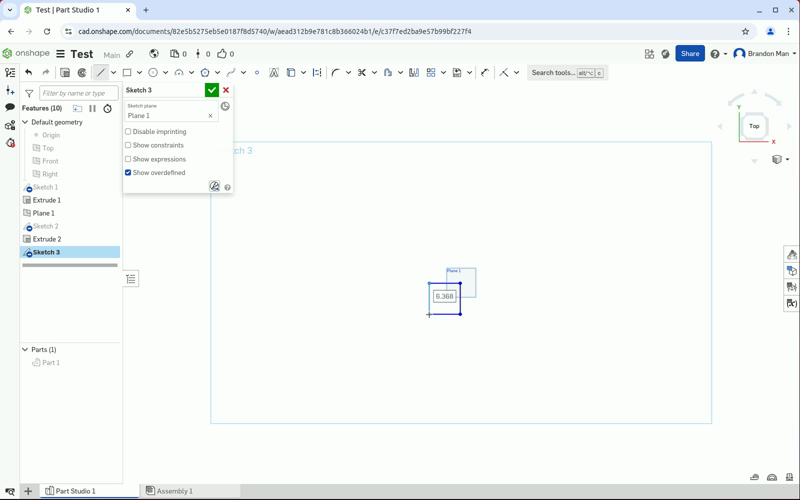
key(esc)
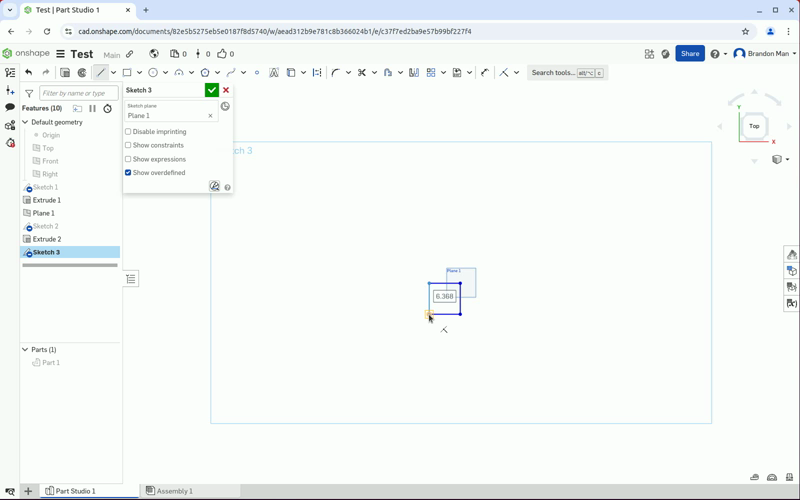
mouse_move(429, 296)
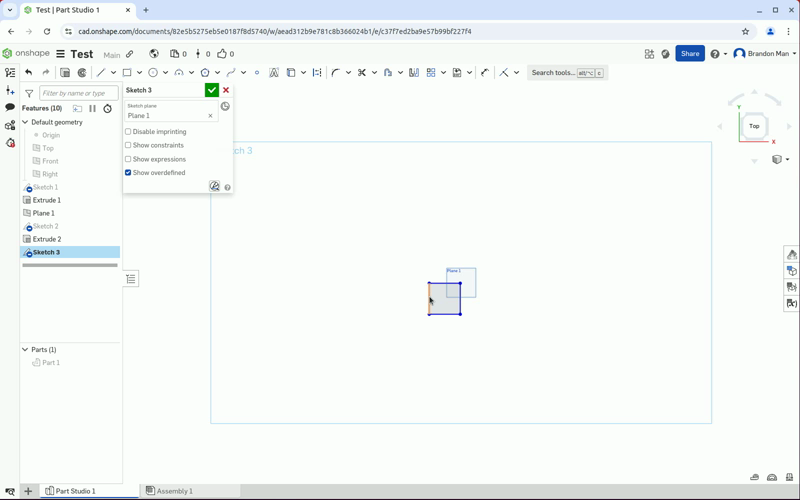
scroll(6)
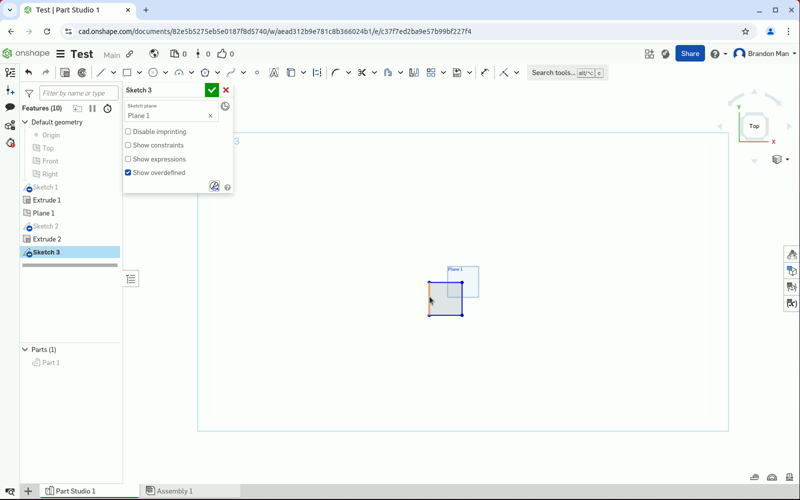
scroll(6)
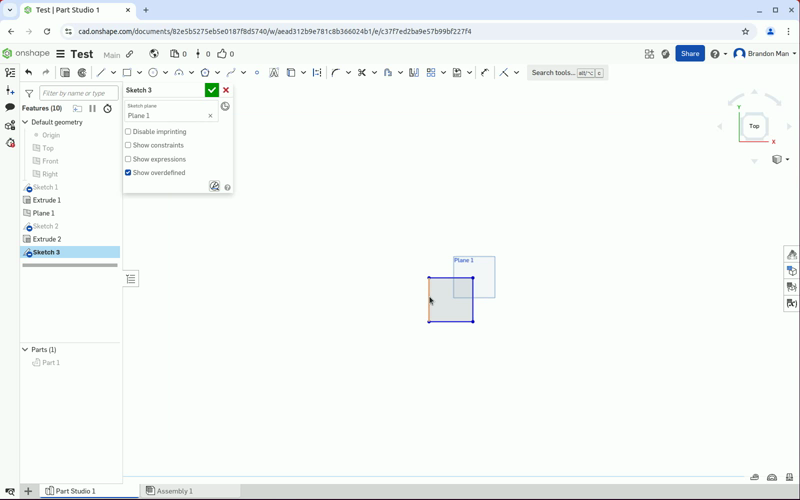
scroll(6)
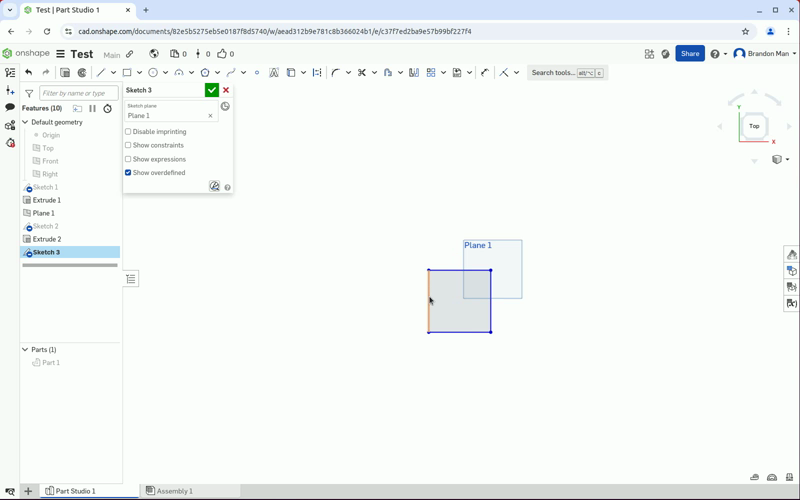
scroll(6)
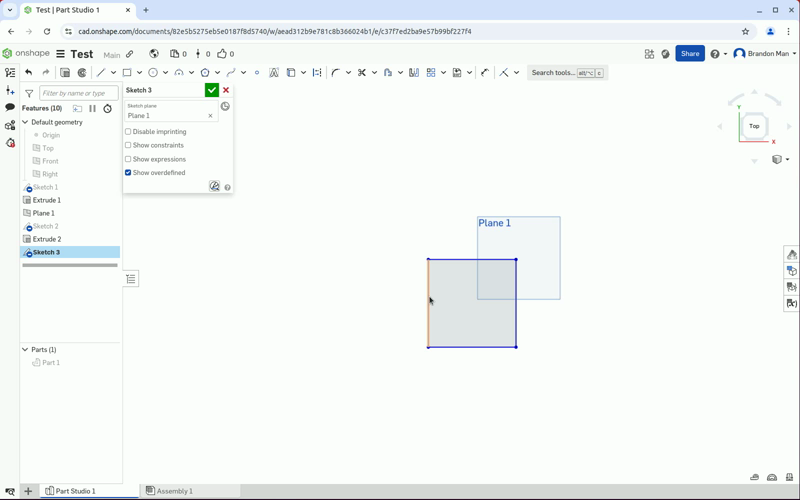
scroll(6)
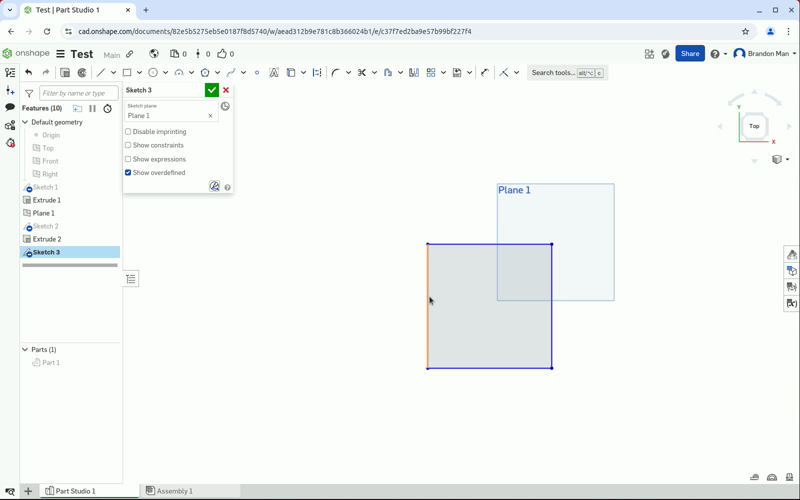
scroll(6)
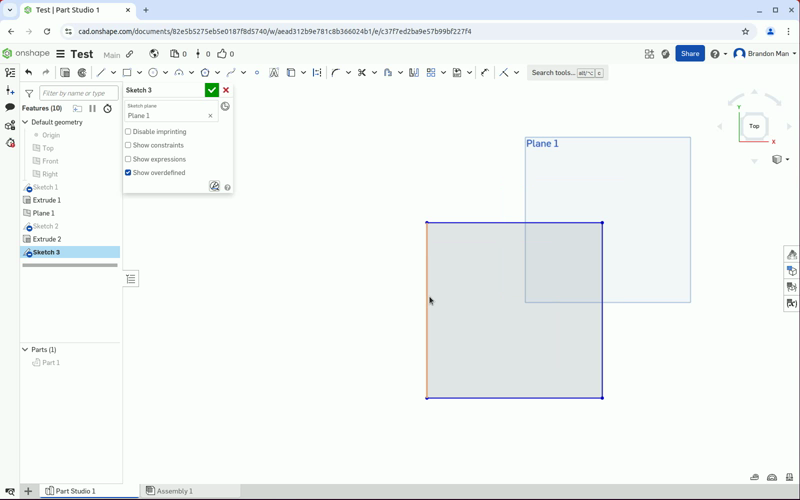
scroll(6)
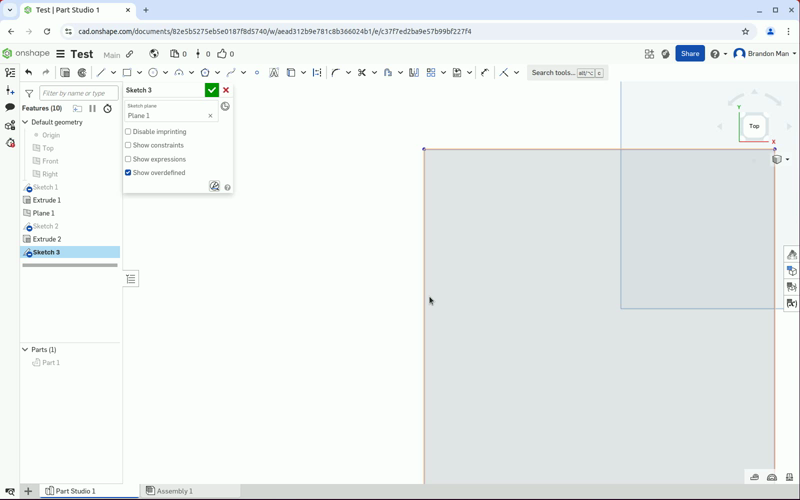
click(429, 296)
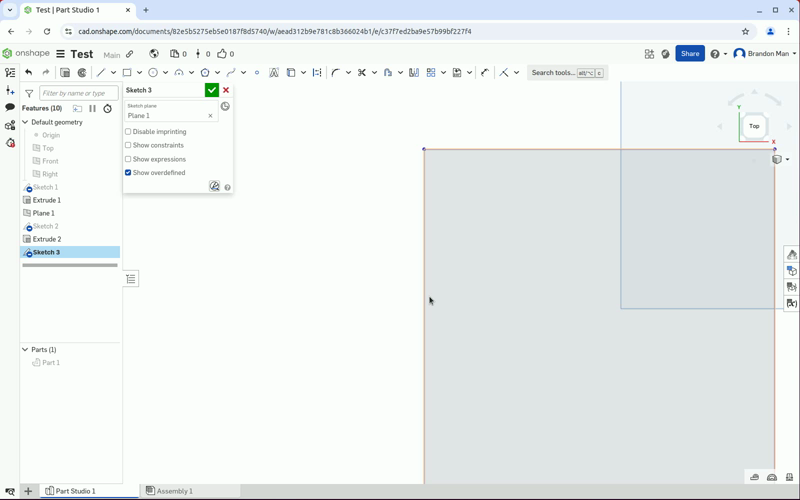
scroll(-6)
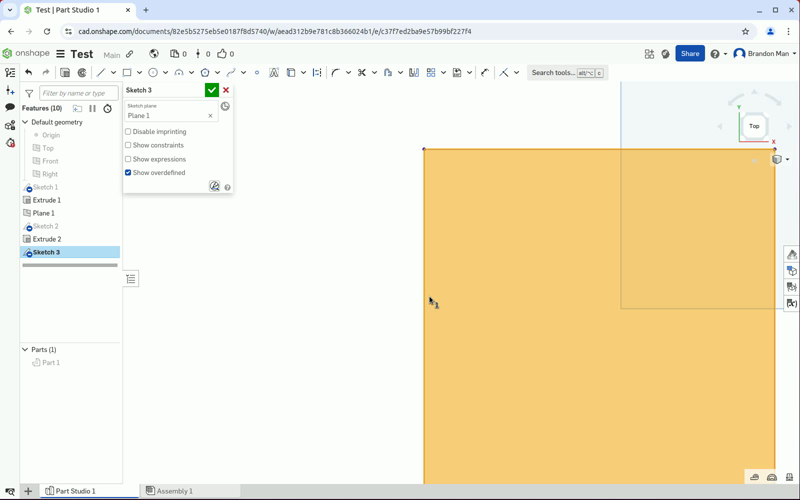
scroll(-6)
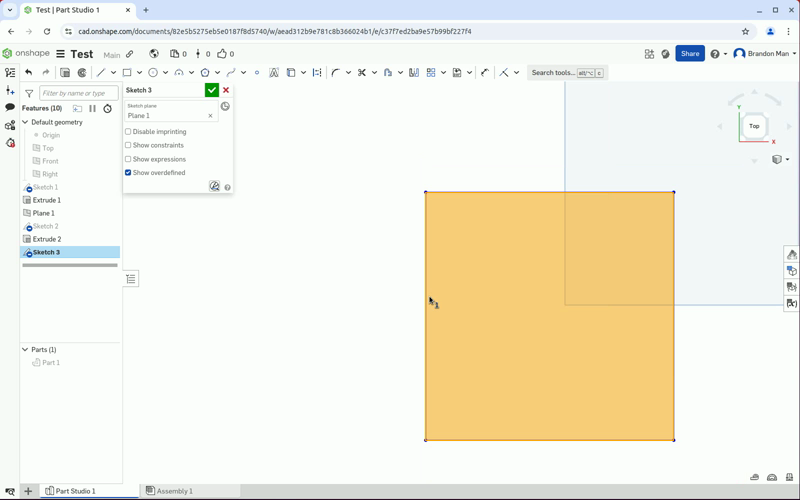
scroll(-6)
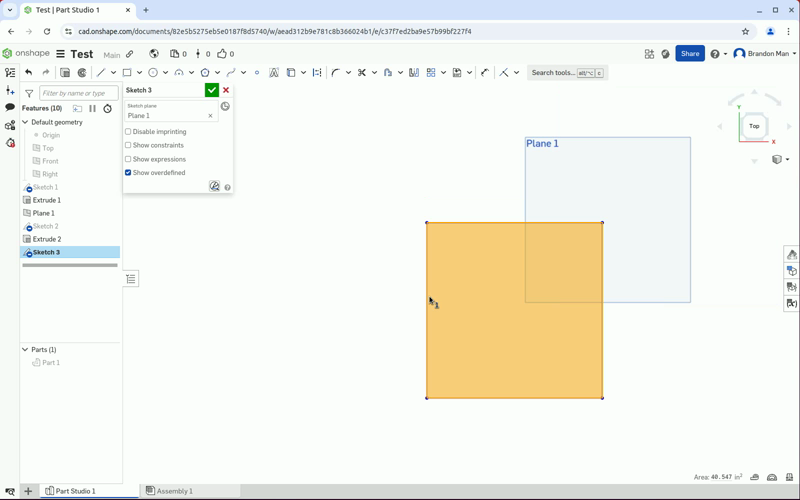
scroll(-6)
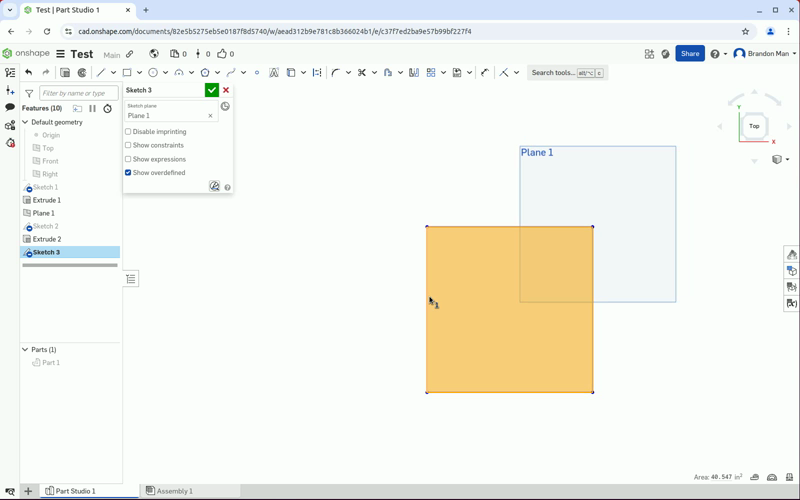
scroll(-6)
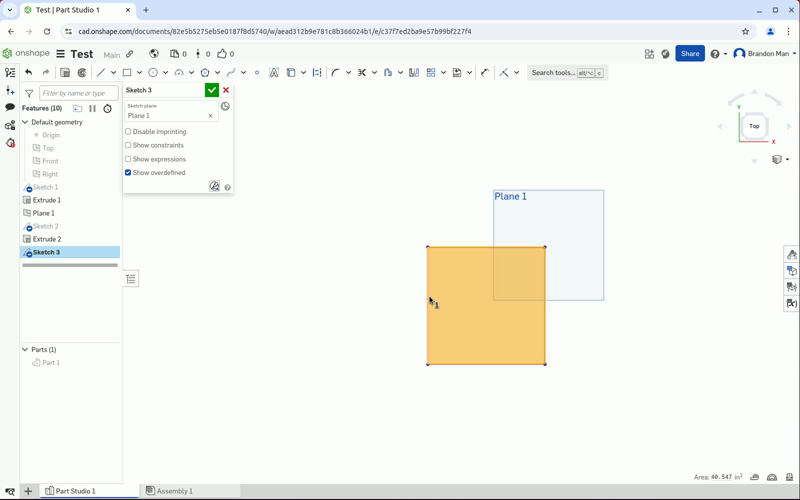
scroll(-6)
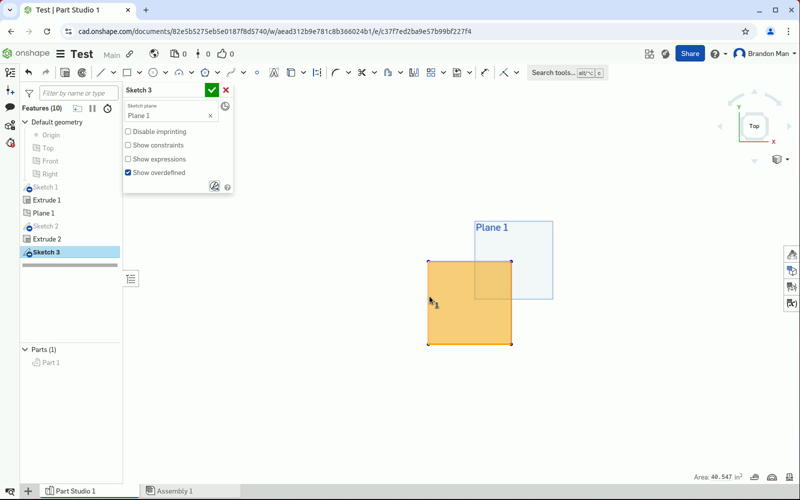
scroll(-6)
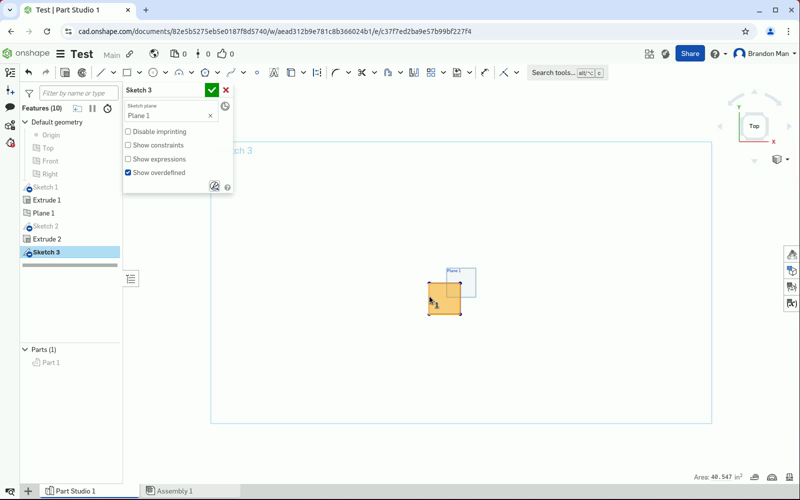
mouse_move(73, 352)
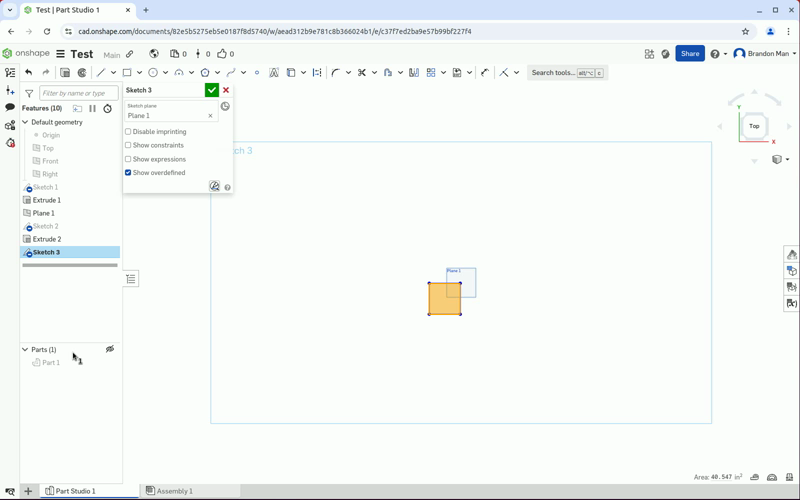
key(shift+y)
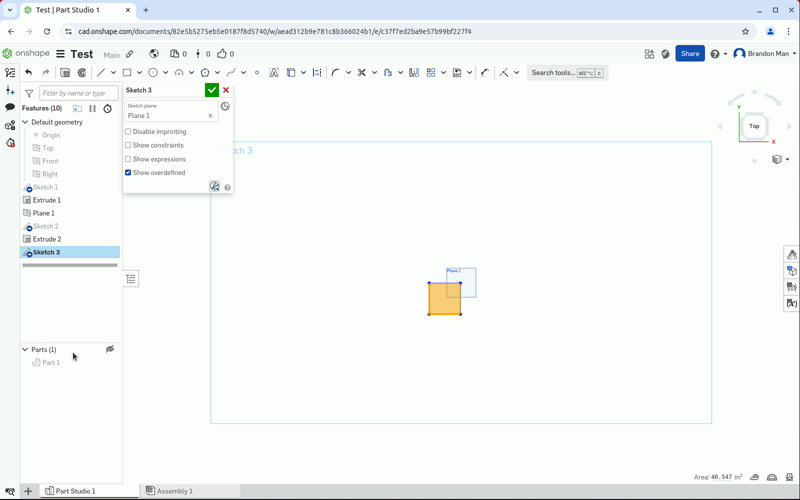
key(shift+e)
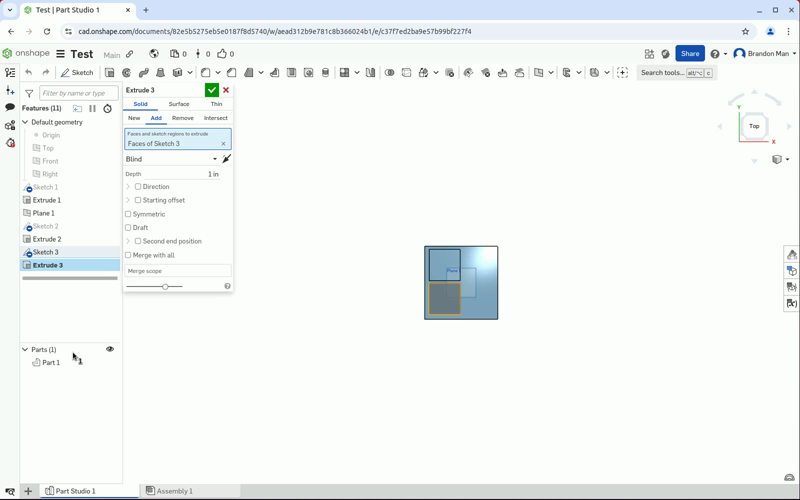
mouse_move(143, 106)
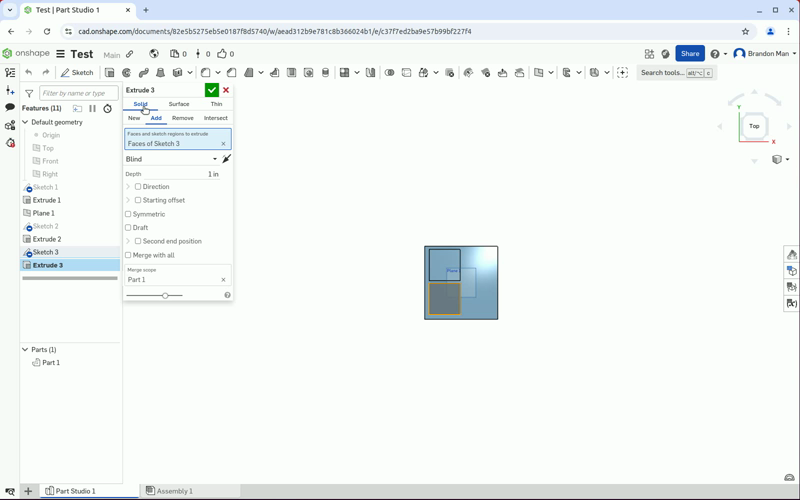
click(143, 106)
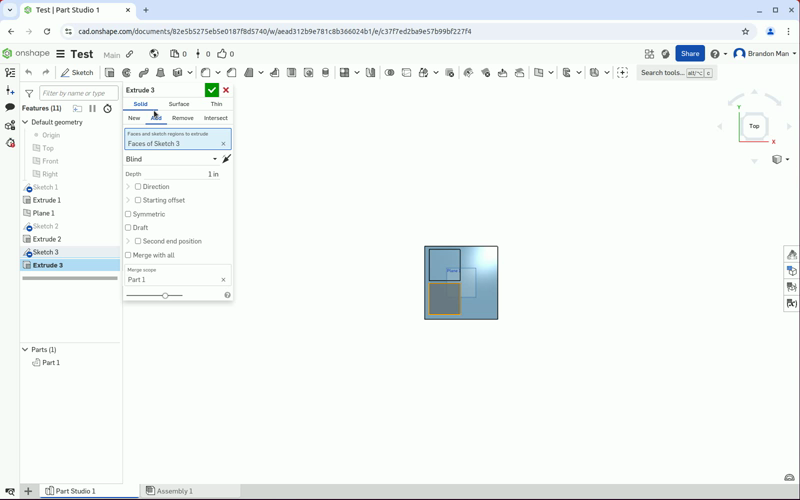
mouse_move(186, 120)
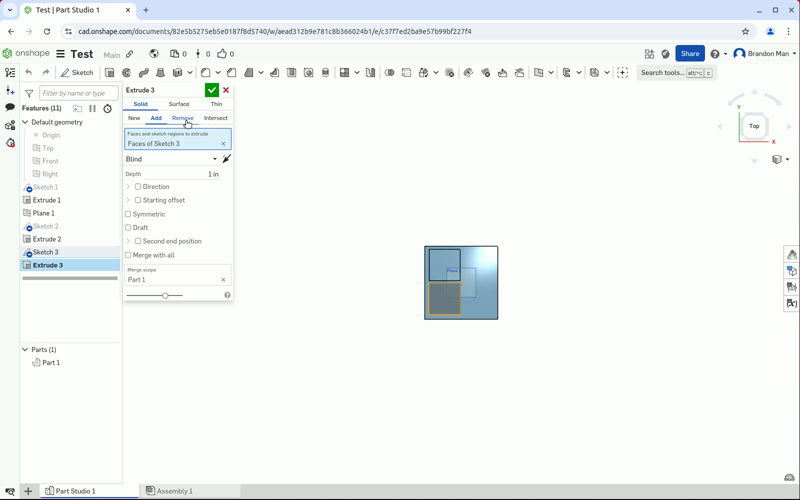
click(186, 120)
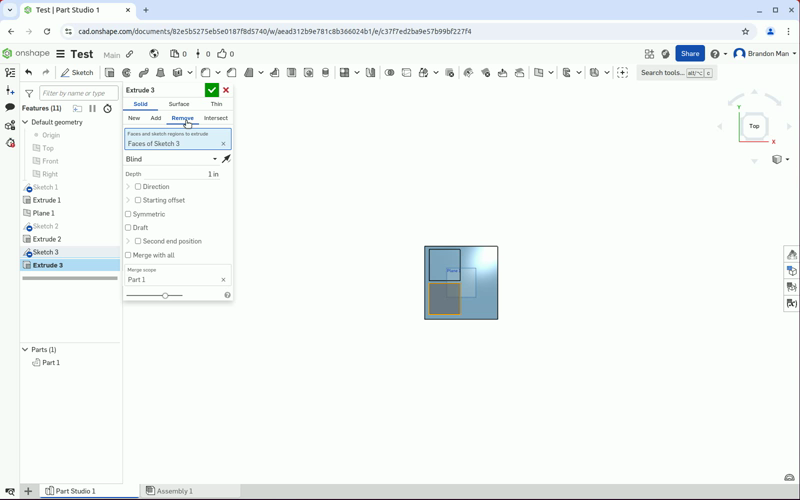
key(tab, 4)
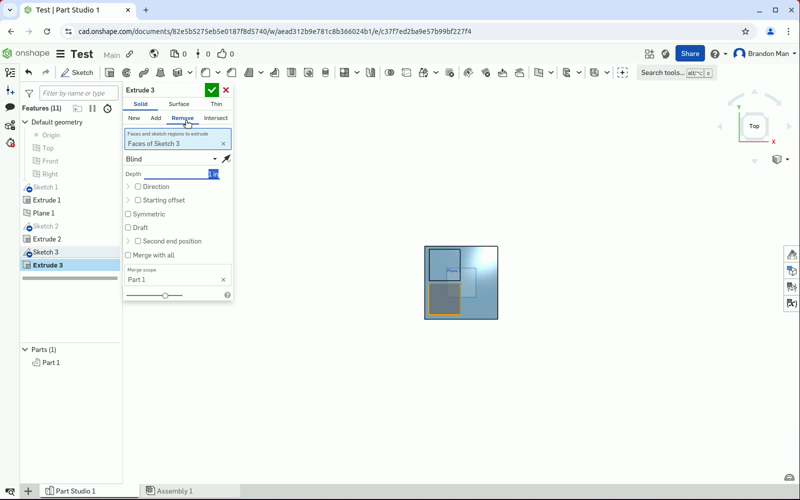
text(22.386)
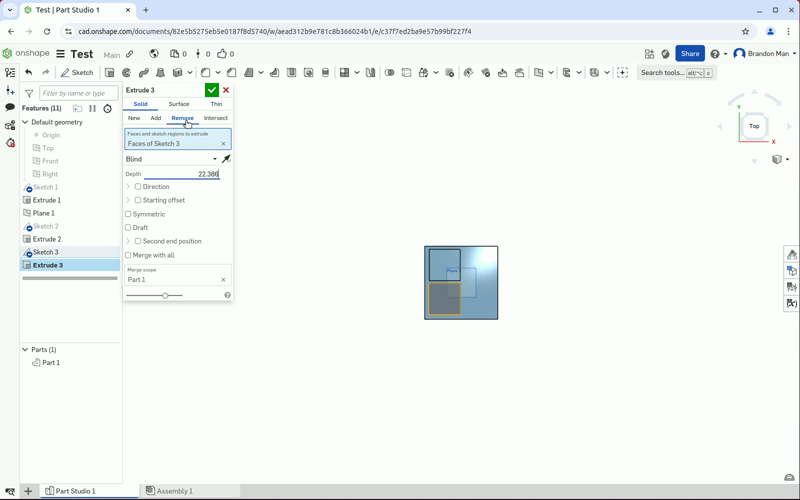
key(tab, 6)
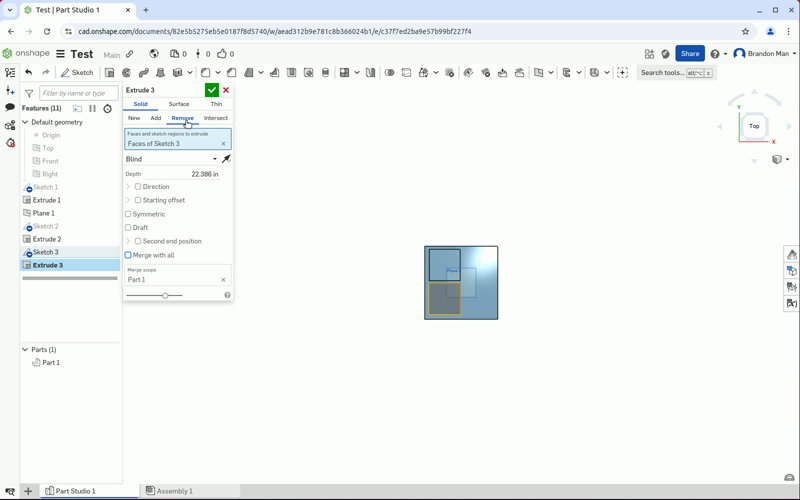
key(space)
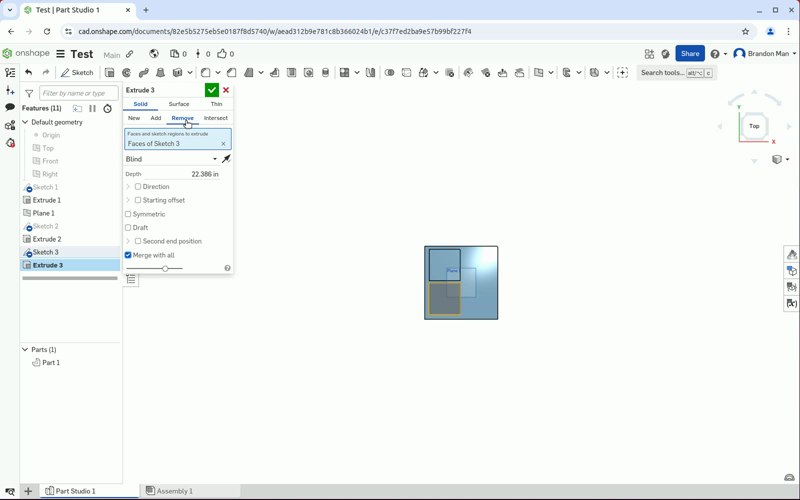
key(enter)
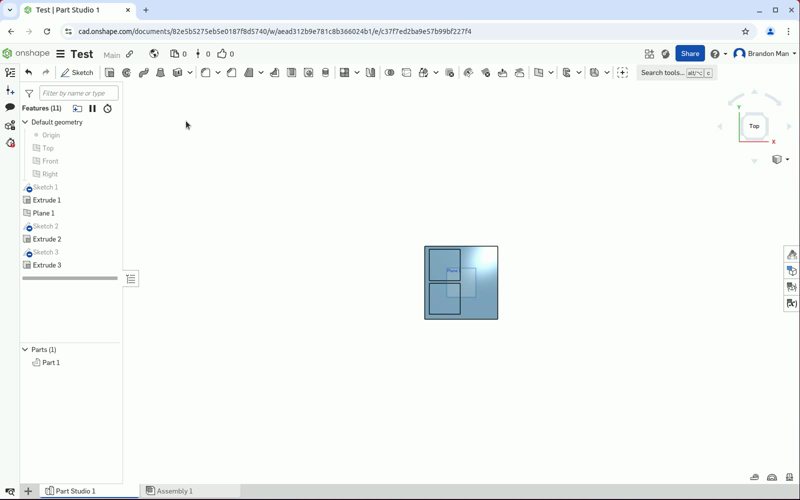
key(shift+h)
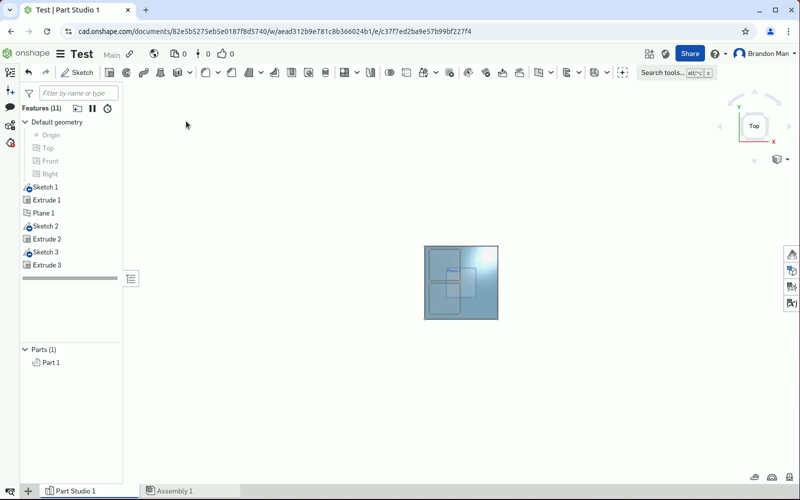
key(shift+h)
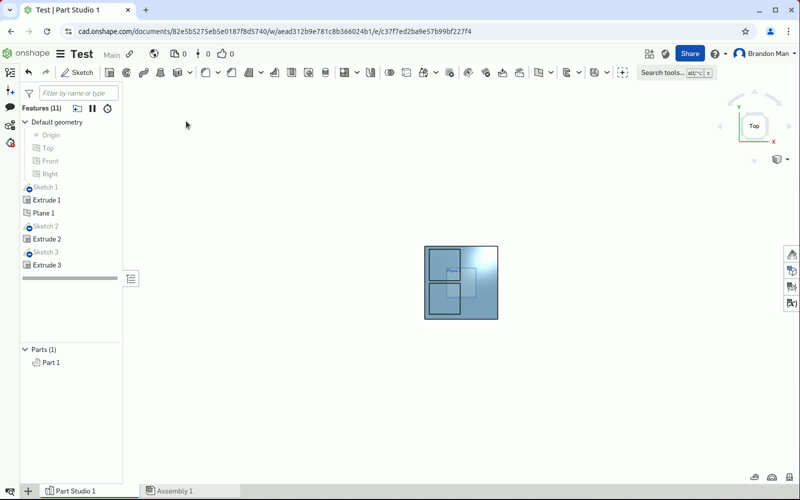
mouse_move(73, 189)
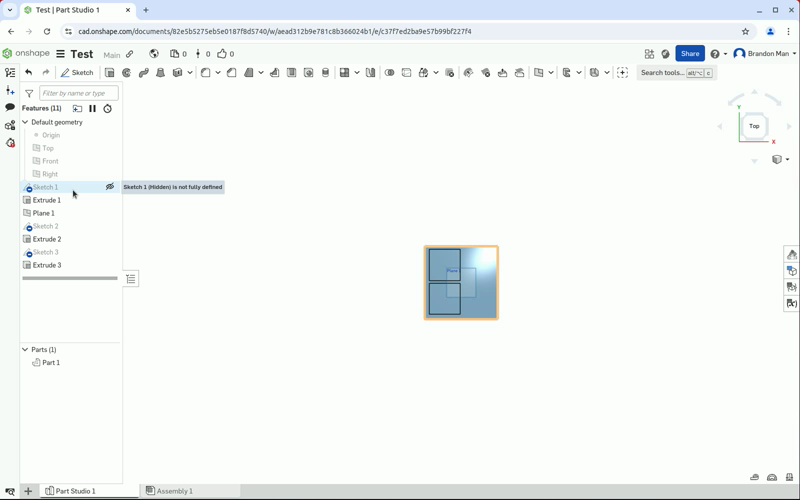
click(73, 189)
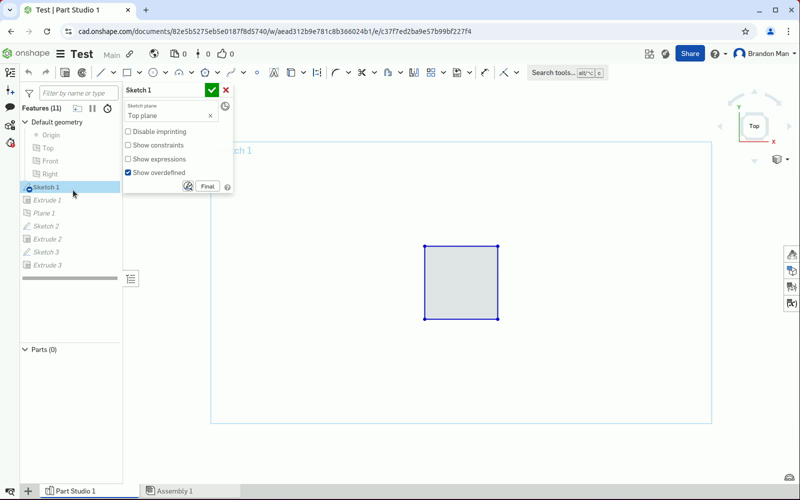
mouse_move(229, 92)
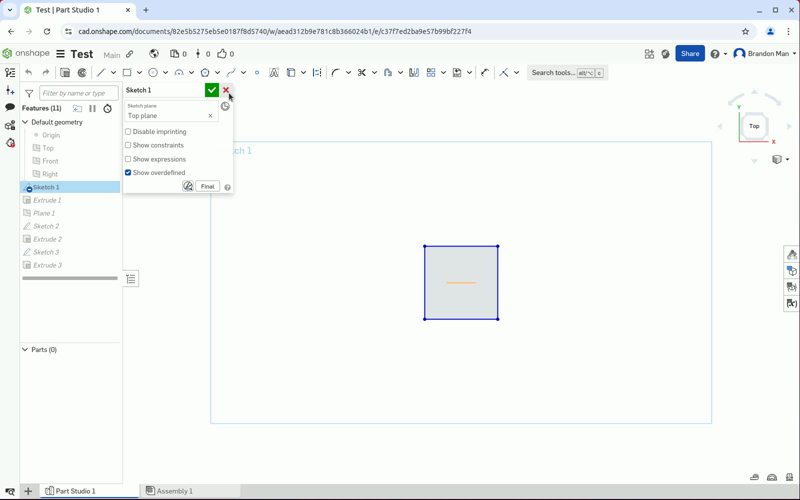
click(229, 92)
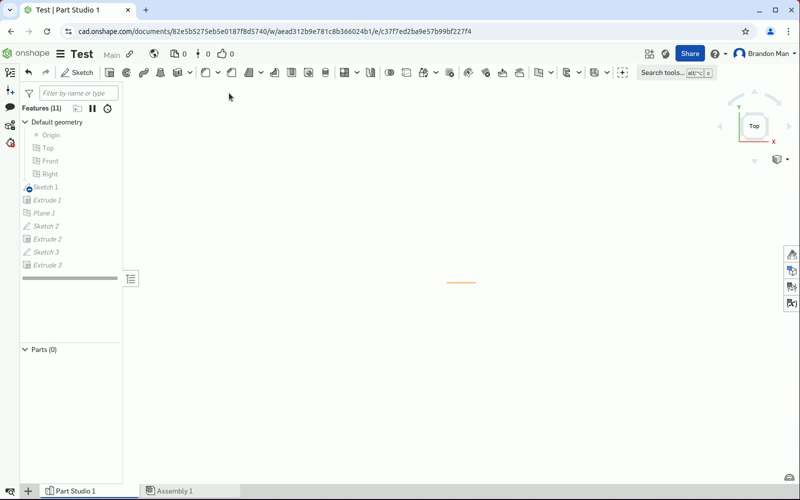
key(shift+s)
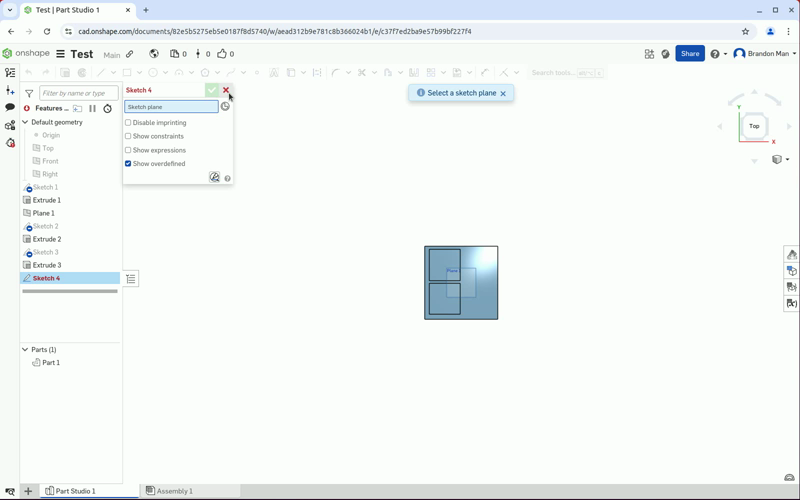
mouse_move(73, 215)
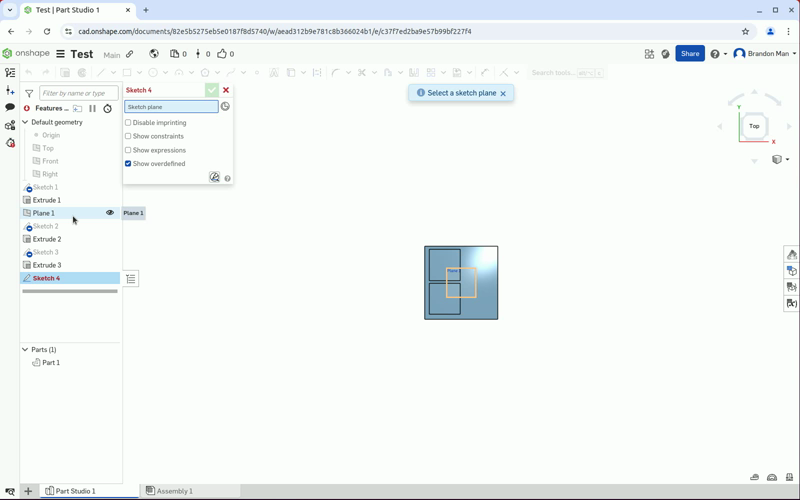
click(73, 215)
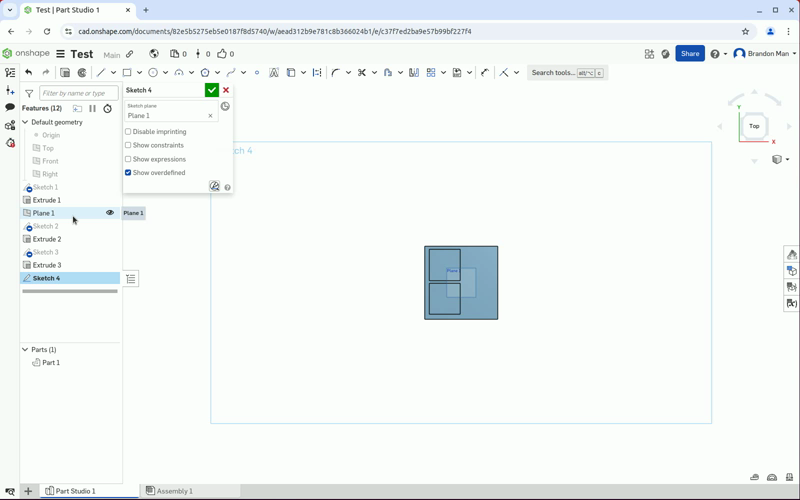
mouse_move(73, 352)
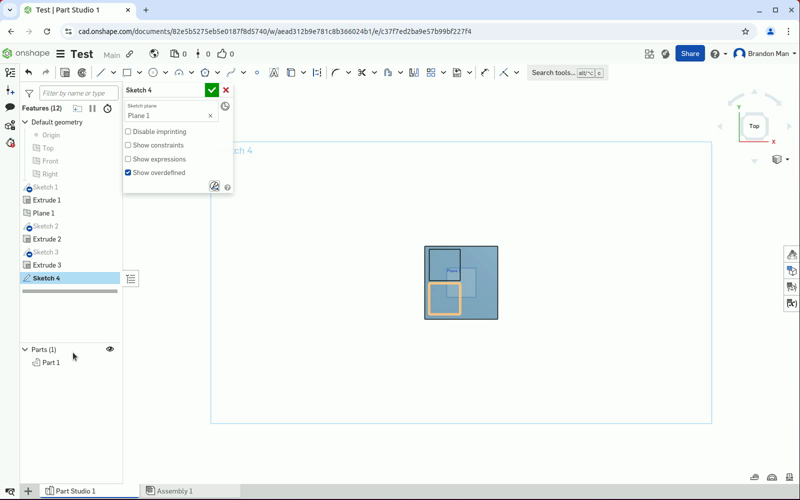
key(y)
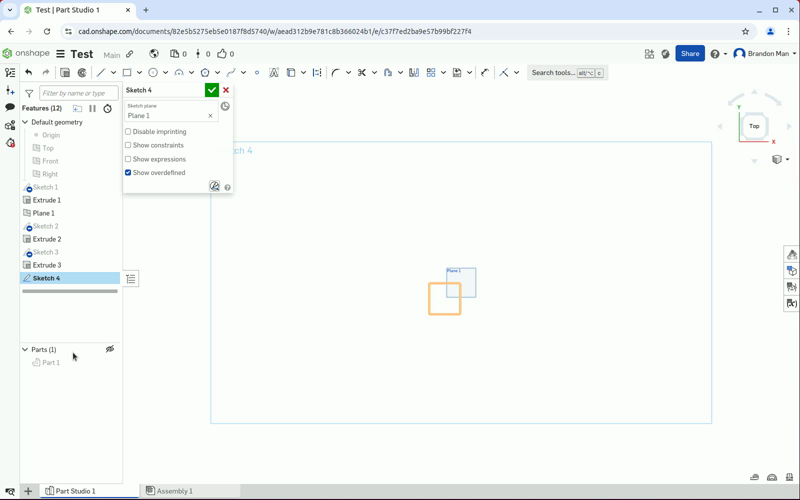
key(l)
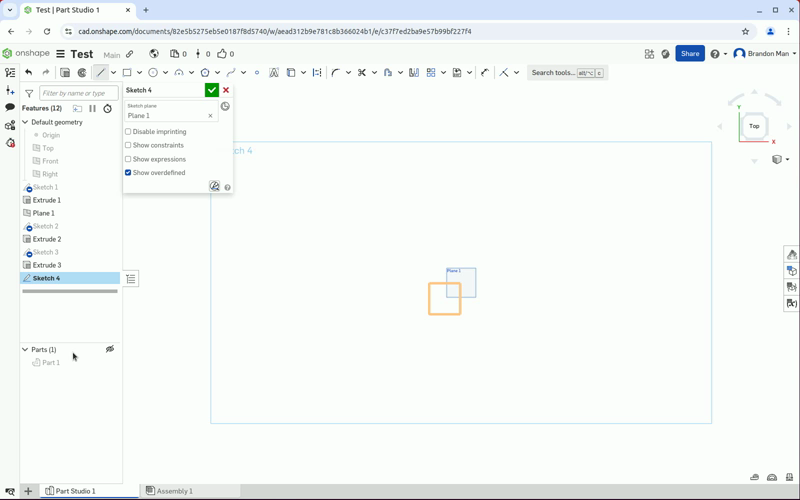
key_down(shift)
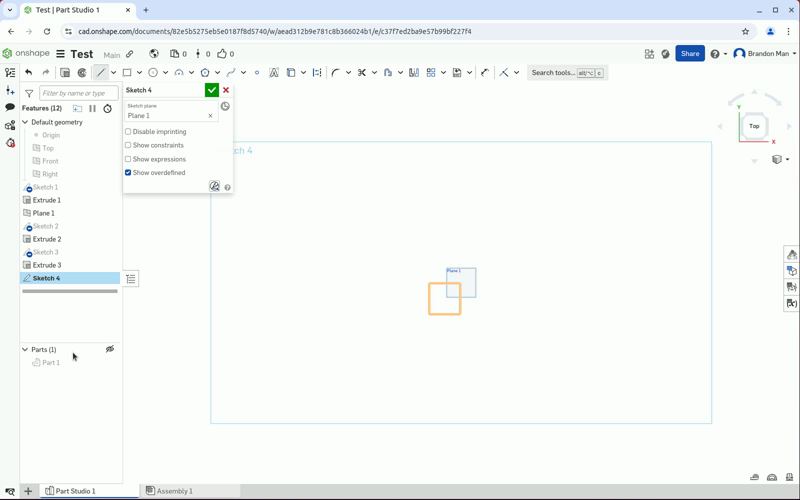
mouse_move(463, 314)
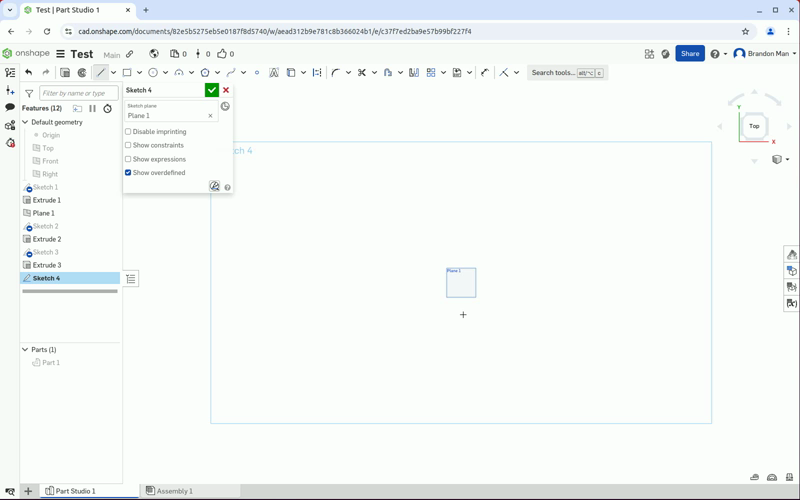
click(463, 314)
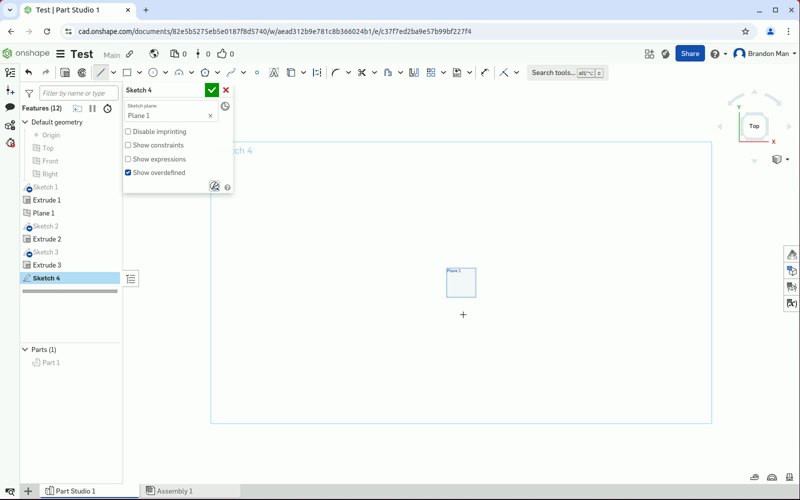
key_up(shift)
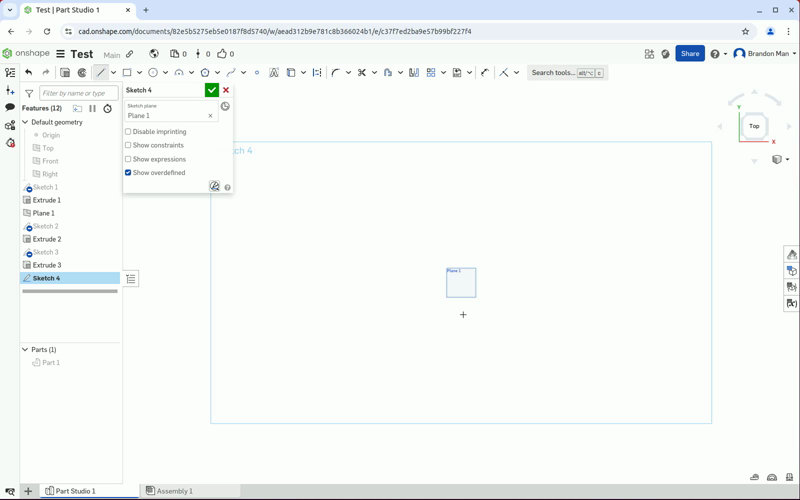
key_down(shift)
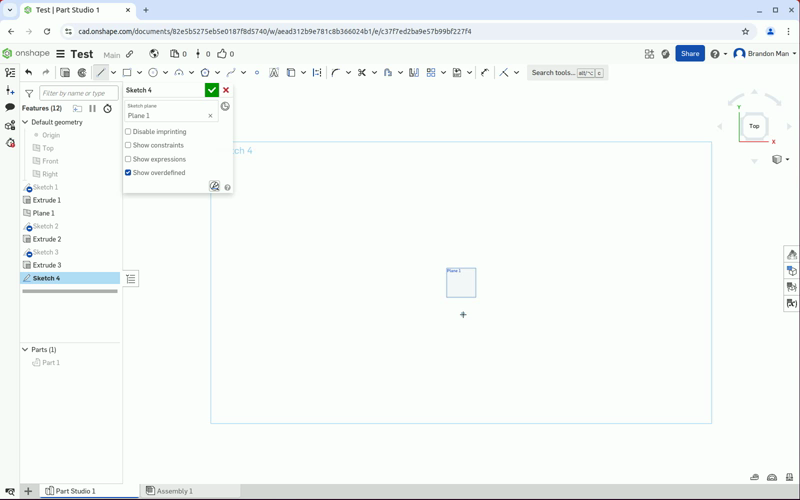
mouse_move(493, 314)
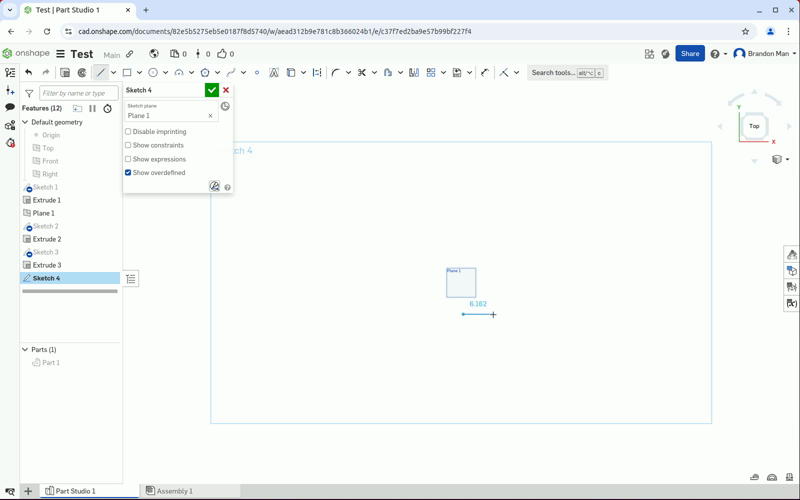
mouse_move(494, 314)
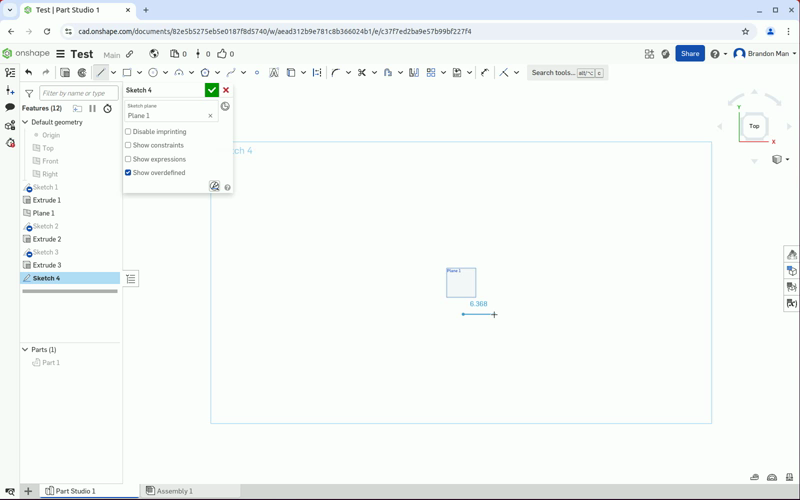
click(494, 314)
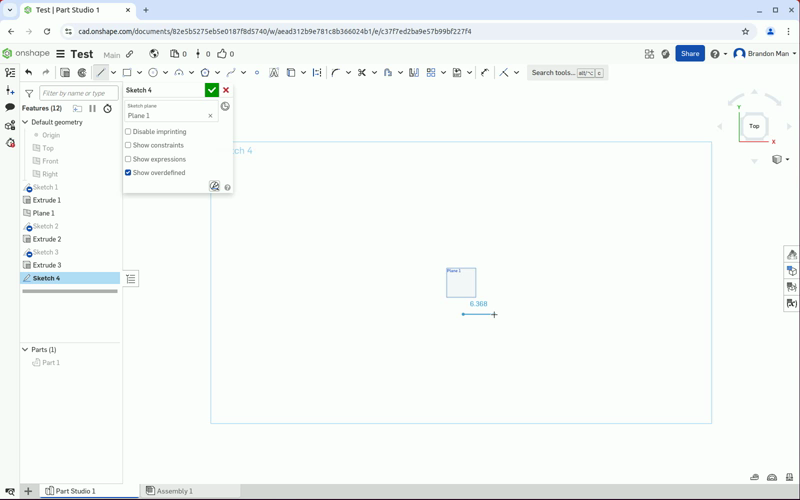
key_up(shift)
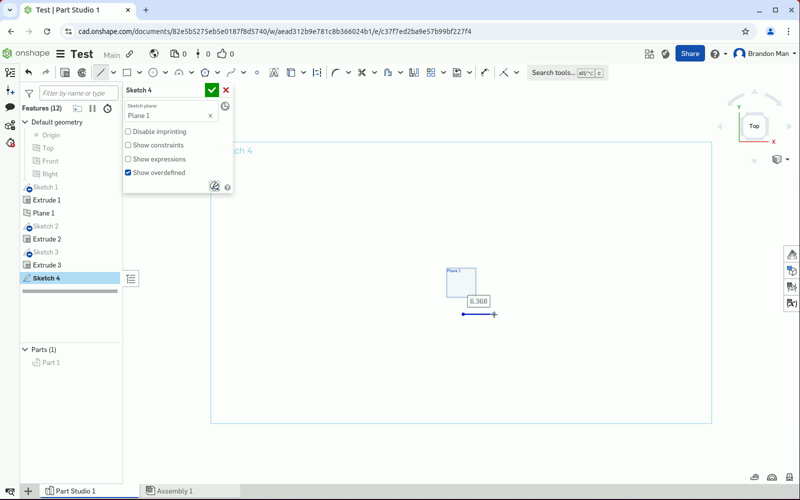
key_down(shift)
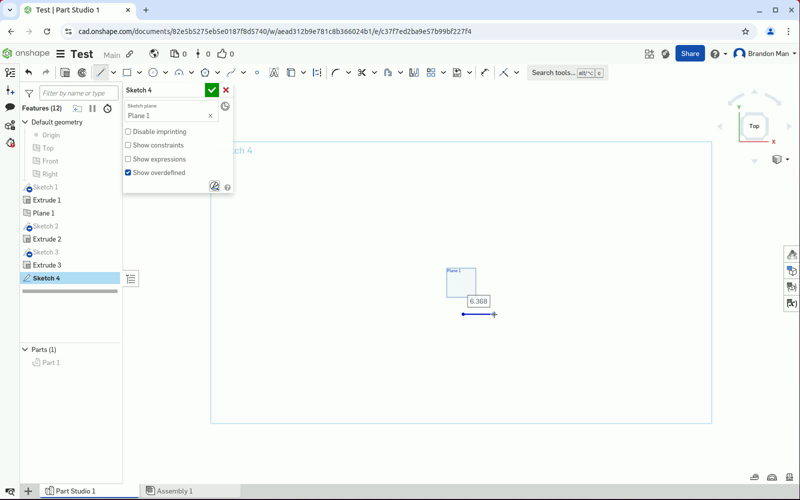
mouse_move(524, 314)
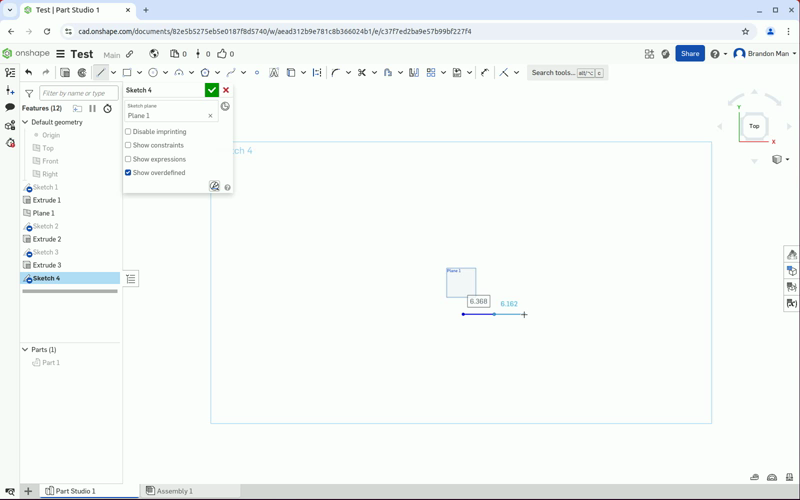
mouse_move(494, 283)
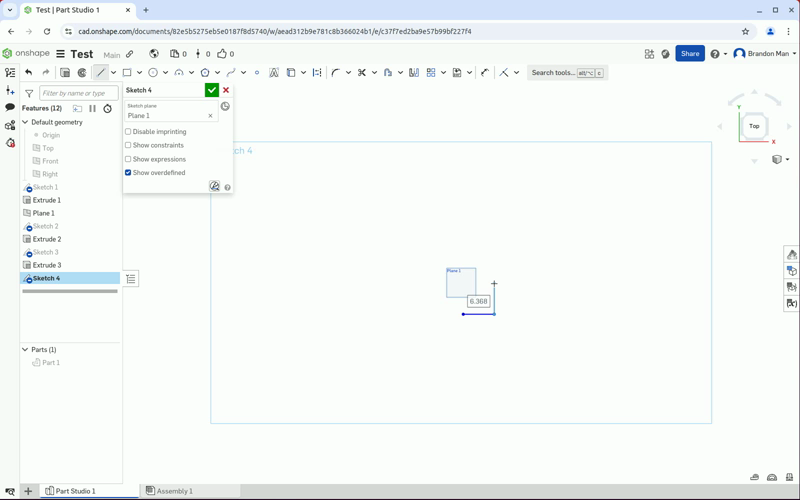
click(494, 283)
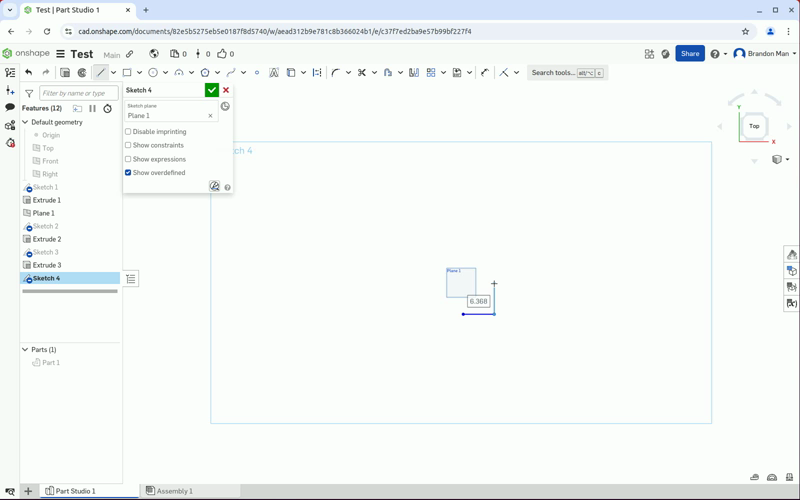
key_up(shift)
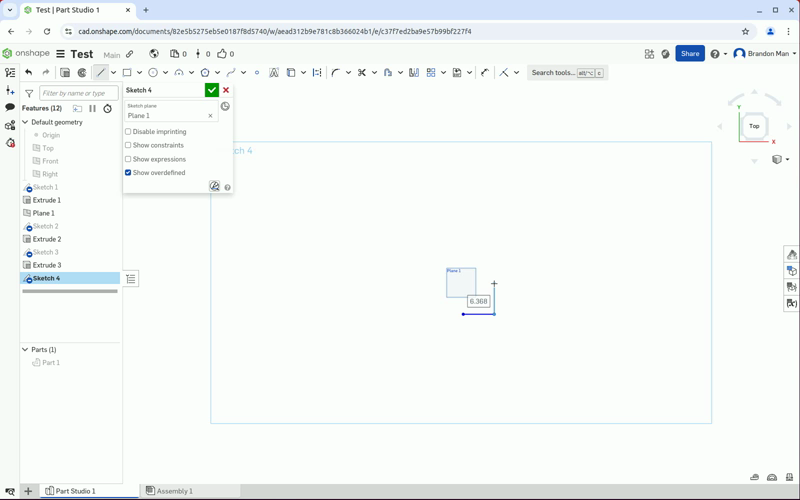
key_down(shift)
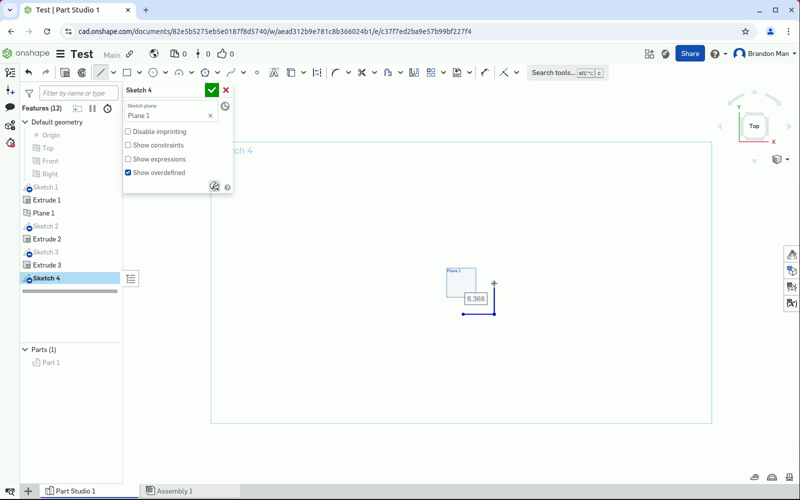
mouse_move(524, 283)
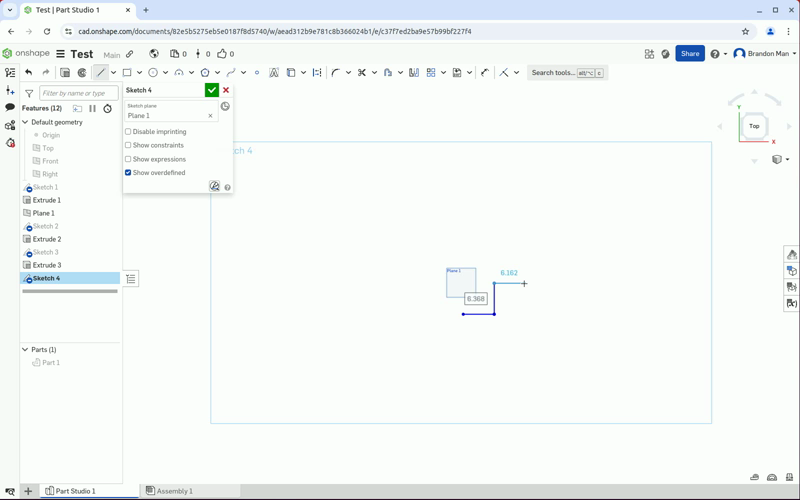
mouse_move(463, 283)
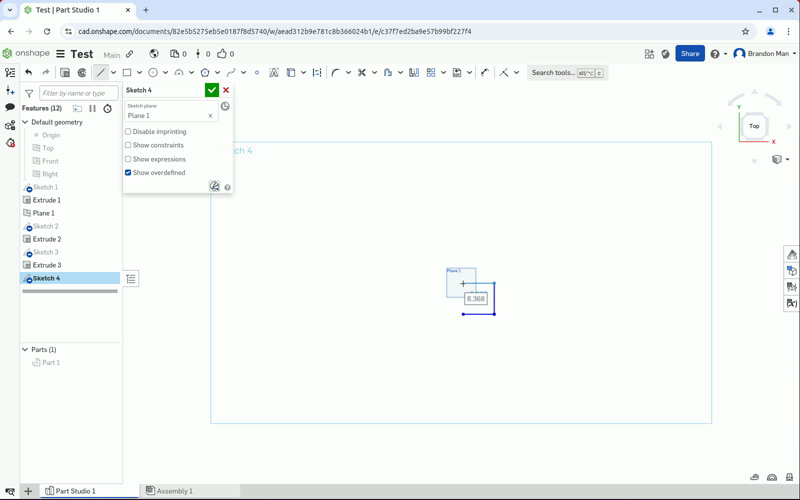
click(463, 283)
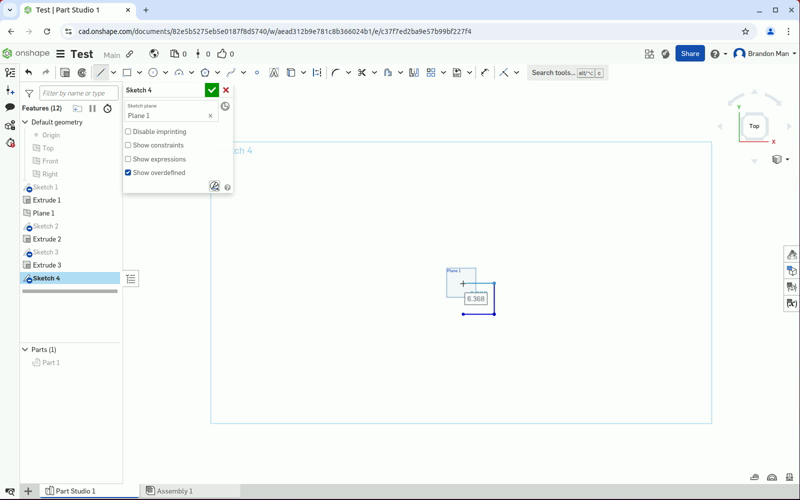
key_up(shift)
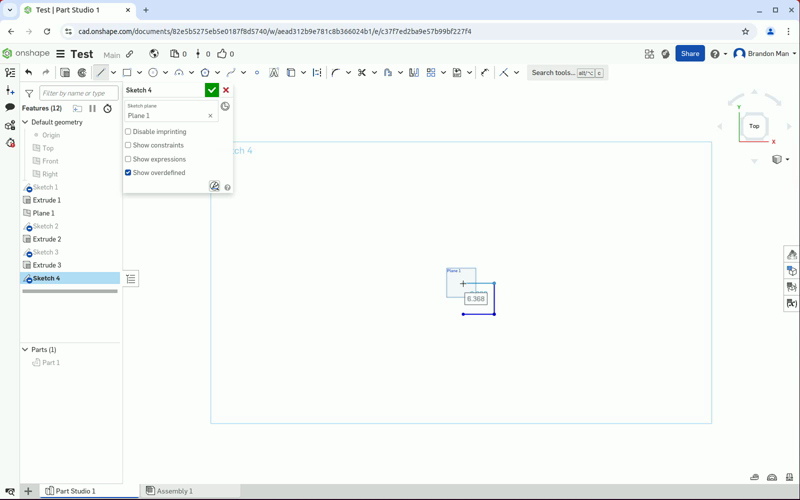
mouse_move(493, 283)
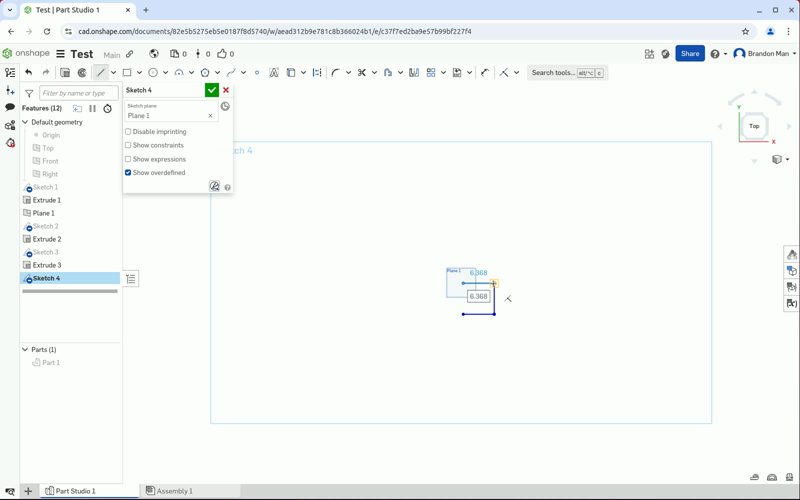
key_down(shift)
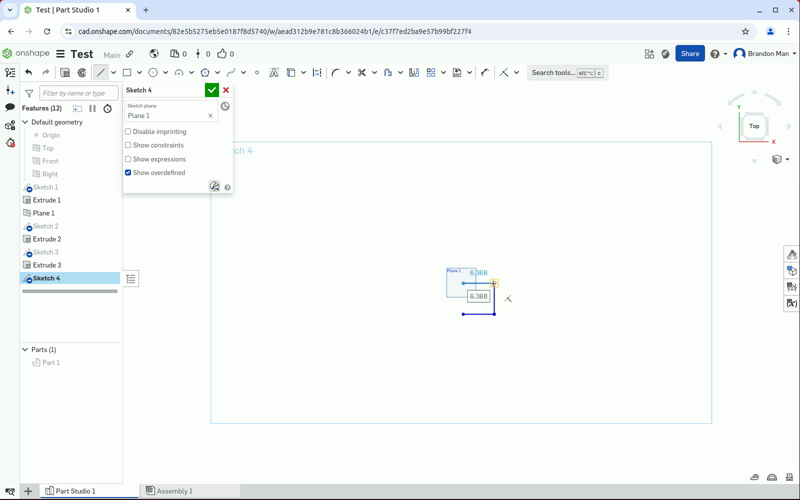
mouse_move(463, 314)
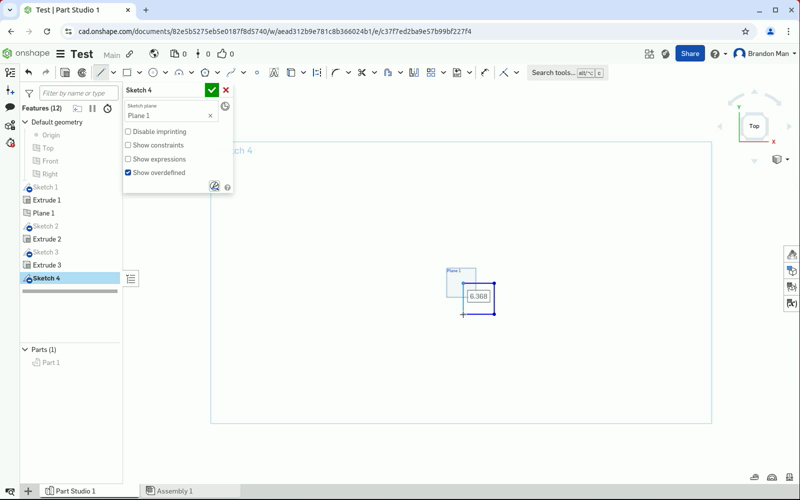
key_up(shift)
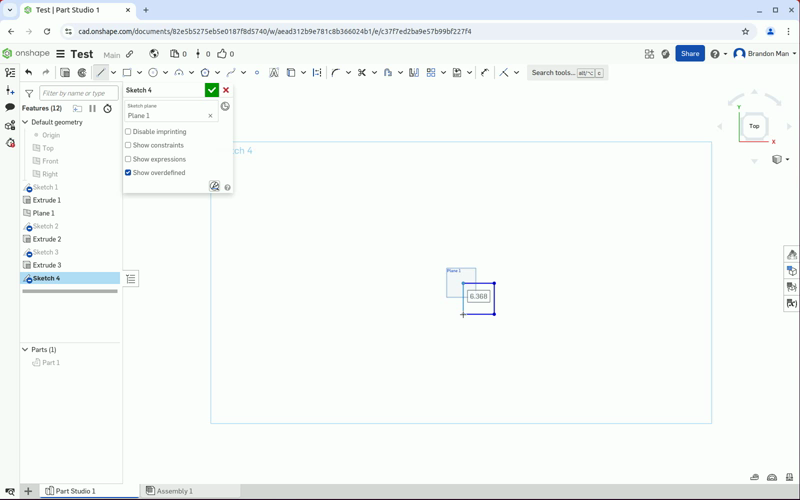
click(463, 314)
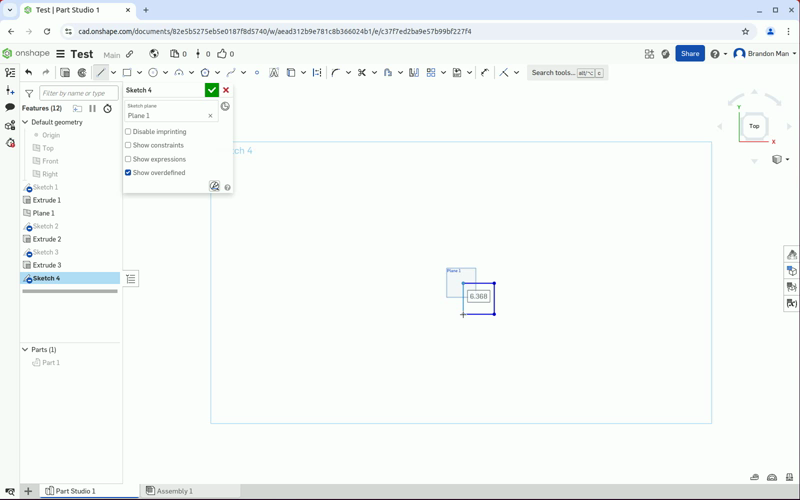
key(esc)
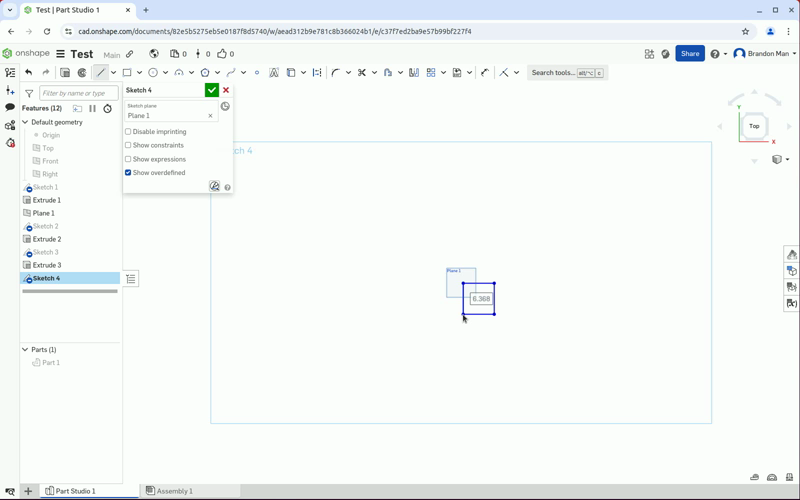
mouse_move(483, 308)
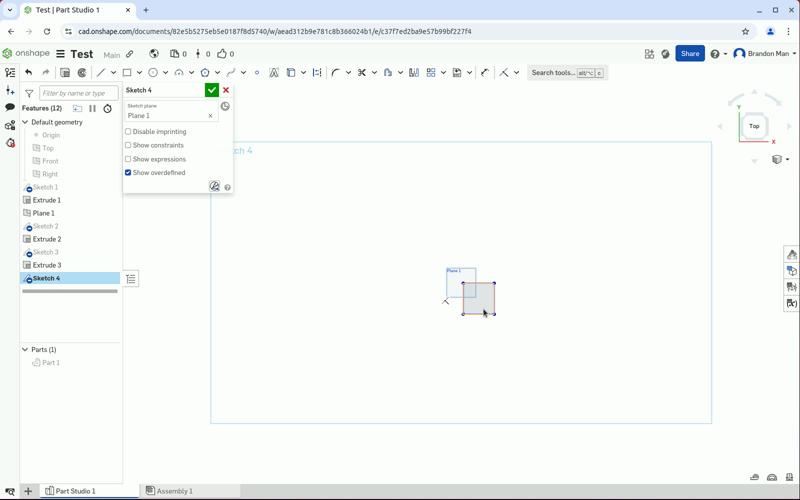
scroll(6)
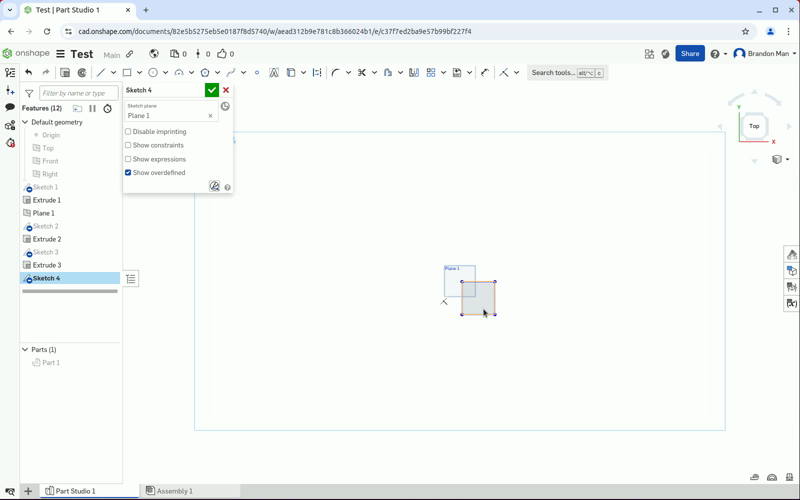
scroll(6)
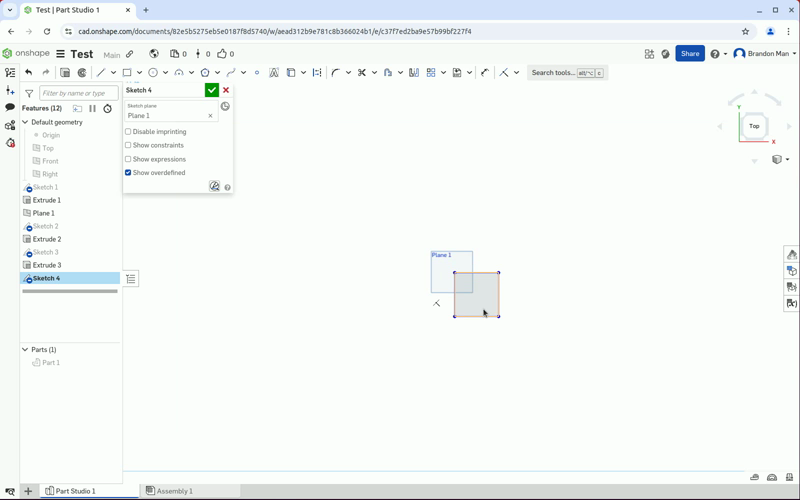
scroll(6)
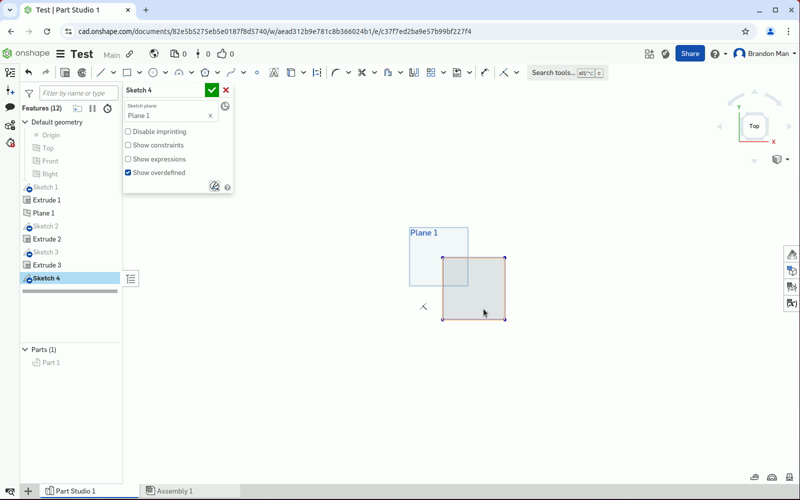
scroll(6)
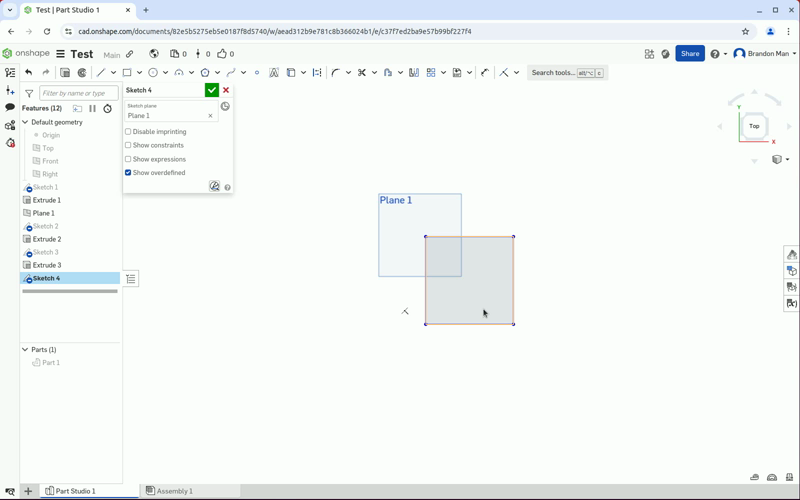
scroll(6)
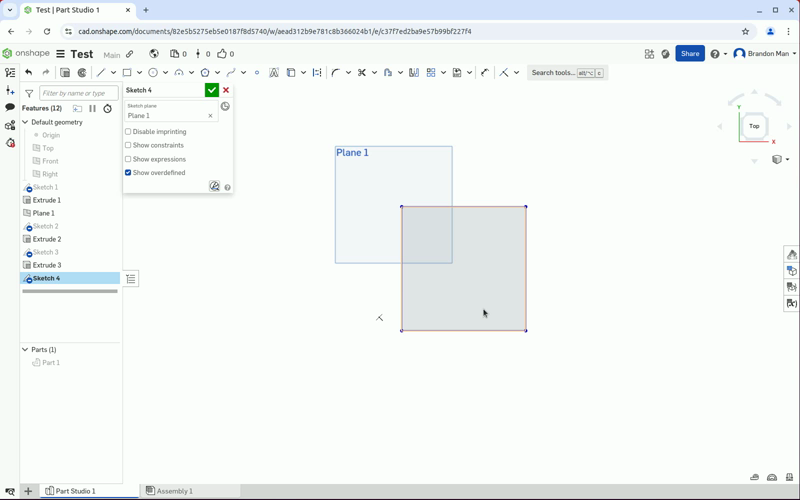
scroll(6)
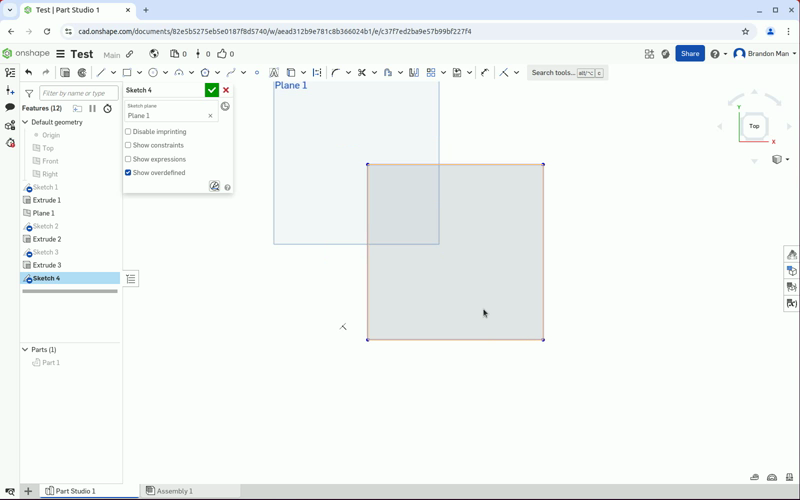
scroll(6)
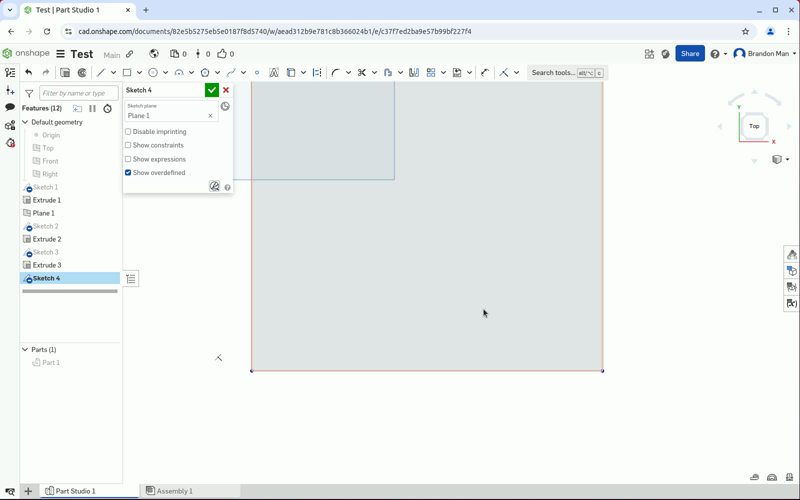
click(483, 308)
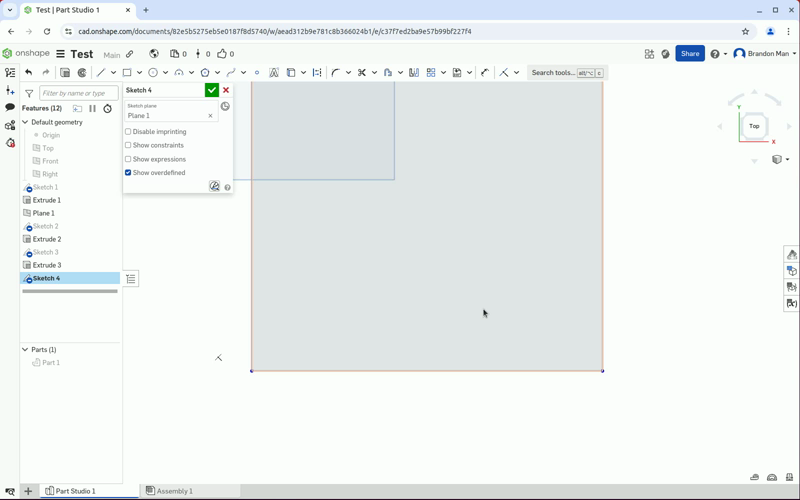
scroll(-6)
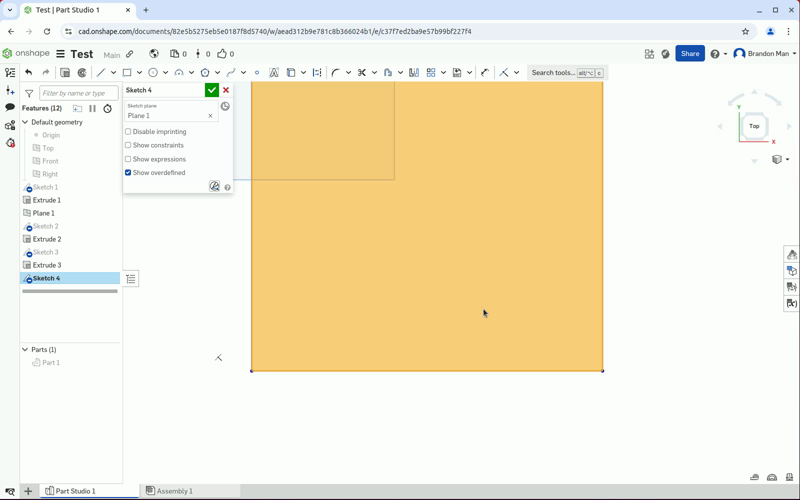
scroll(-6)
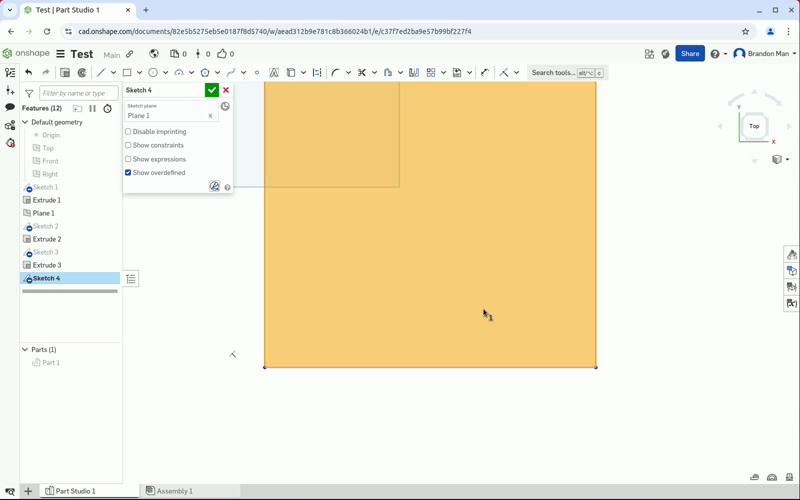
scroll(-6)
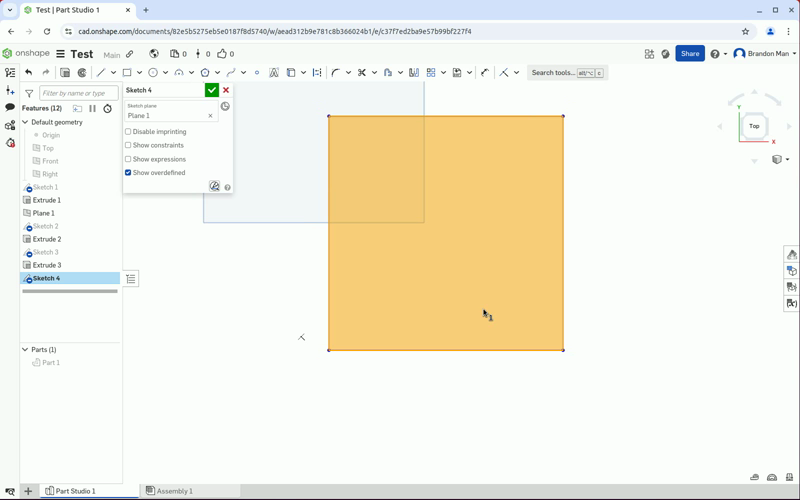
scroll(-6)
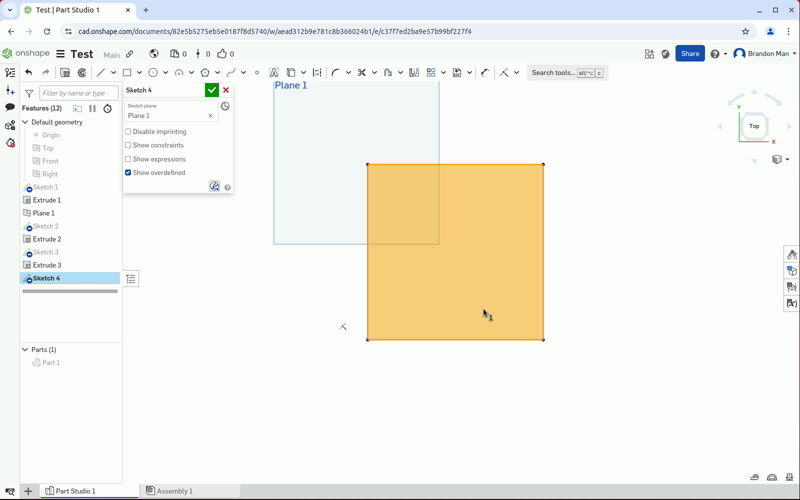
scroll(-6)
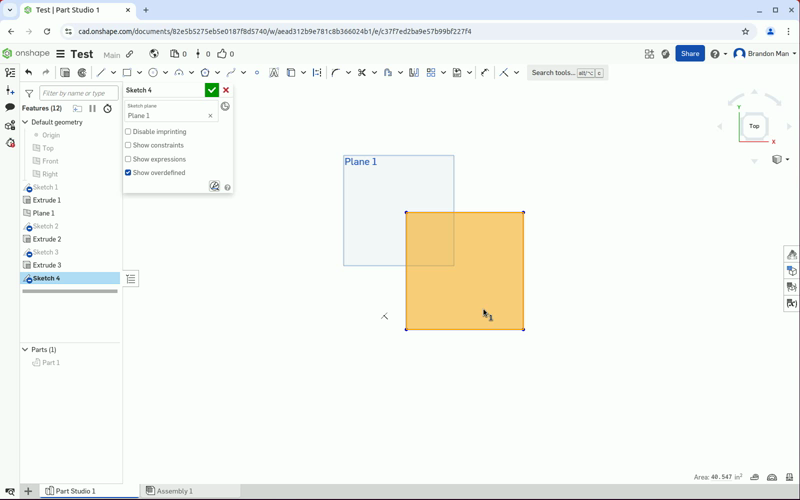
scroll(-6)
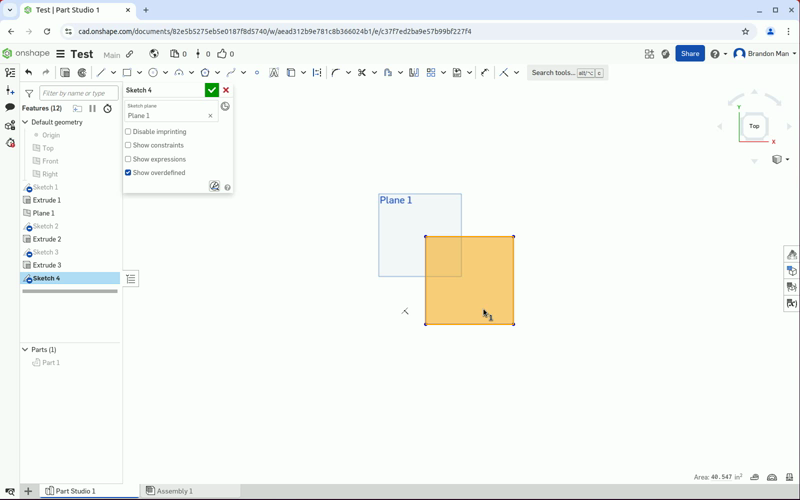
scroll(-6)
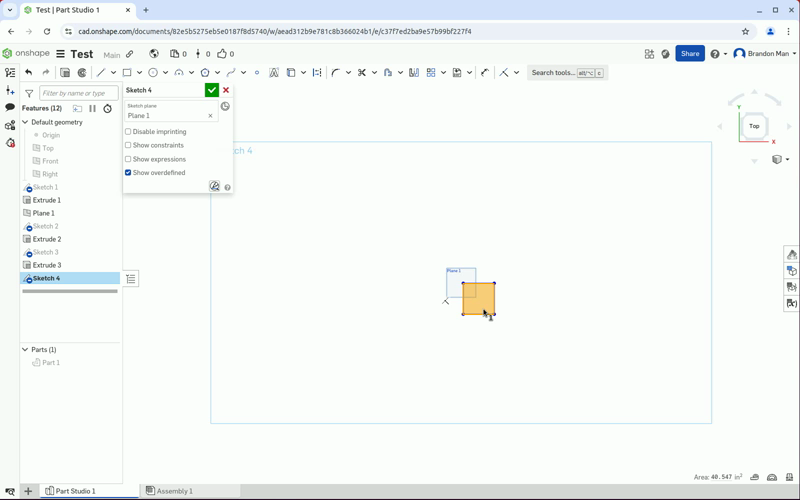
mouse_move(73, 352)
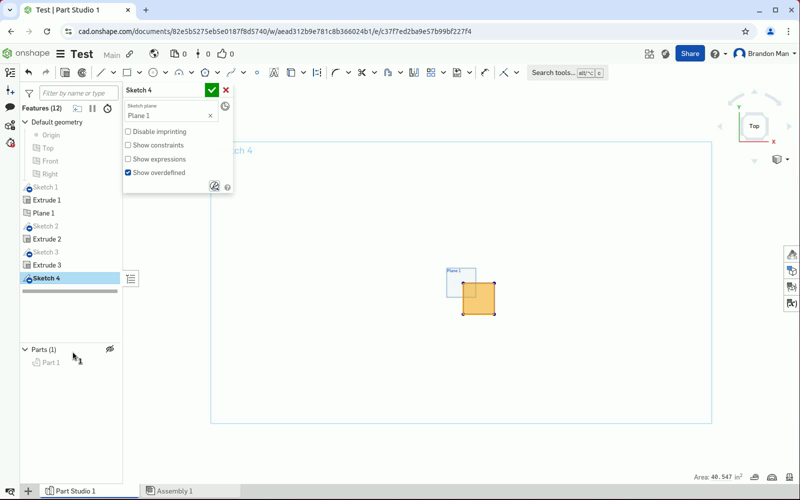
key(shift+y)
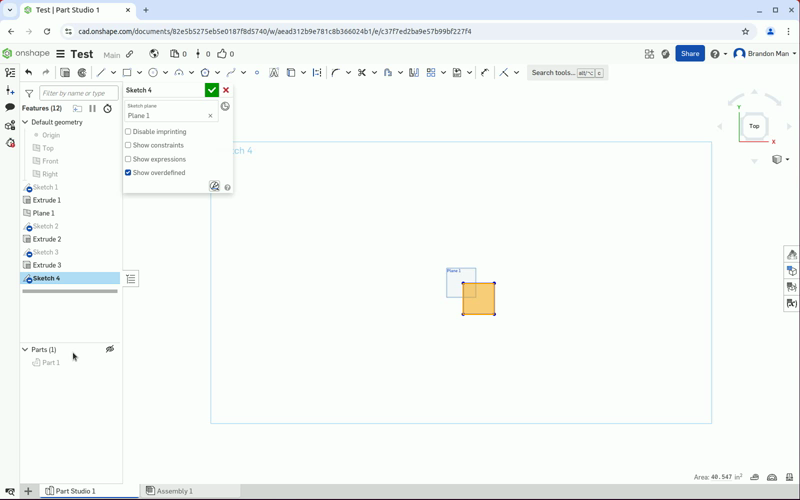
key(shift+e)
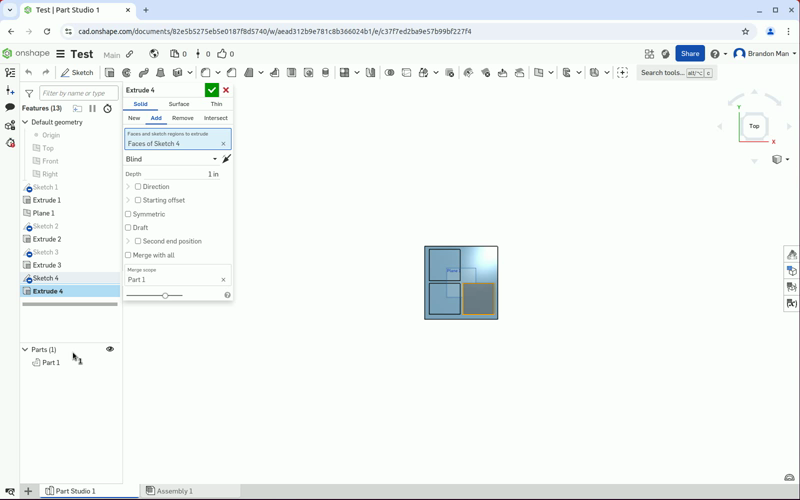
mouse_move(143, 106)
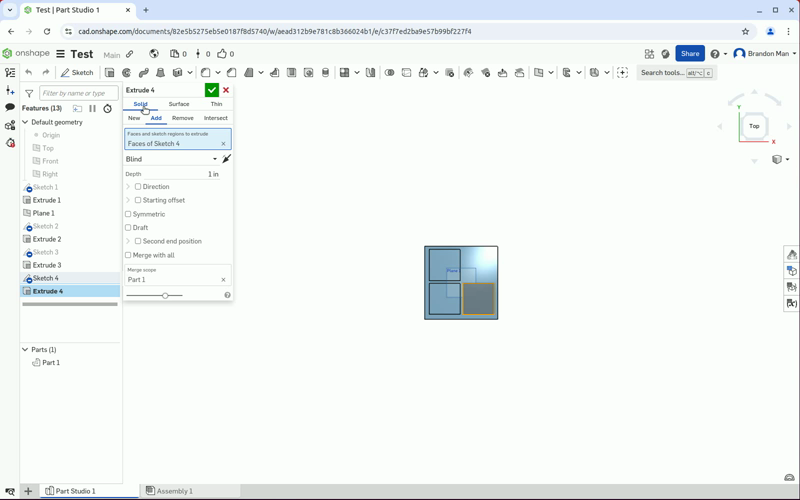
click(143, 106)
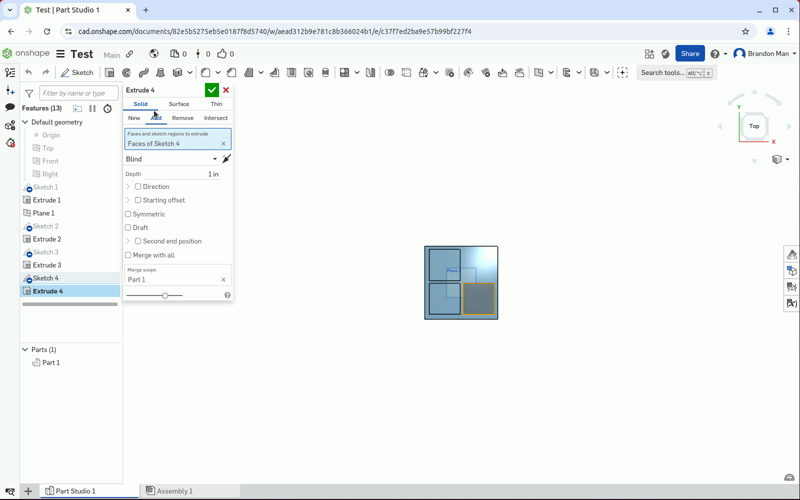
mouse_move(186, 120)
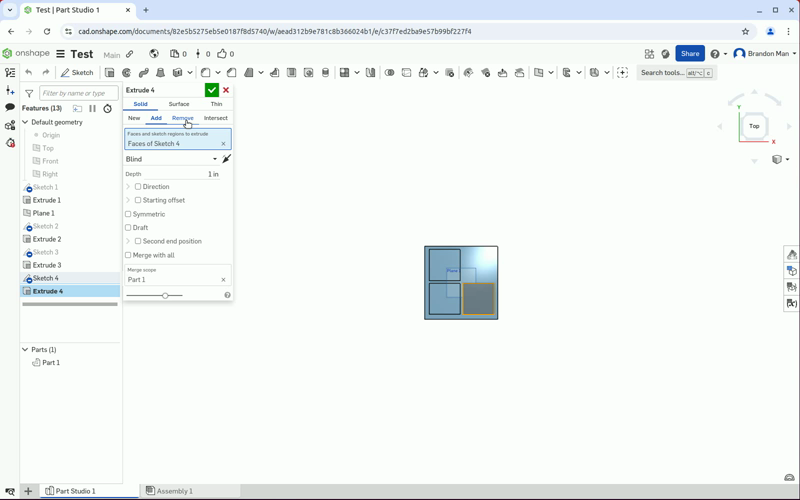
click(186, 120)
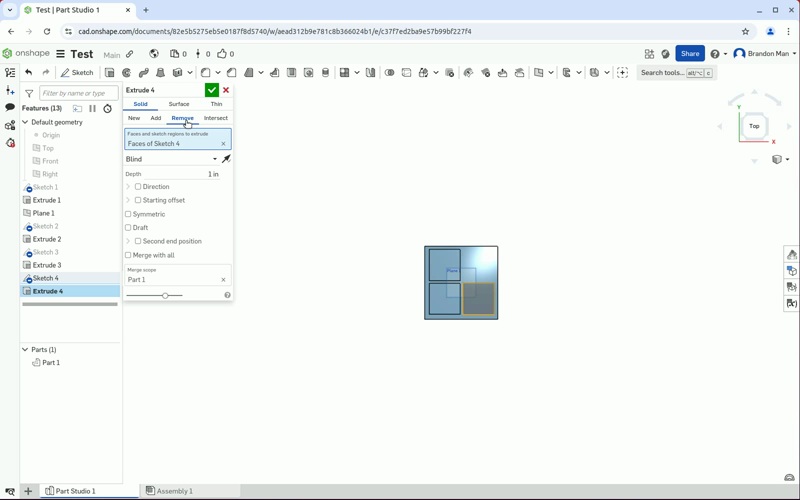
key(tab, 4)
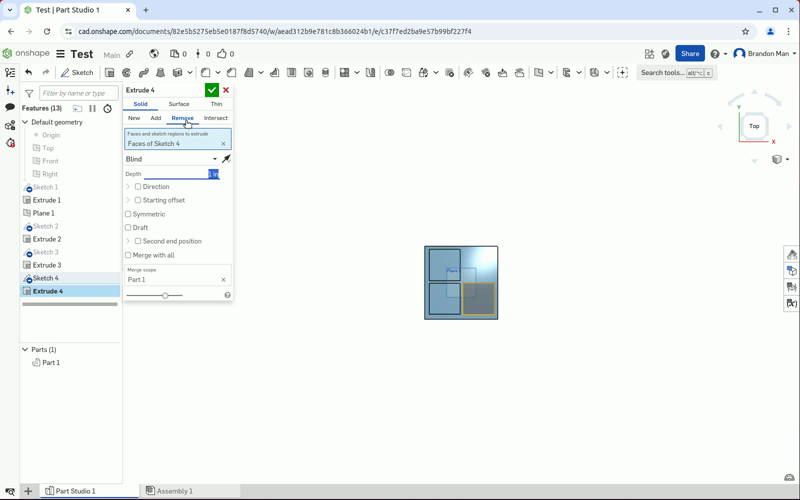
text(22.386)
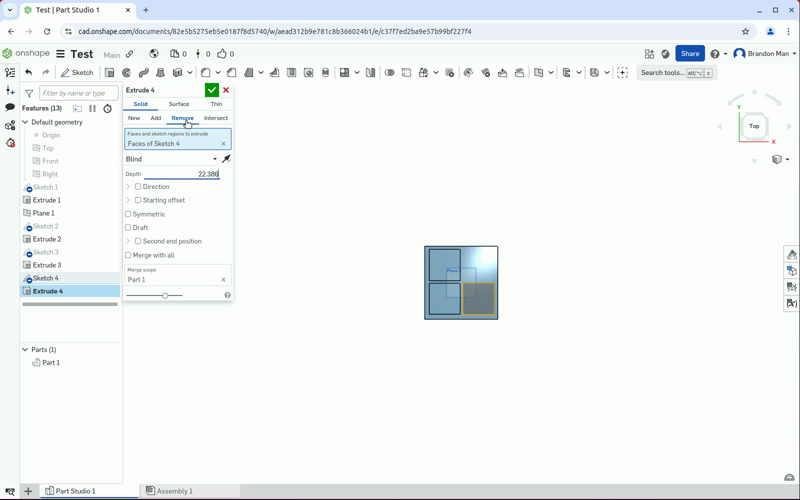
key(tab, 6)
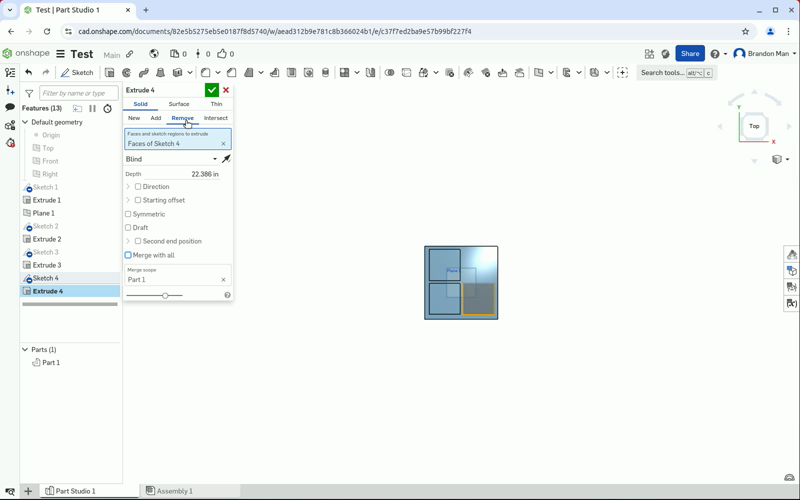
key(space)
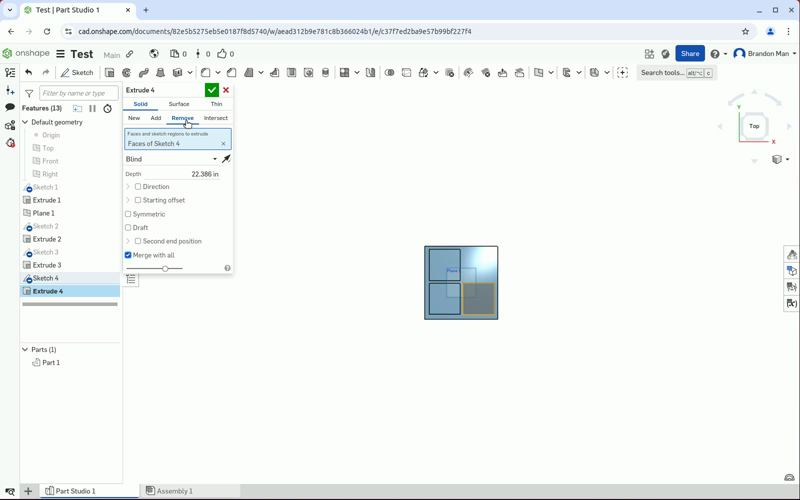
key(enter)
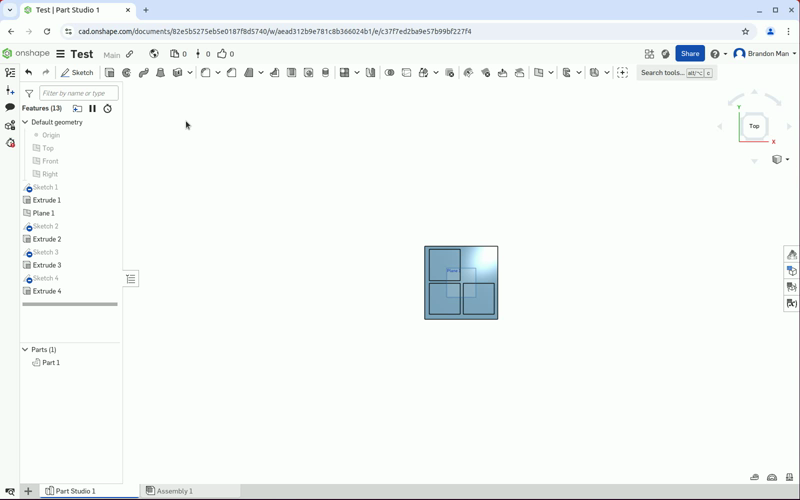
key(shift+h)
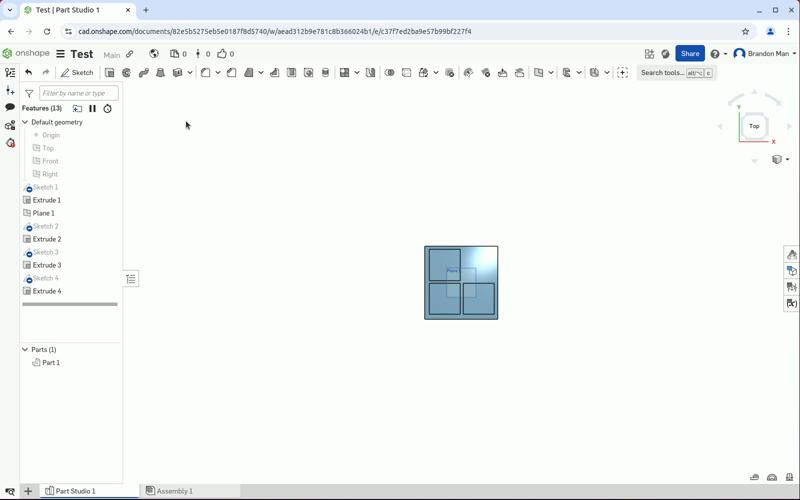
key(shift+h)
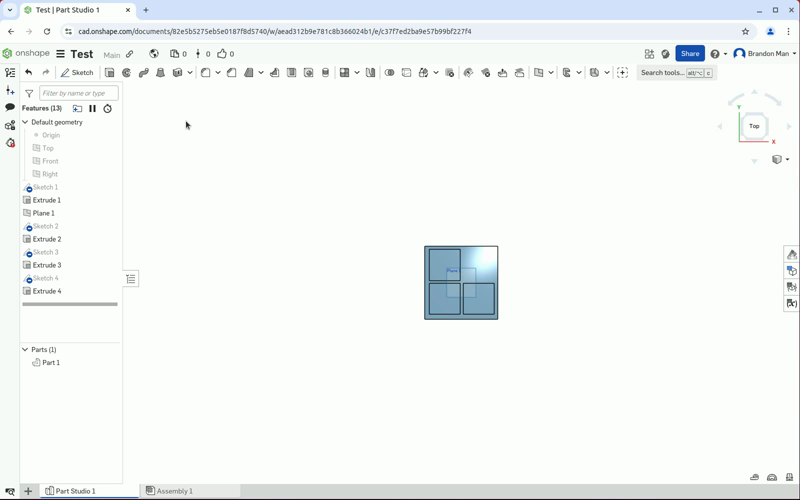
mouse_move(73, 189)
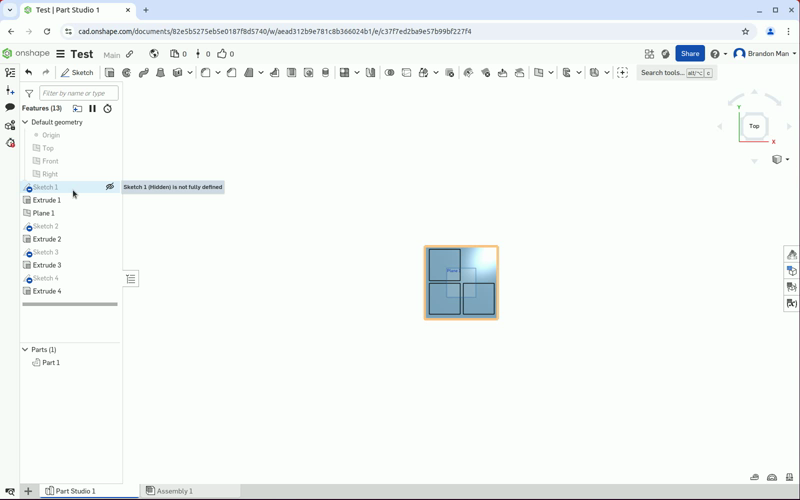
click(73, 189)
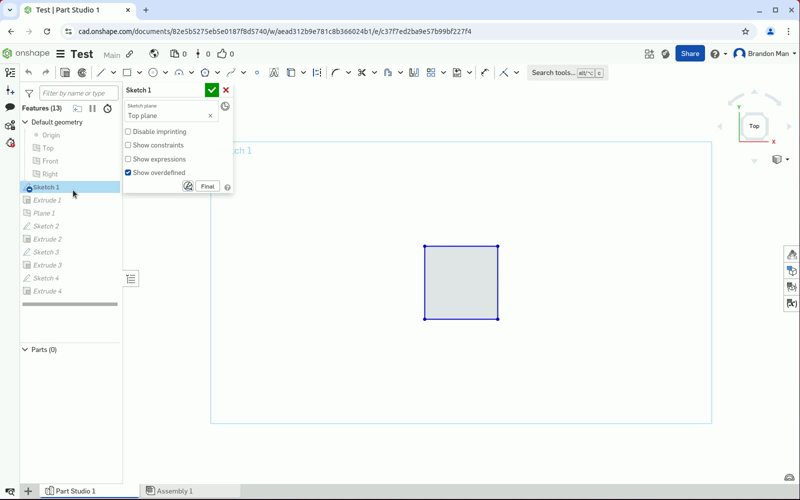
mouse_move(229, 92)
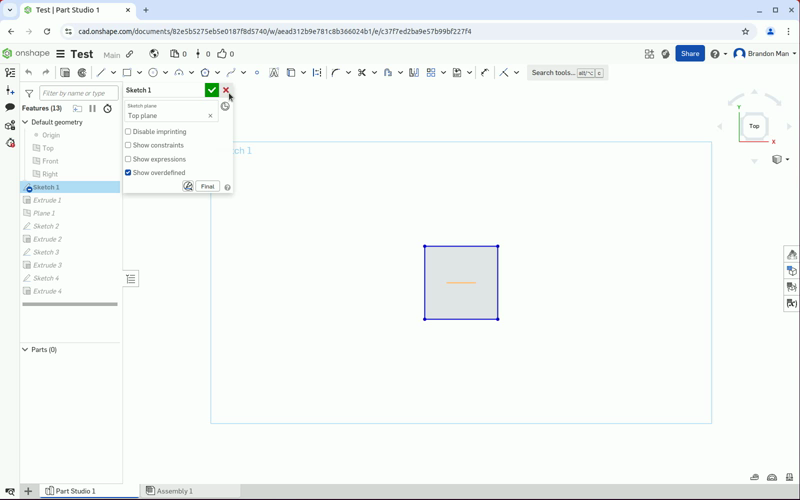
click(229, 92)
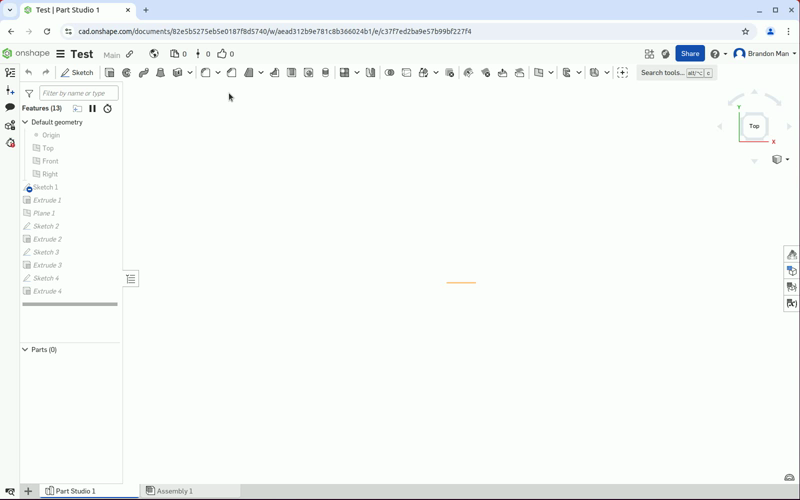
key(shift+s)
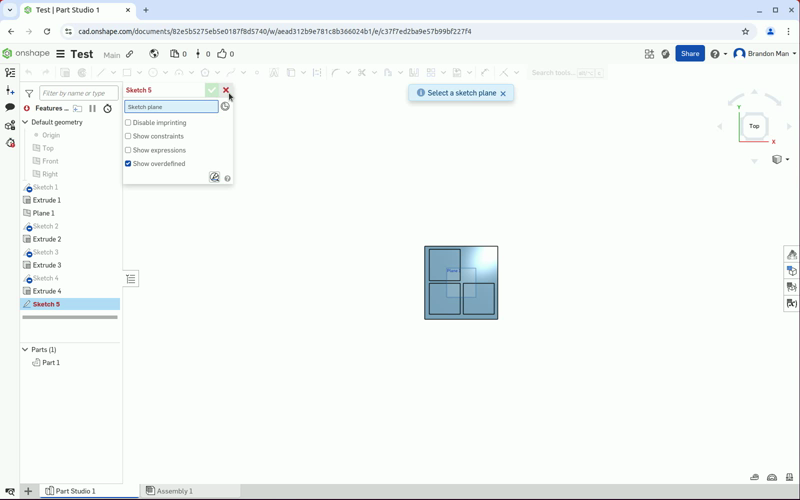
mouse_move(73, 215)
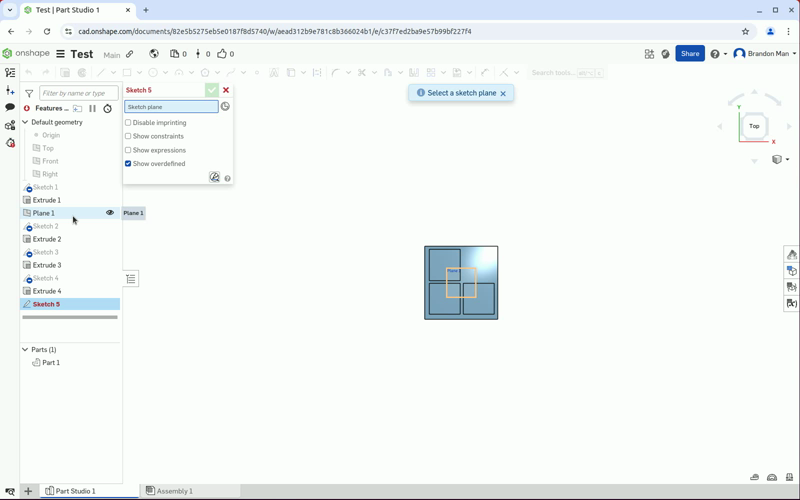
click(73, 215)
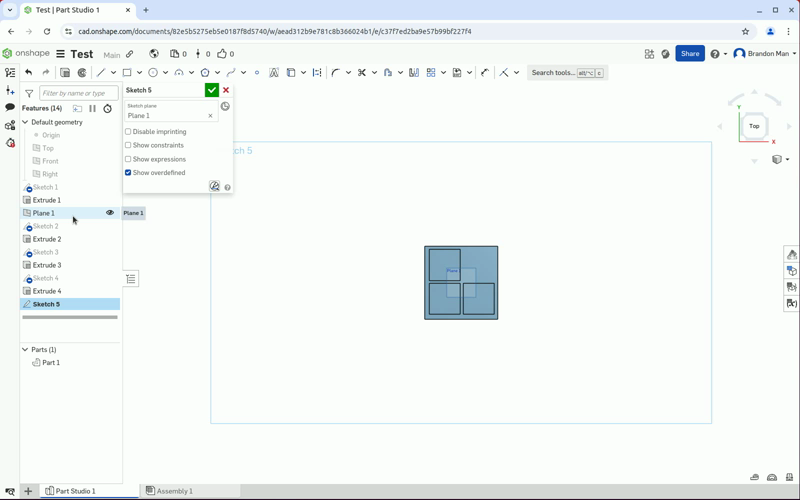
mouse_move(73, 352)
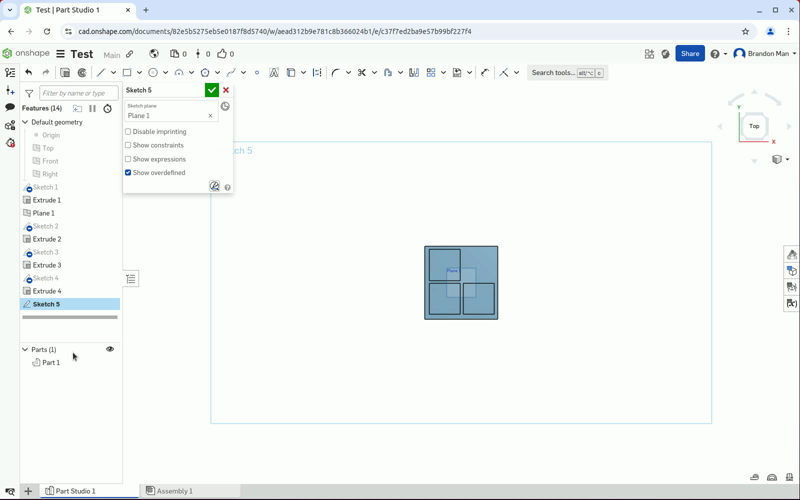
key(y)
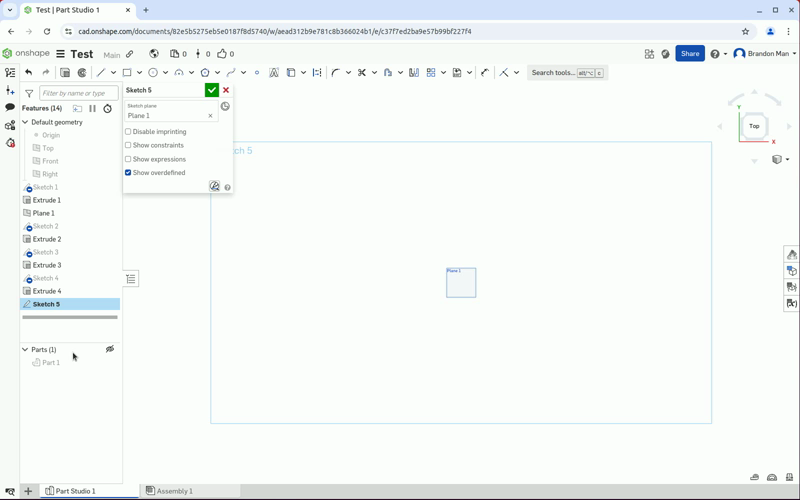
key(l)
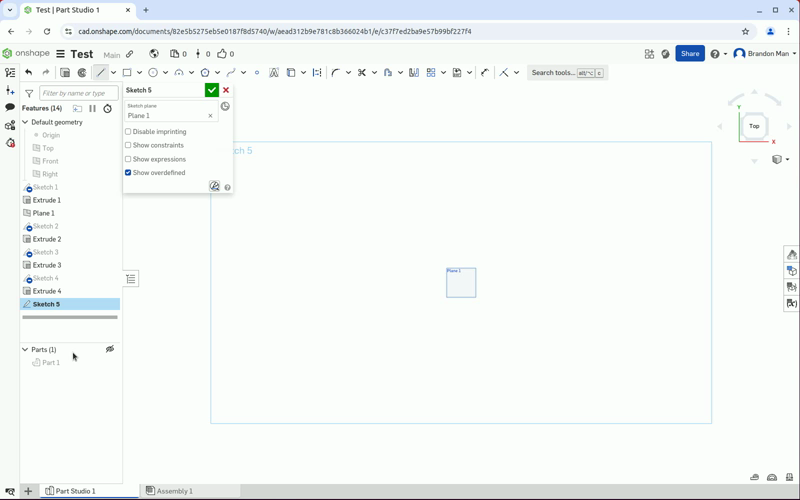
key_down(shift)
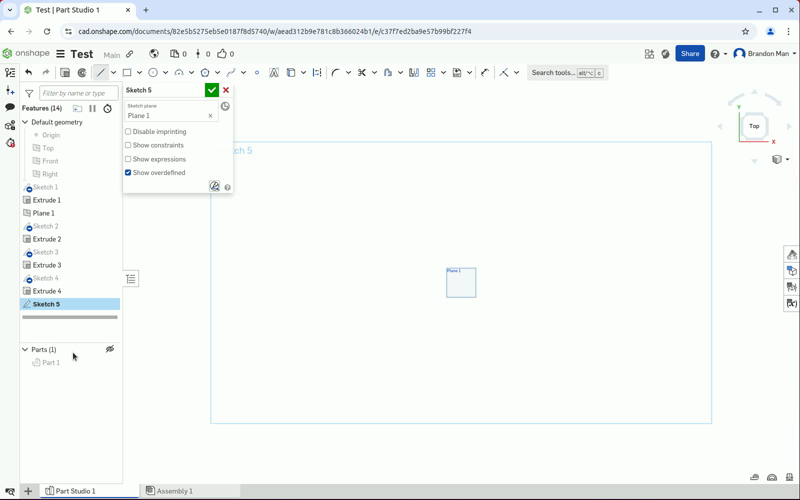
mouse_move(463, 280)
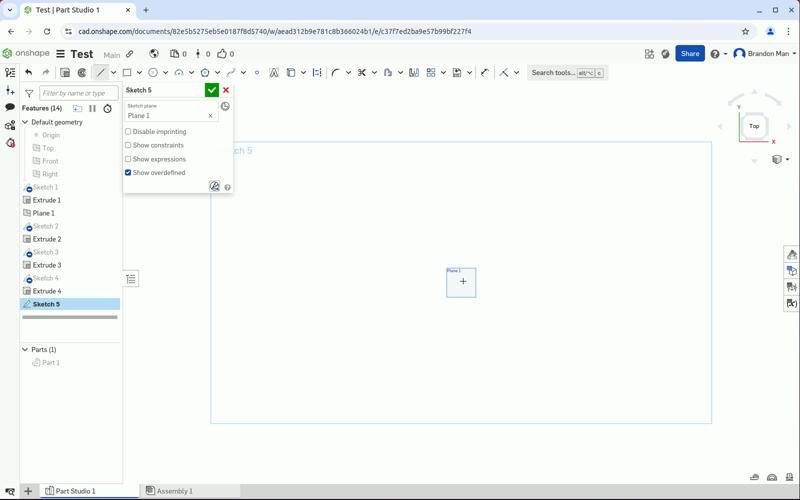
click(463, 280)
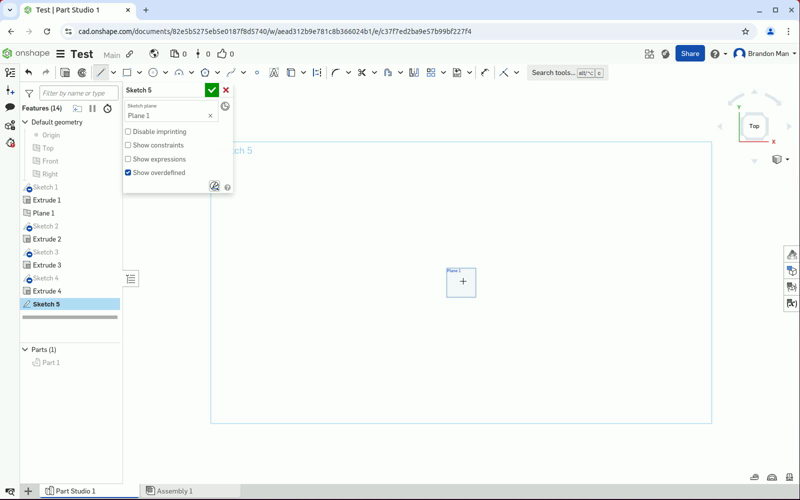
key_up(shift)
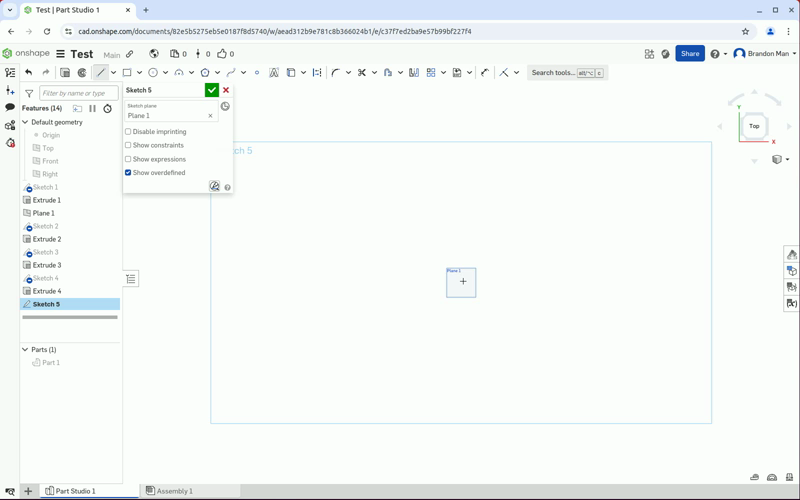
key_down(shift)
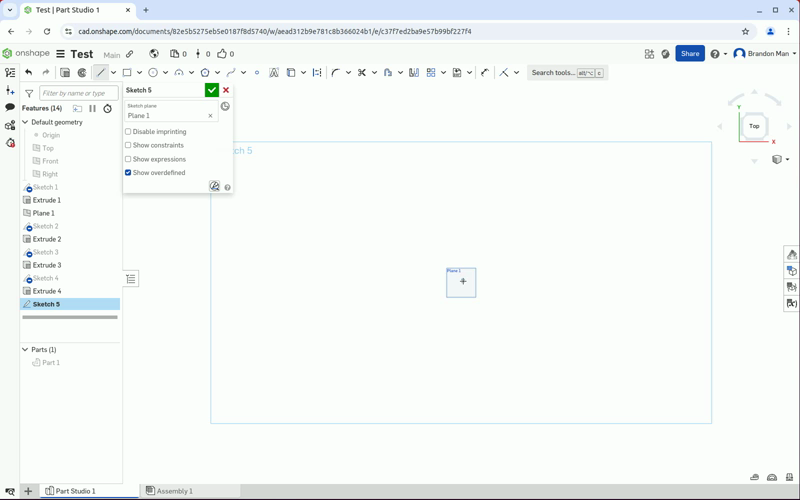
mouse_move(493, 280)
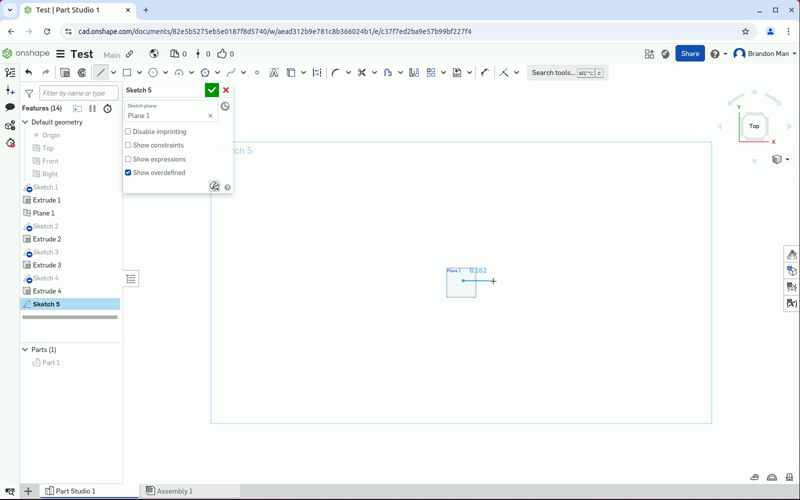
mouse_move(494, 280)
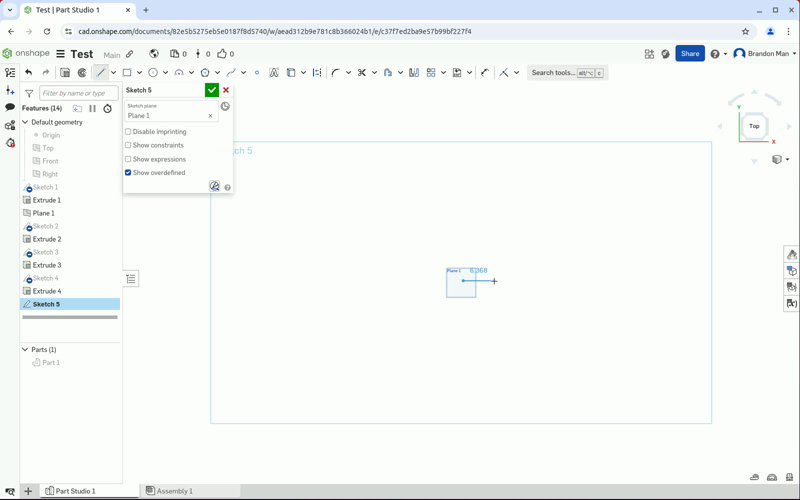
click(494, 280)
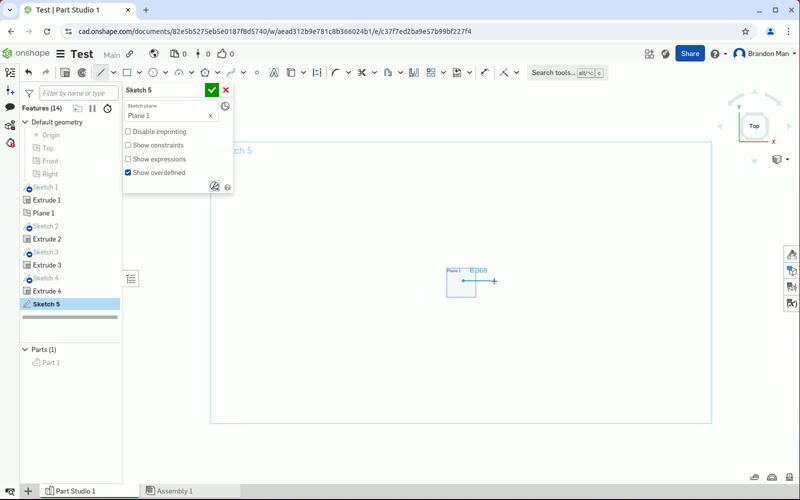
key_up(shift)
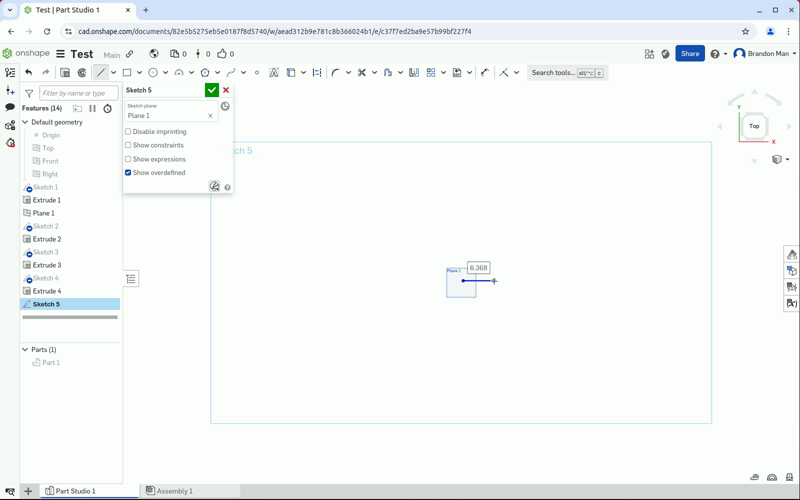
key_down(shift)
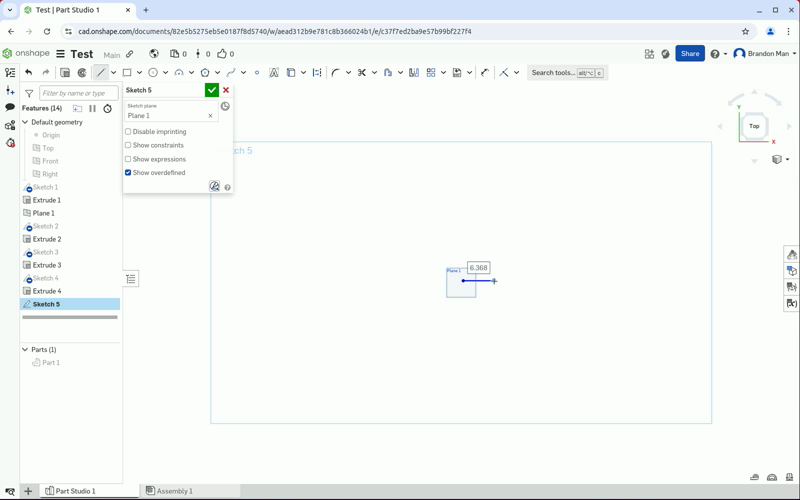
mouse_move(524, 280)
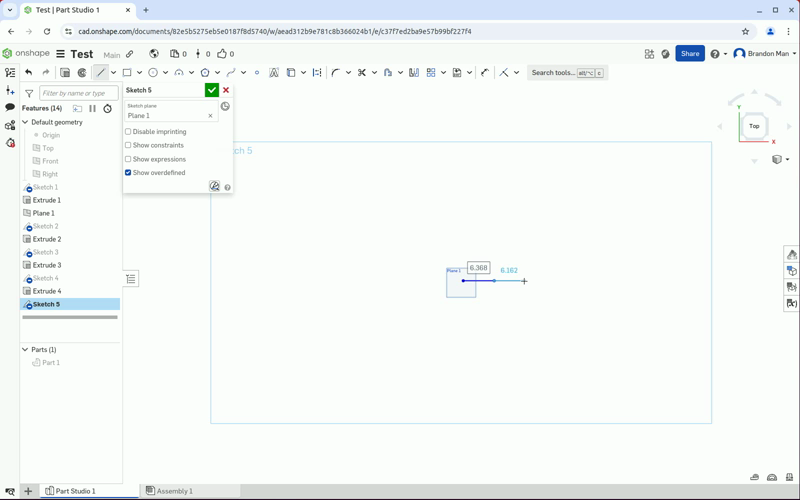
mouse_move(494, 249)
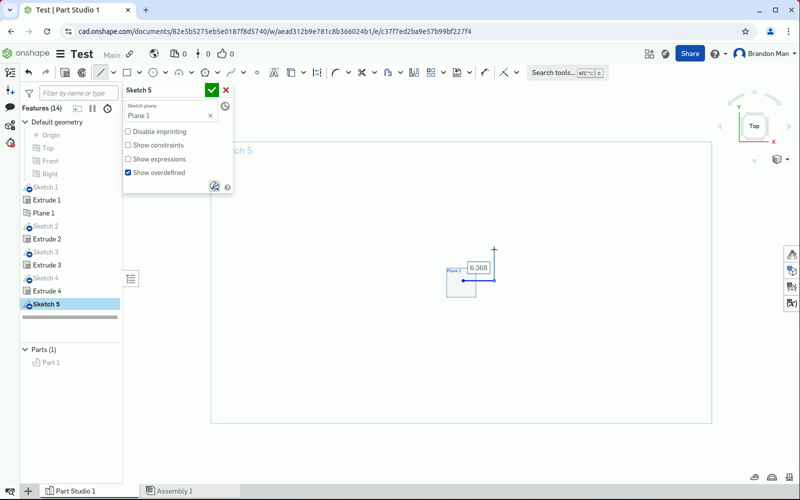
click(494, 249)
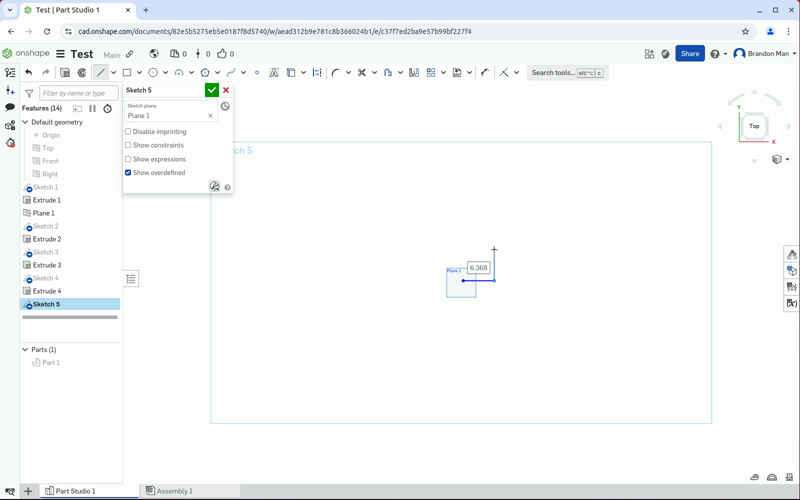
key_up(shift)
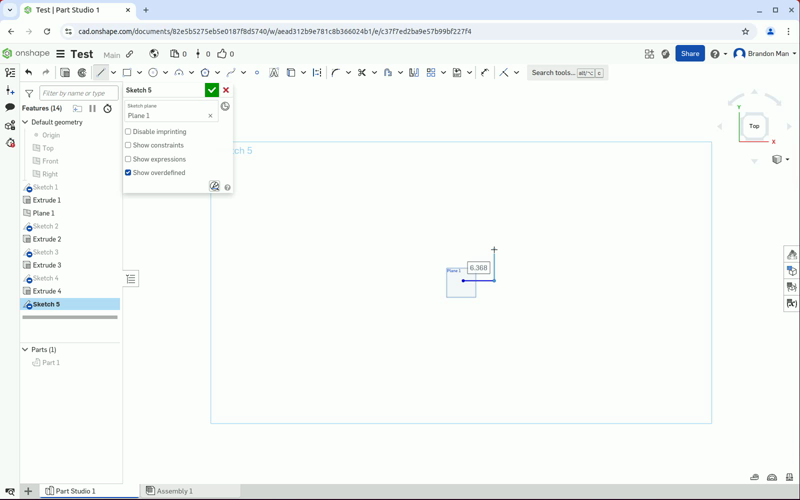
key_down(shift)
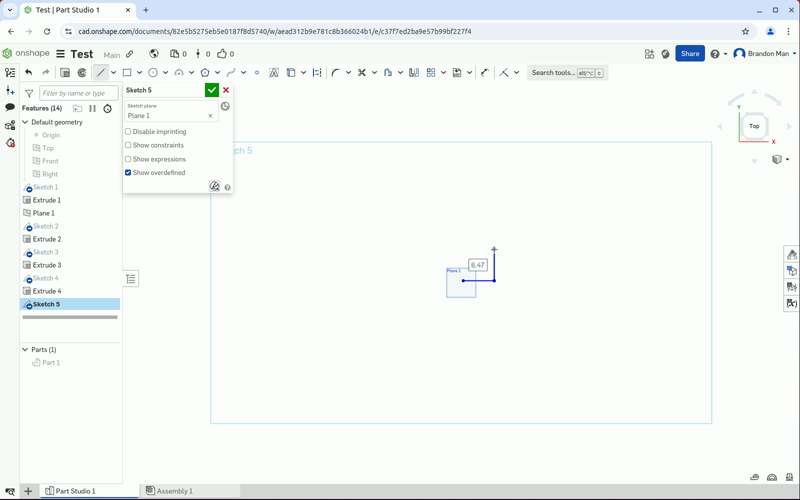
mouse_move(524, 249)
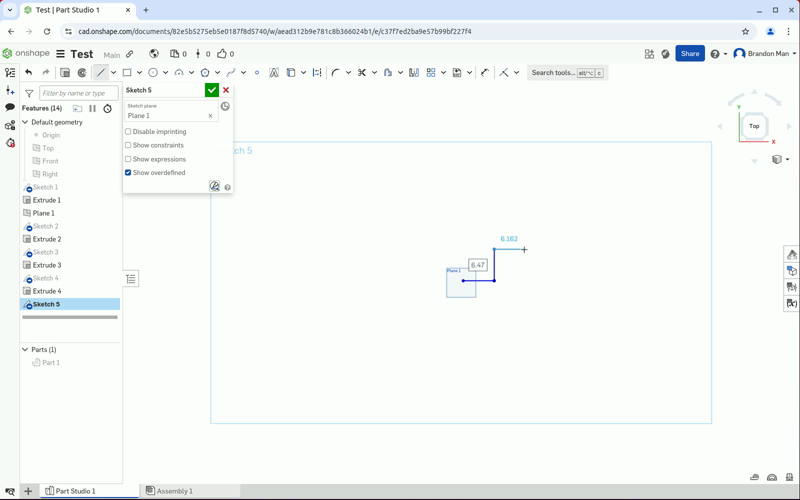
mouse_move(463, 249)
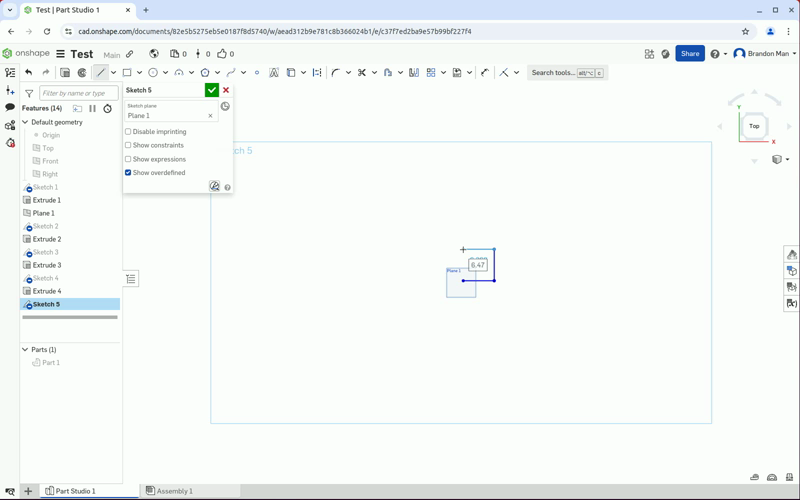
click(463, 249)
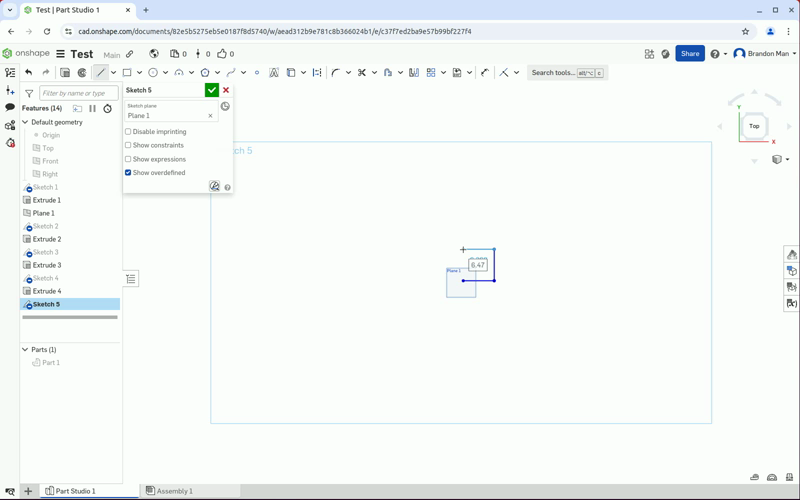
key_up(shift)
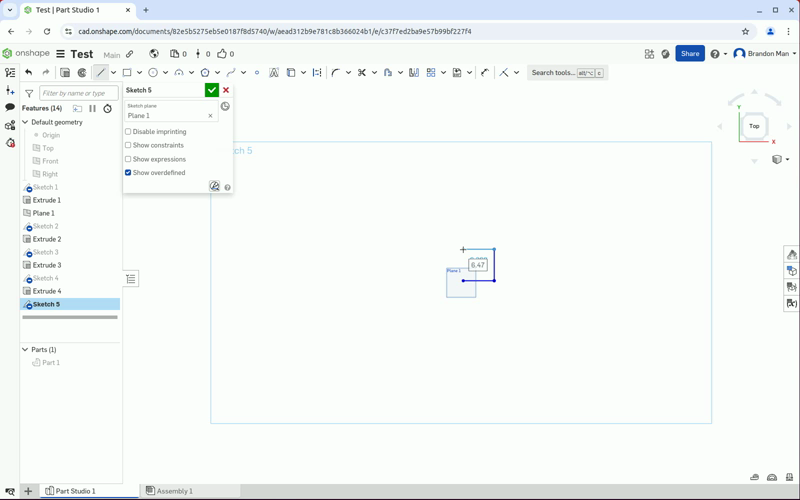
mouse_move(493, 249)
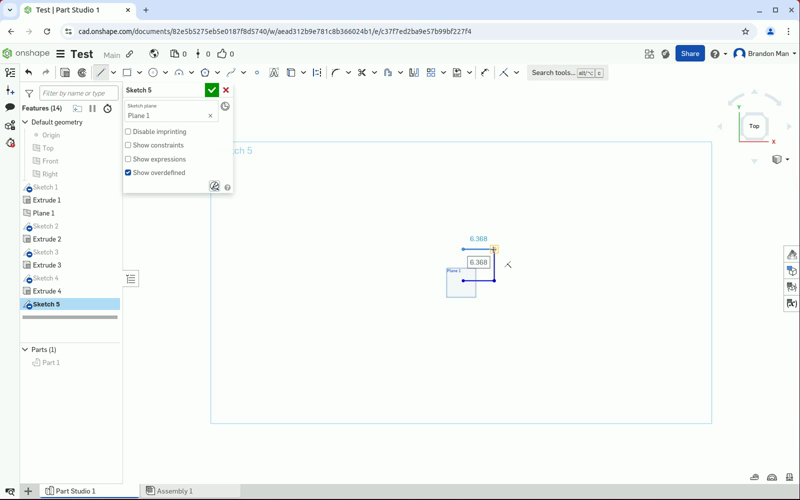
key_down(shift)
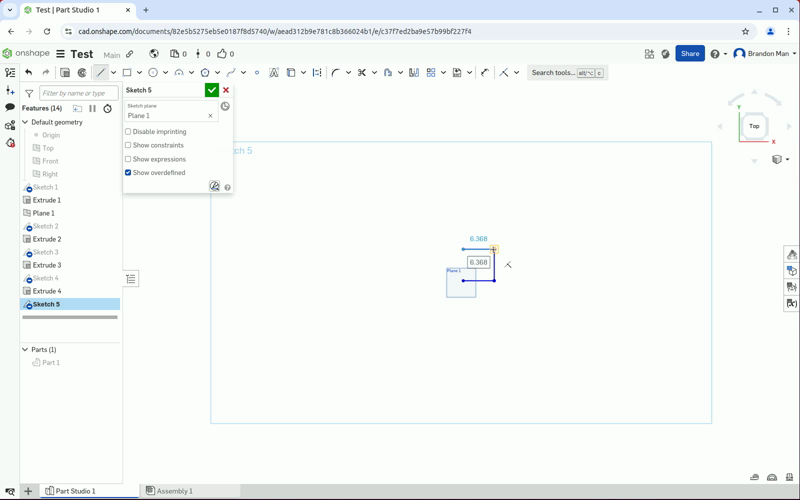
mouse_move(463, 280)
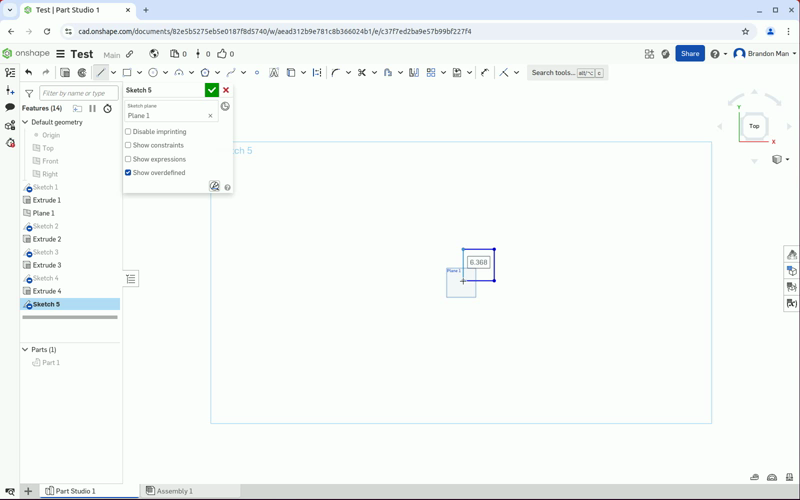
key_up(shift)
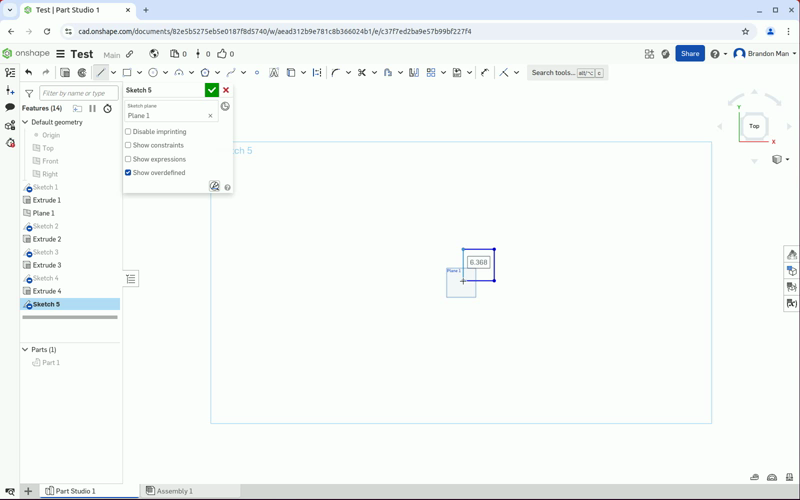
click(463, 280)
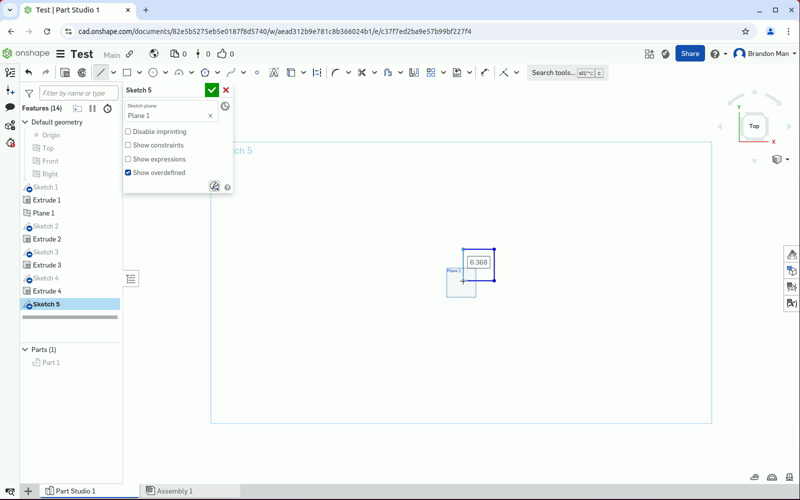
key(esc)
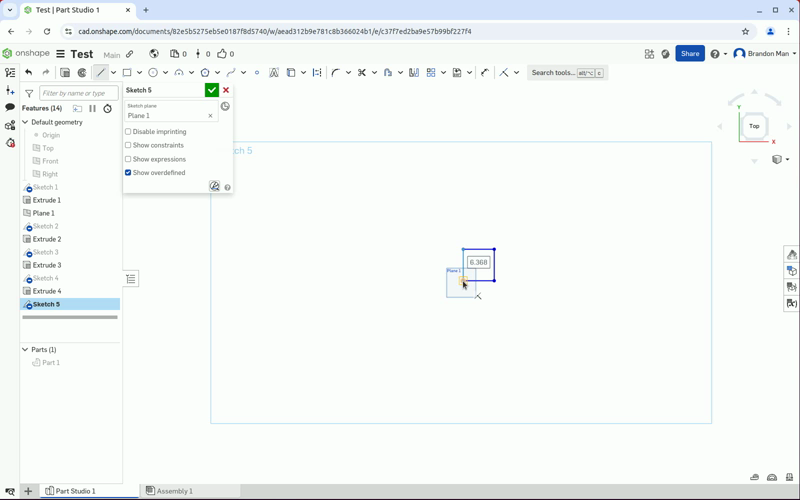
mouse_move(486, 273)
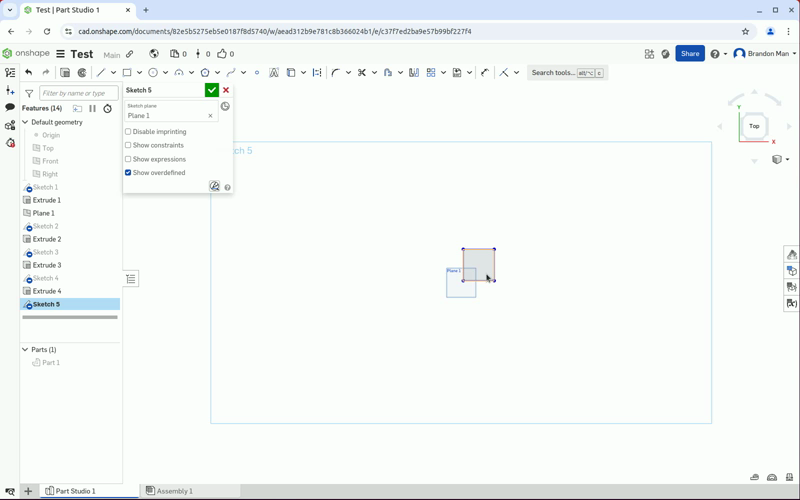
scroll(6)
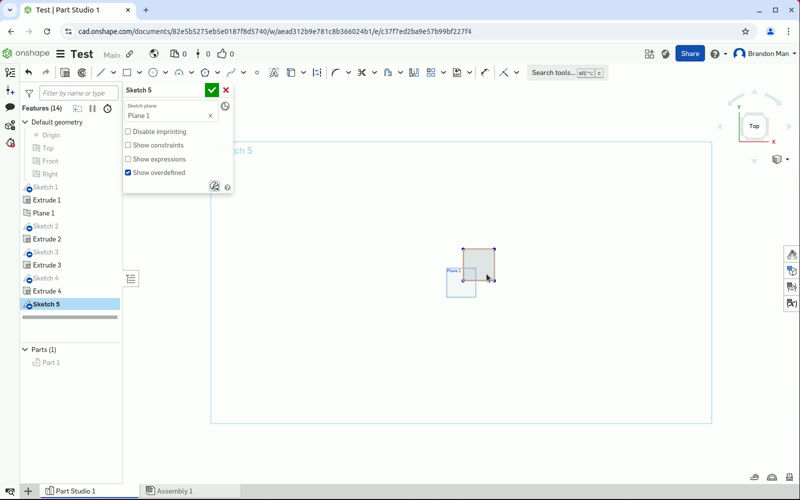
scroll(6)
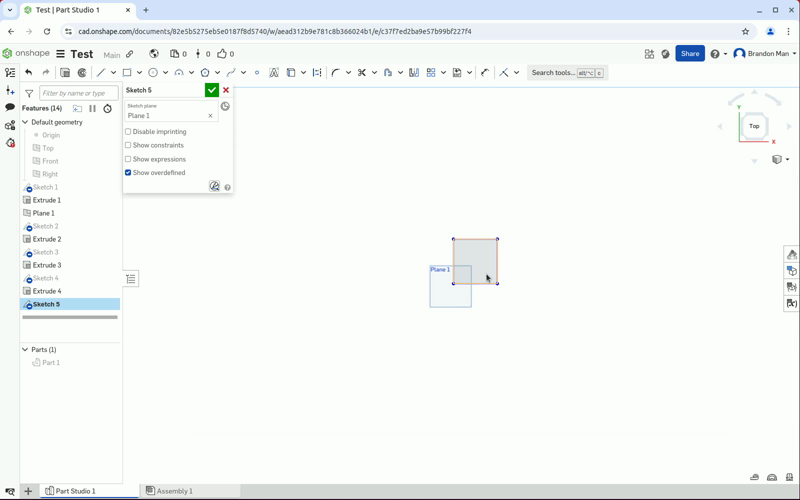
scroll(6)
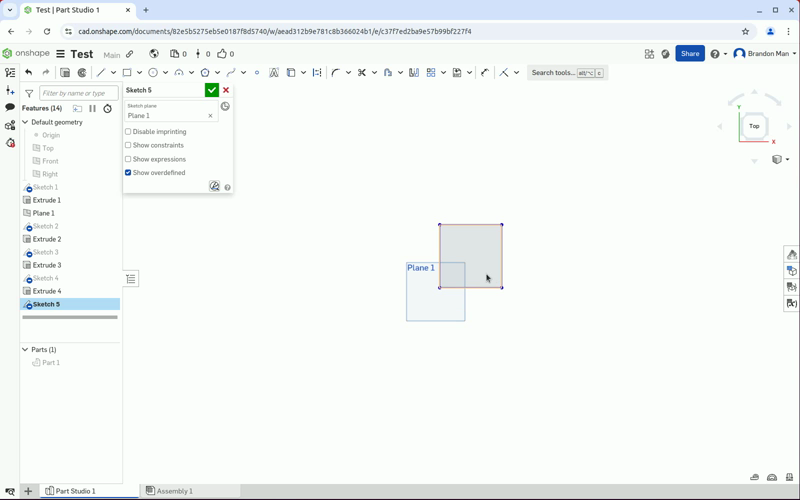
scroll(6)
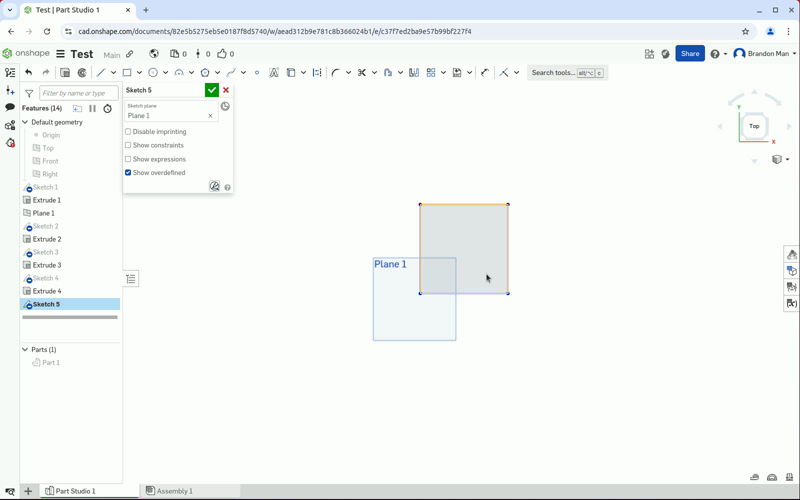
scroll(6)
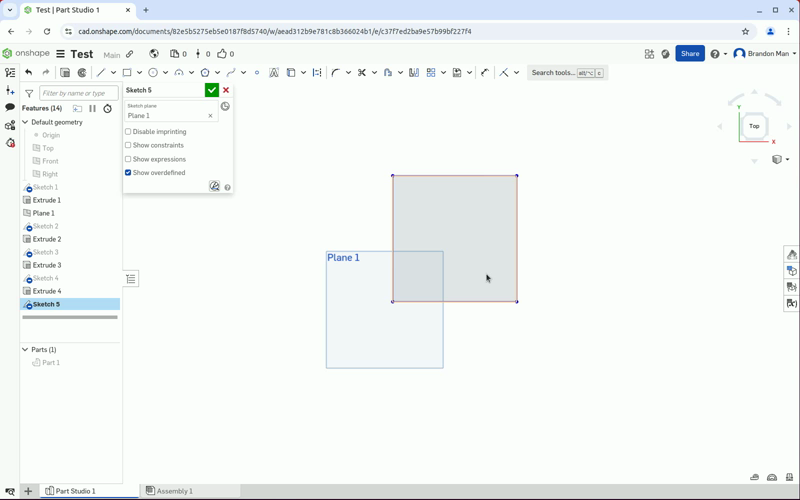
scroll(6)
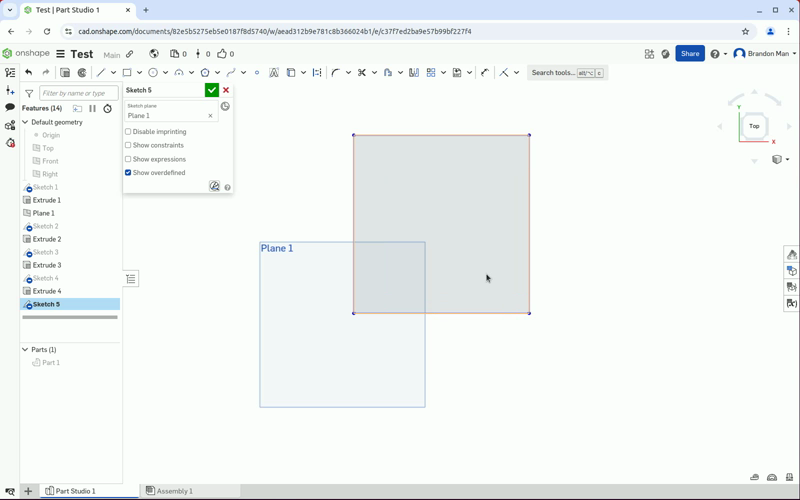
scroll(6)
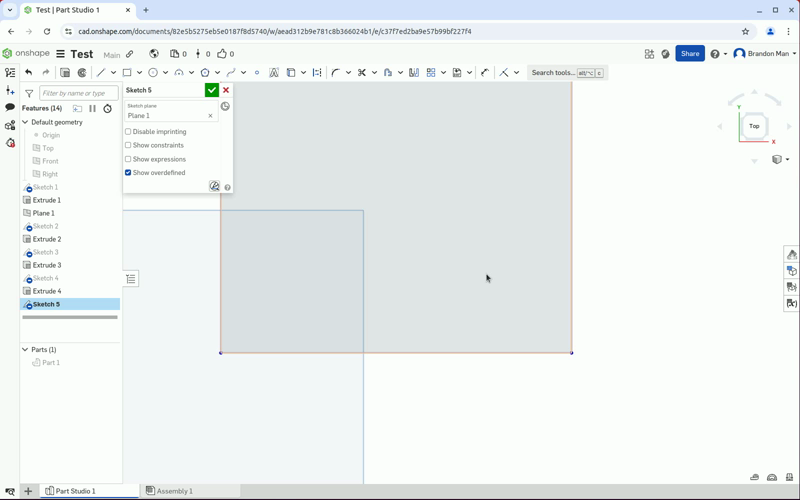
click(486, 273)
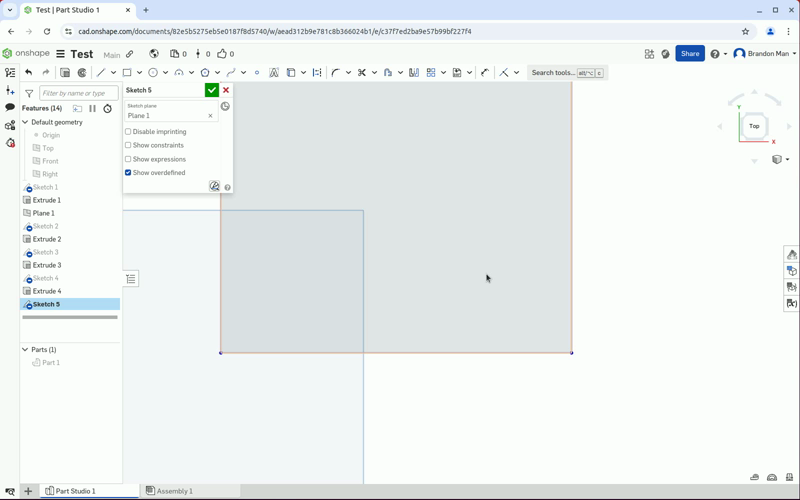
scroll(-6)
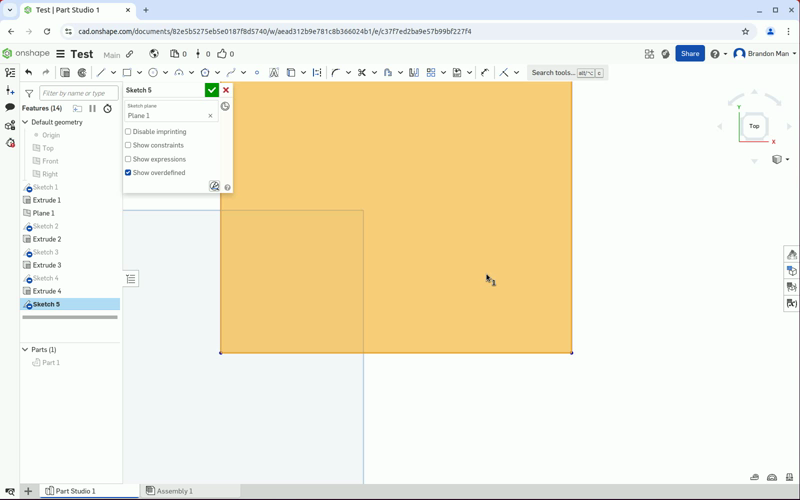
scroll(-6)
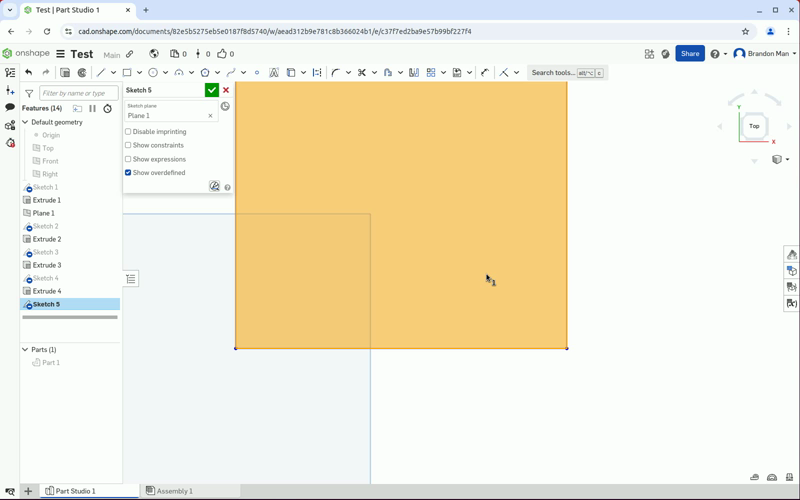
scroll(-6)
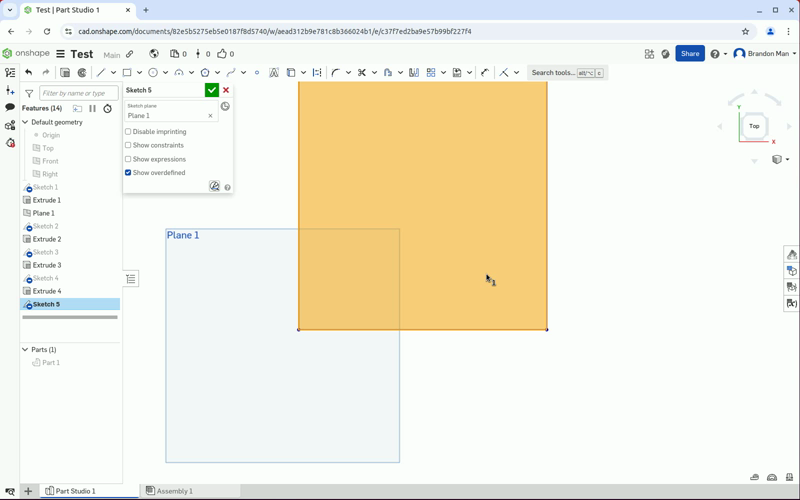
scroll(-6)
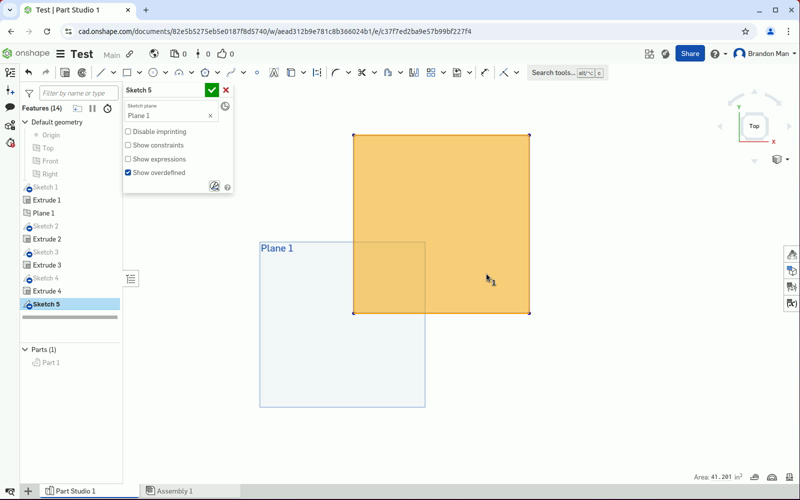
scroll(-6)
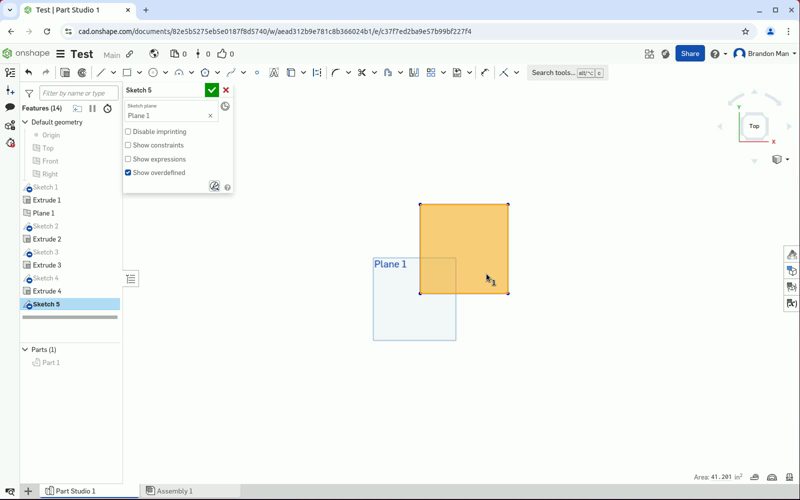
scroll(-6)
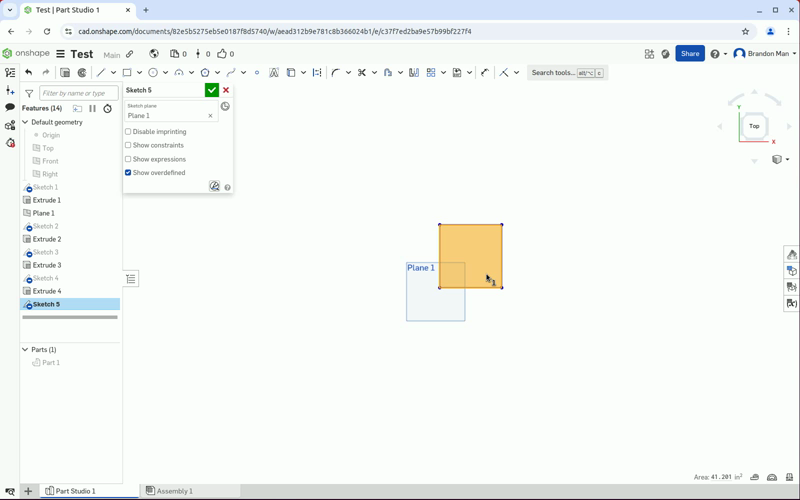
scroll(-6)
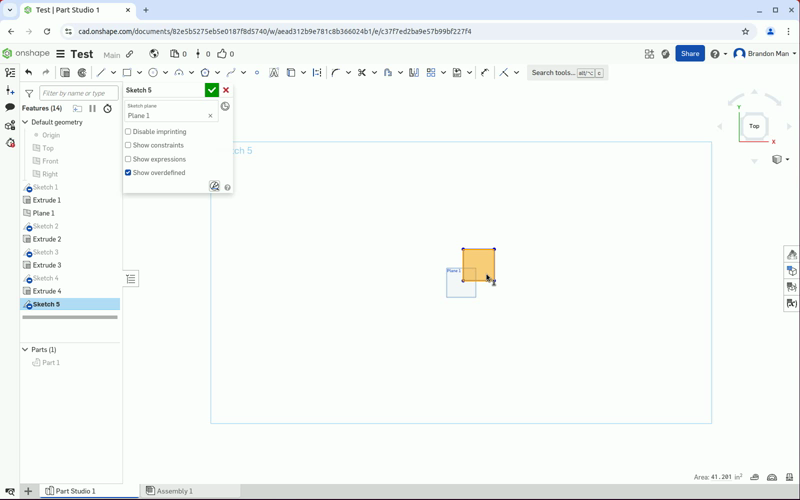
mouse_move(73, 352)
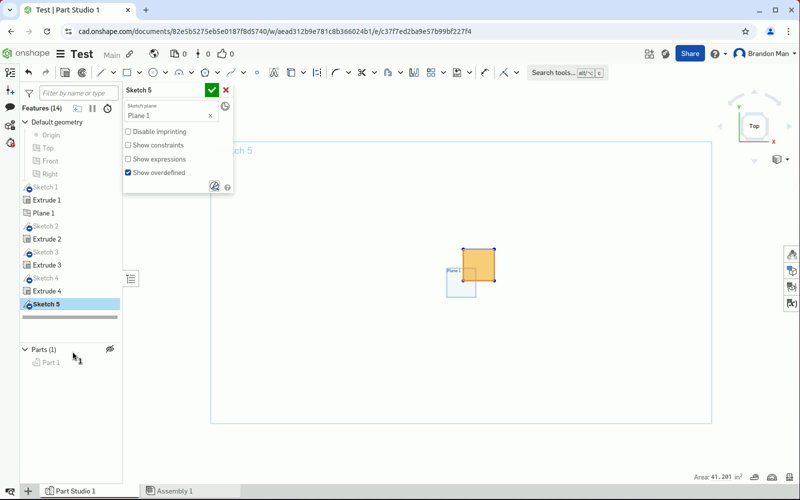
key(shift+y)
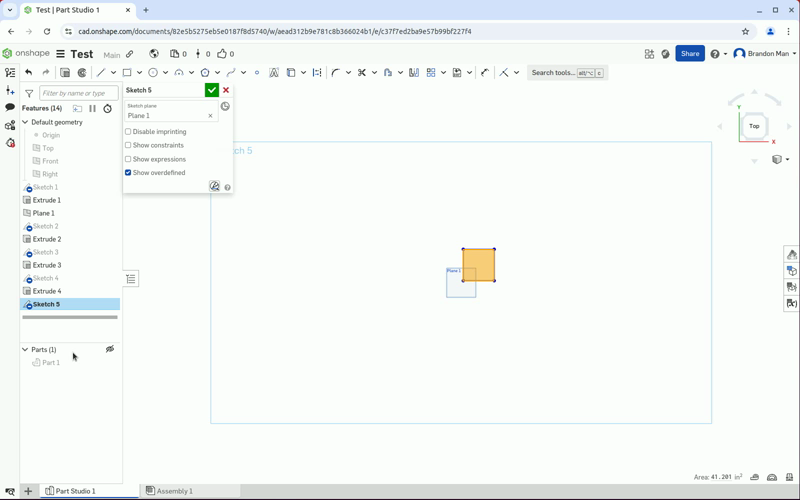
key(shift+e)
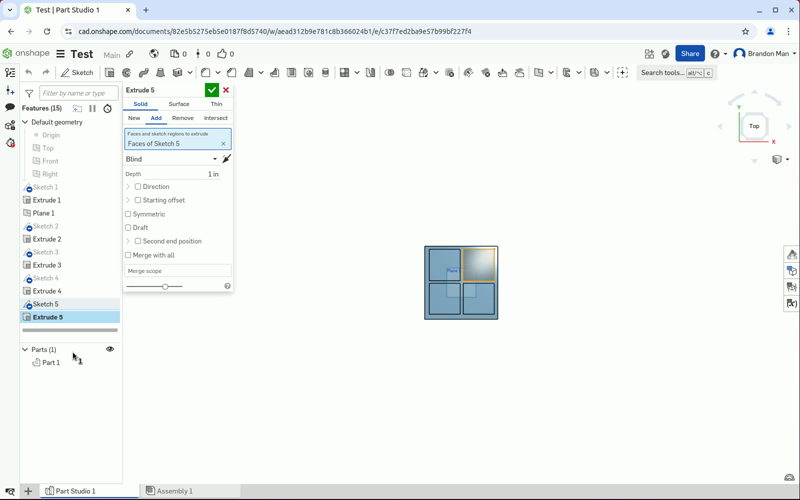
mouse_move(143, 106)
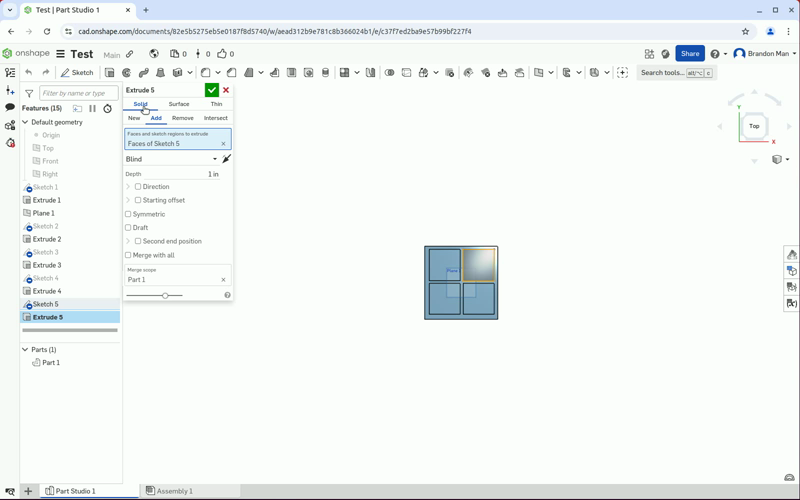
click(143, 106)
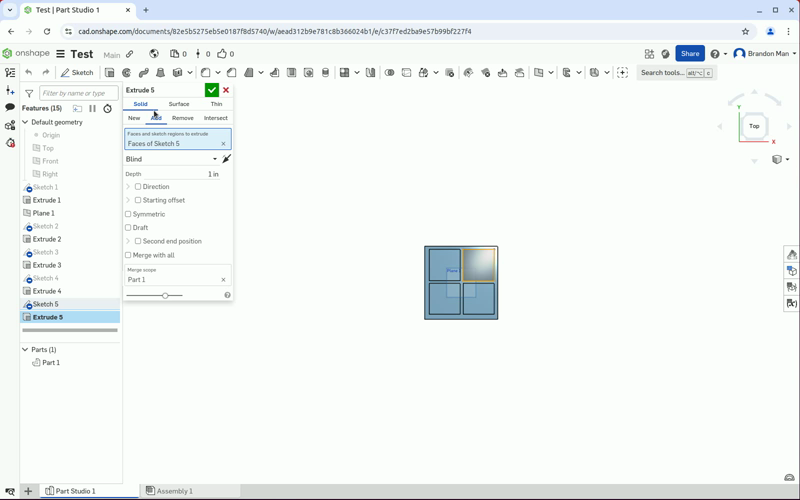
mouse_move(186, 120)
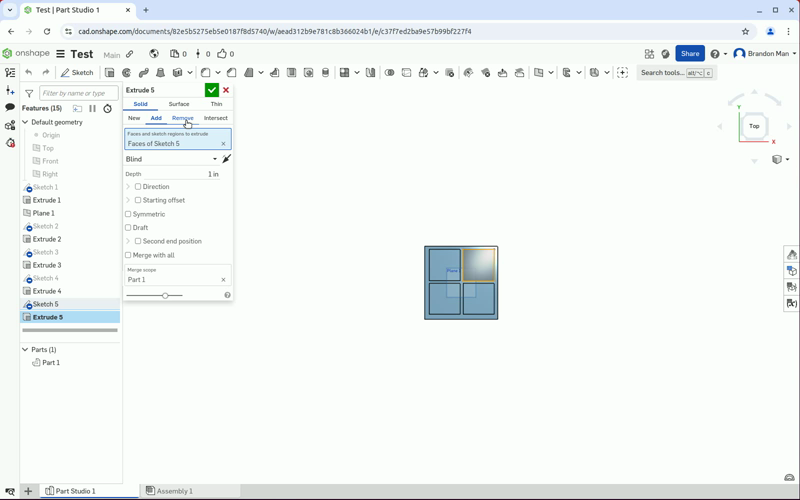
click(186, 120)
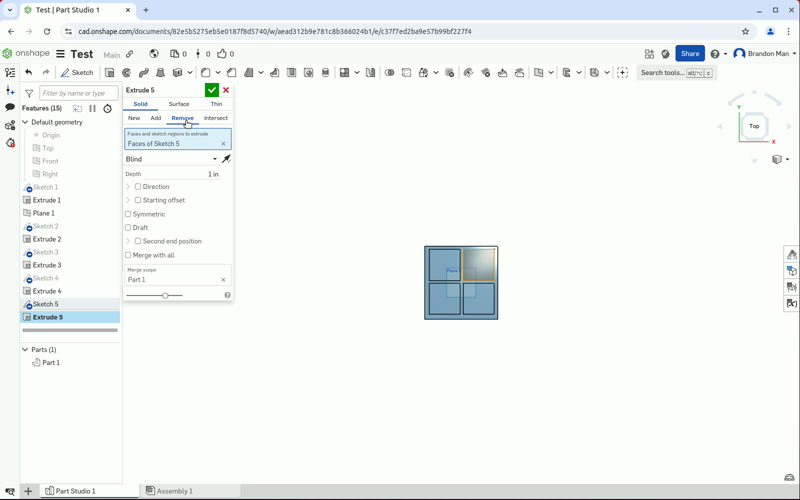
key(tab, 4)
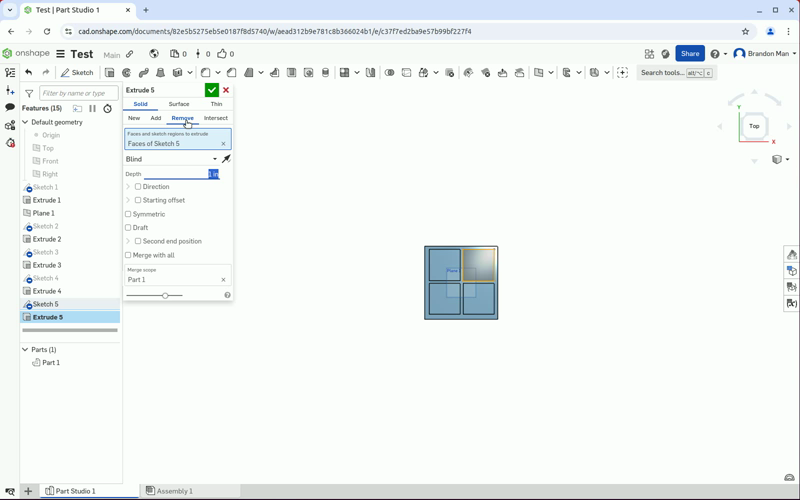
text(22.386)
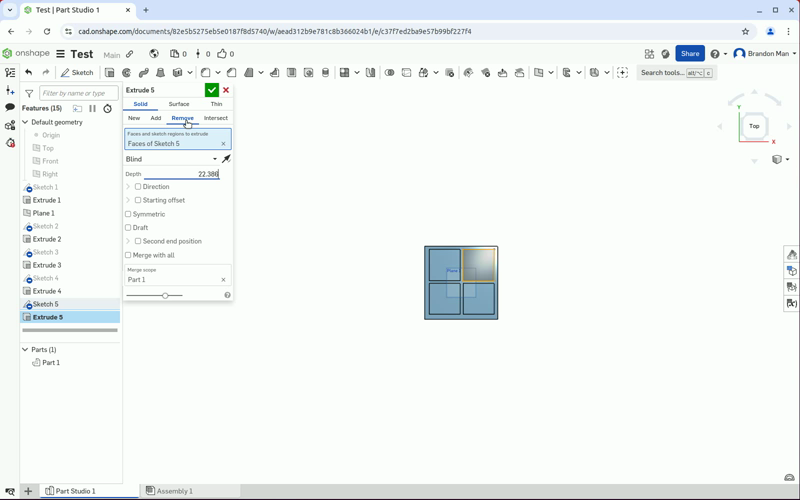
key(tab, 6)
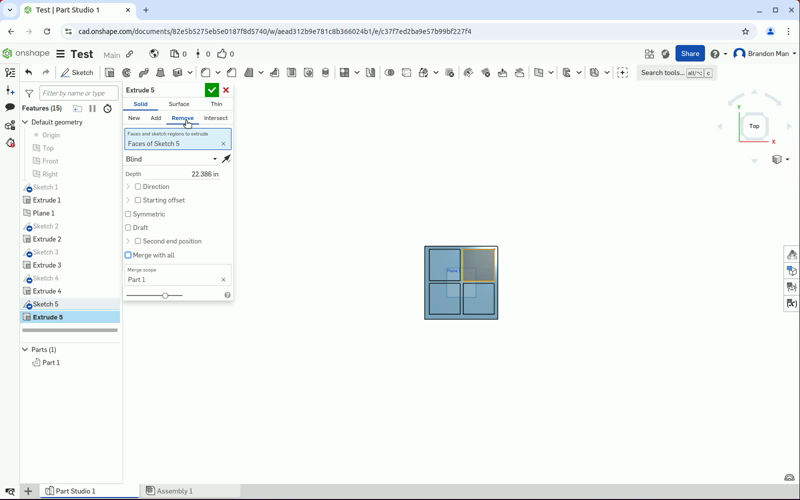
key(space)
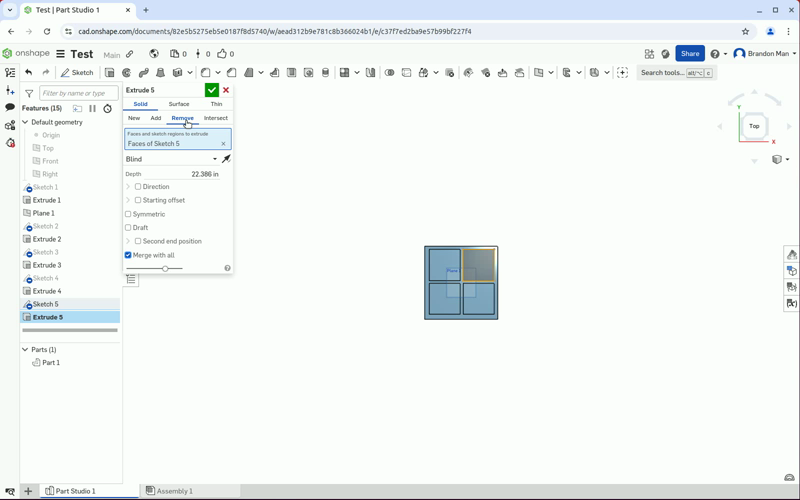
key(enter)
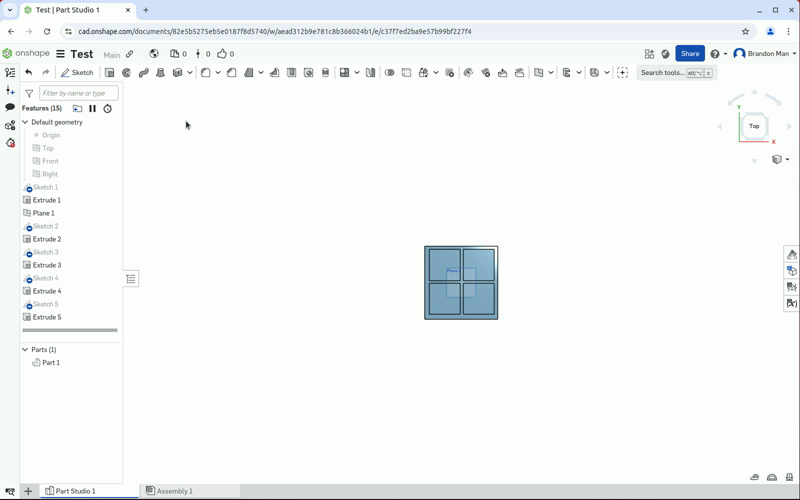
key(shift+h)
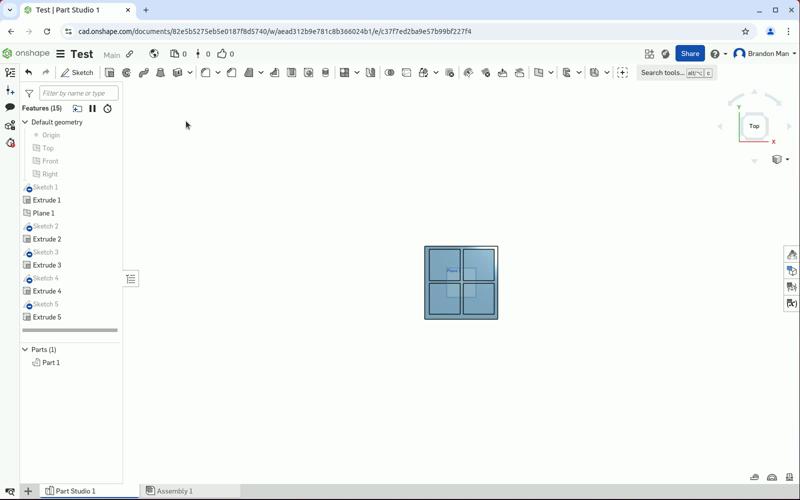
key(shift+h)
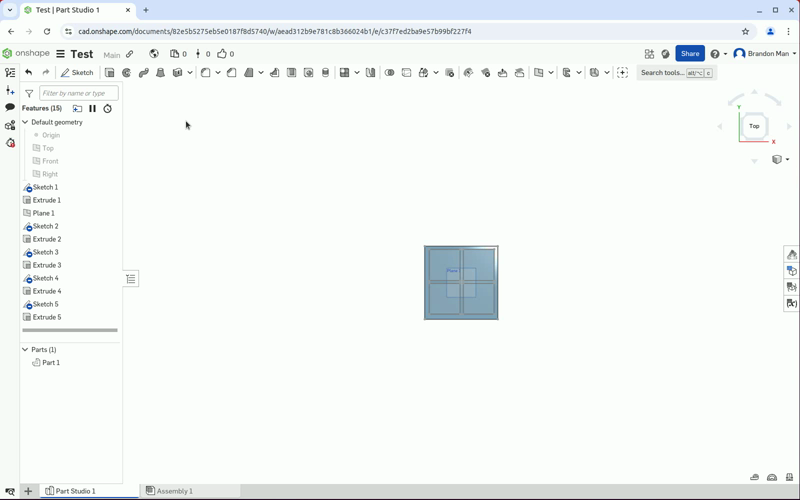
key(shift+7)
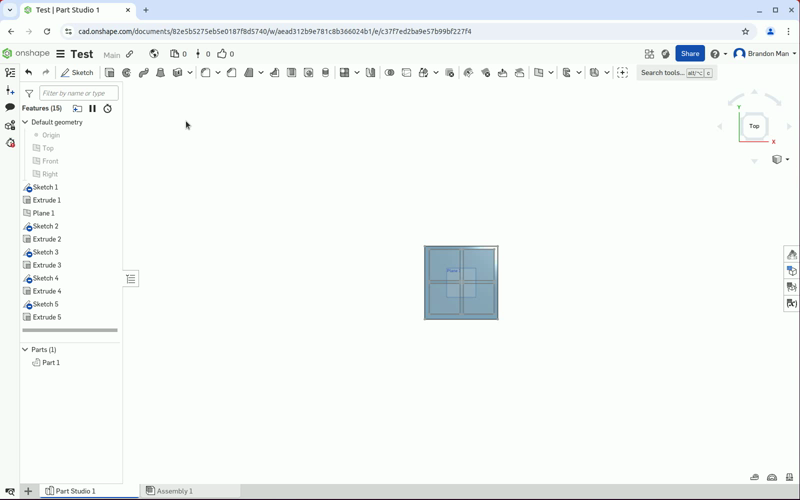
key(up, 3)
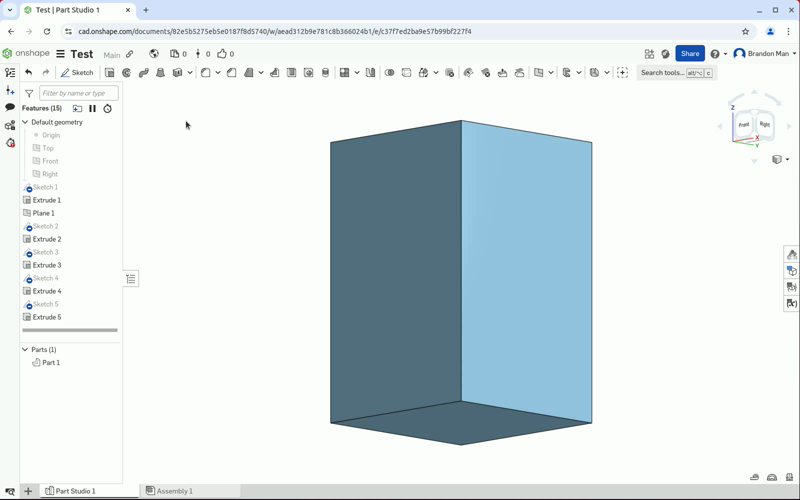
key(left, 3)
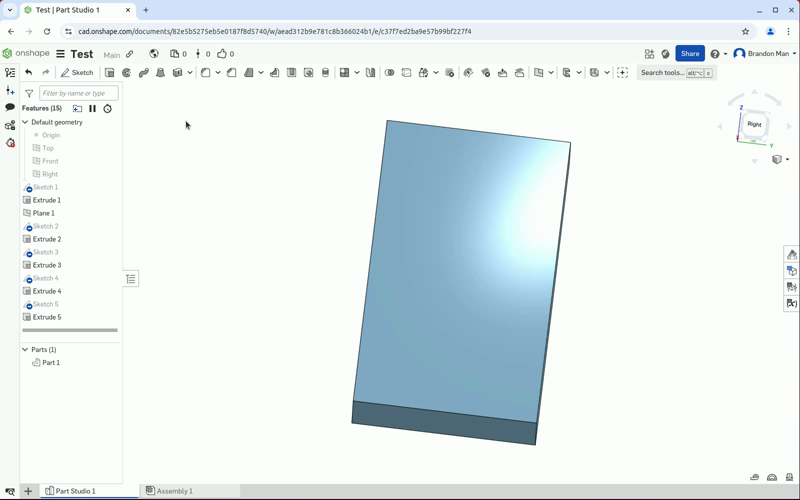
key(right, 3)
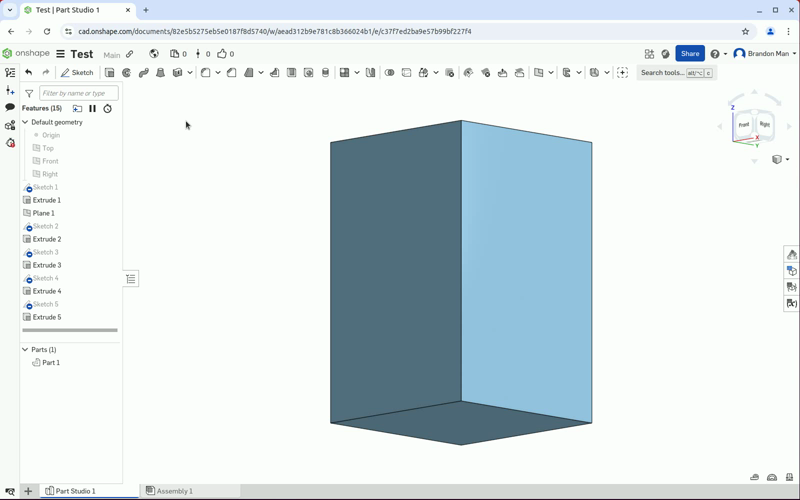
key(down, 3)
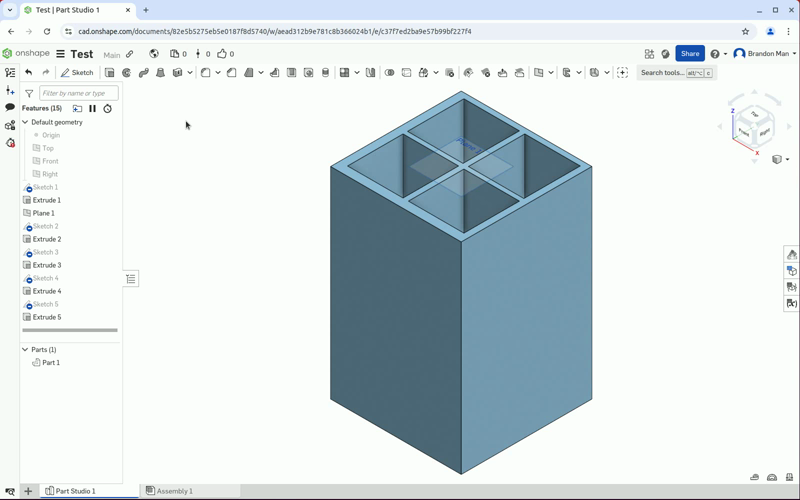
mouse_move(73, 189)
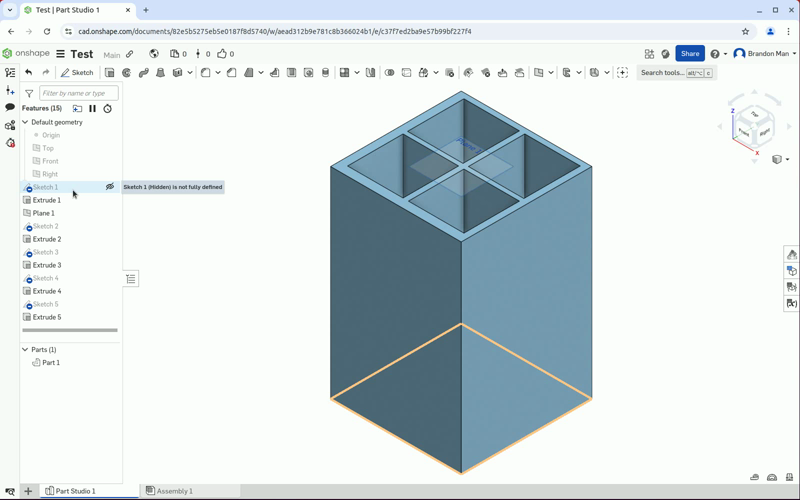
click(73, 189)